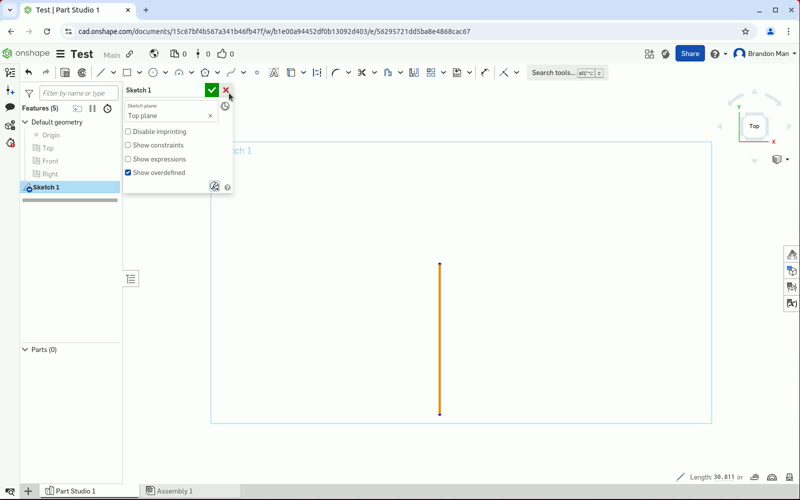
key(shift+h)
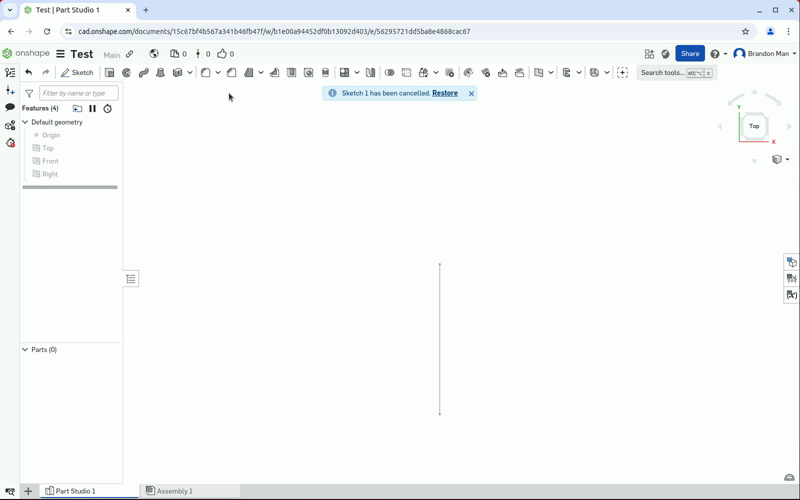
mouse_move(73, 352)
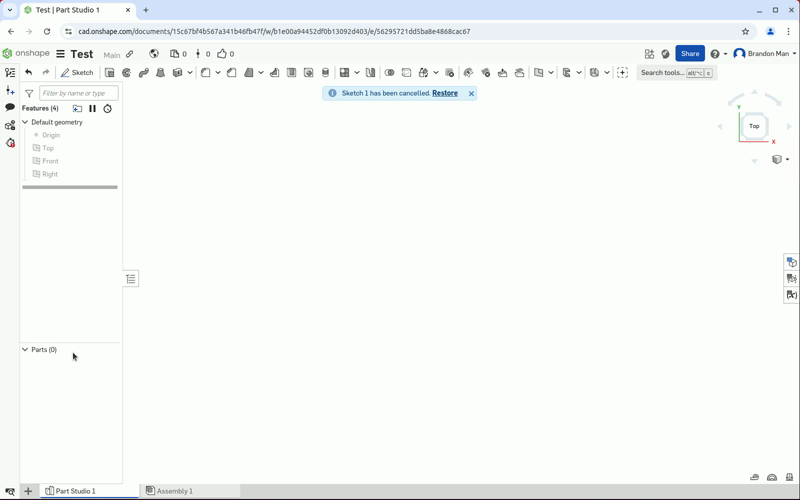
key(y)
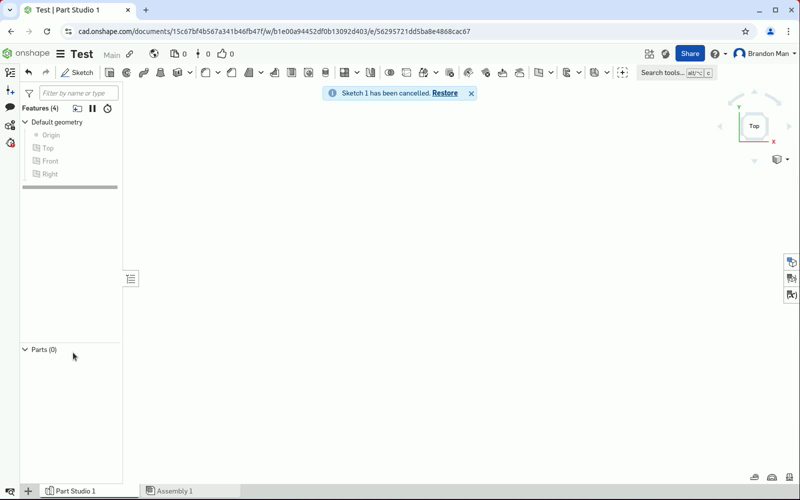
key(shift+p)
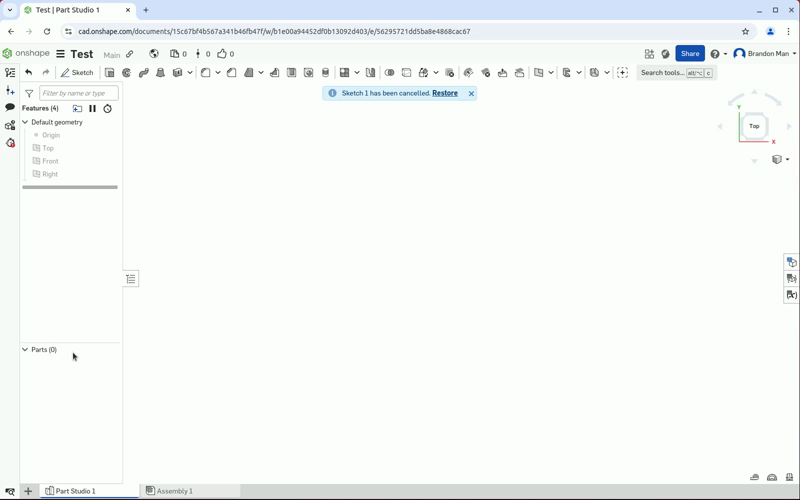
key(space)
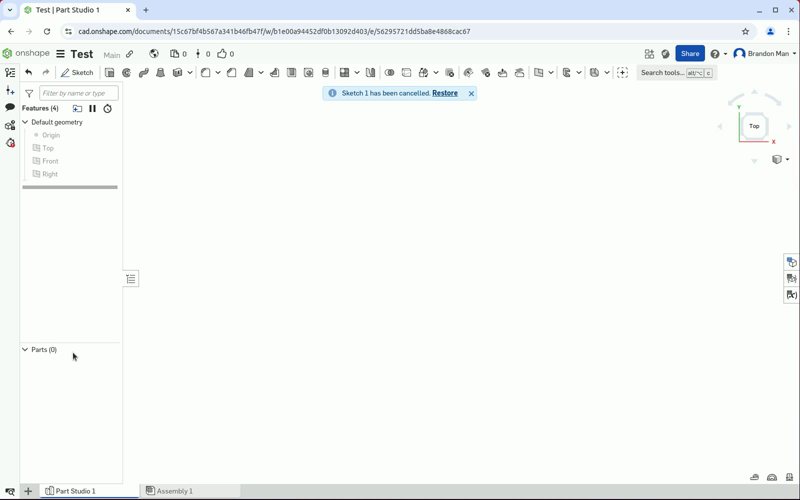
key_down(shift)
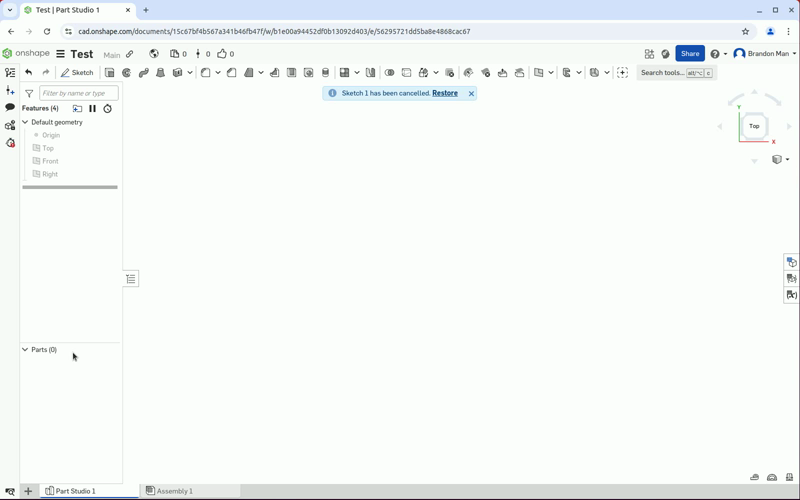
key(up)
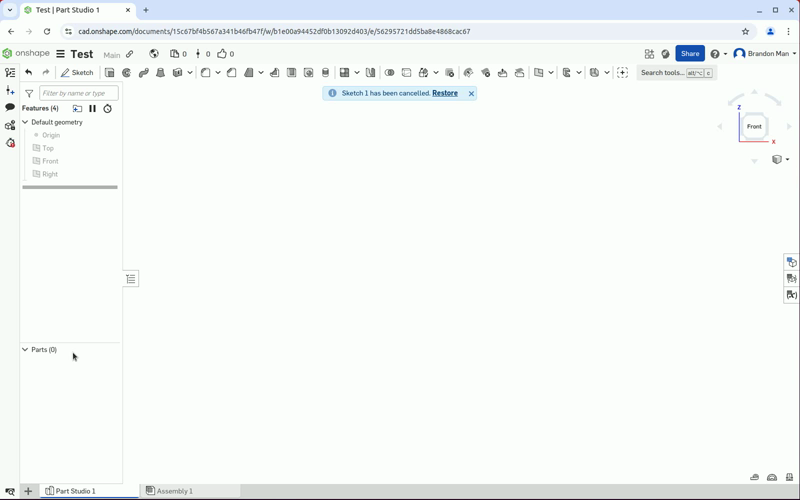
key_up(shift)
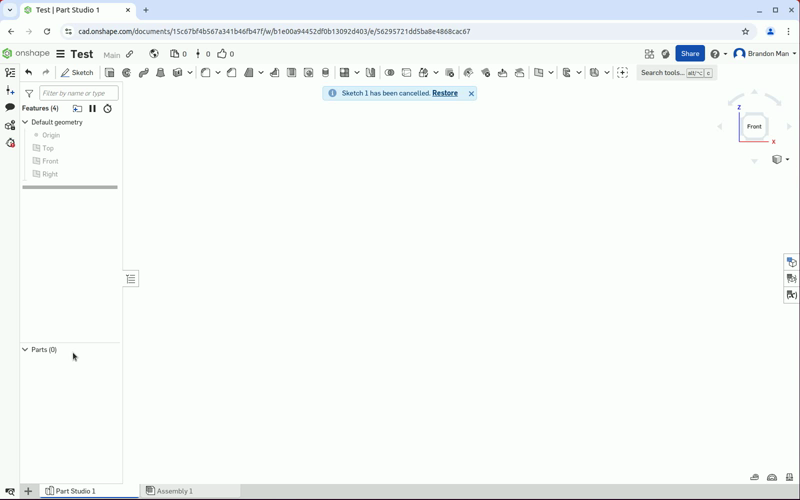
mouse_move(73, 352)
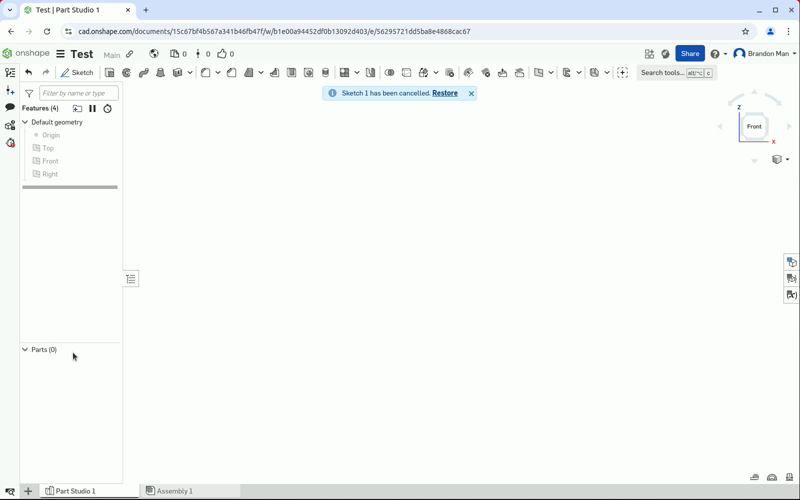
key(shift+y)
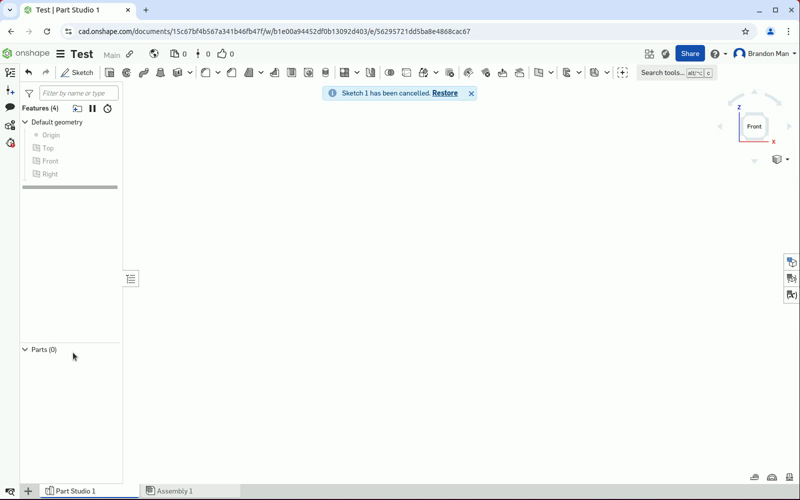
key(shift+s)
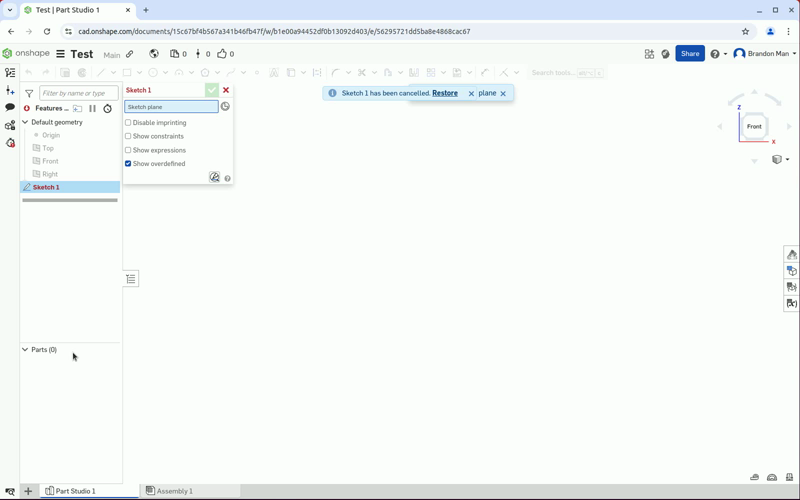
mouse_move(73, 163)
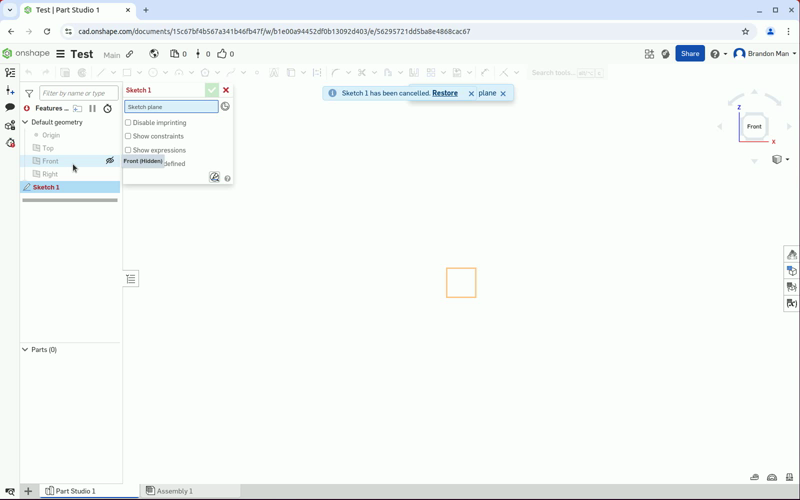
click(73, 163)
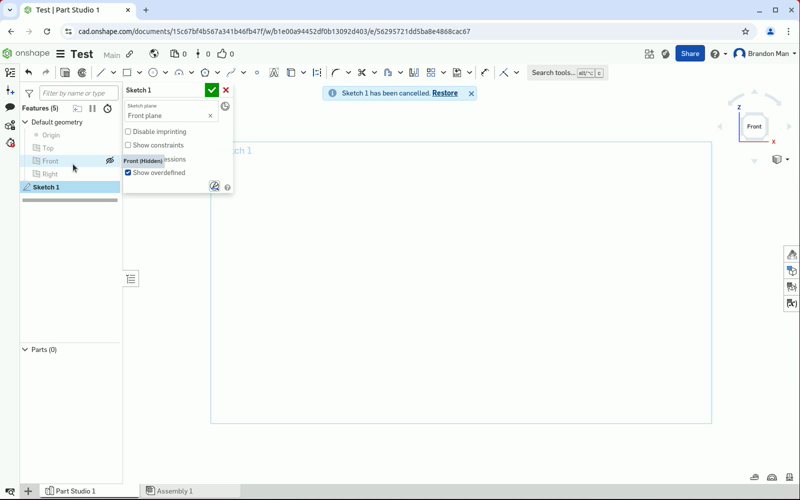
mouse_move(73, 352)
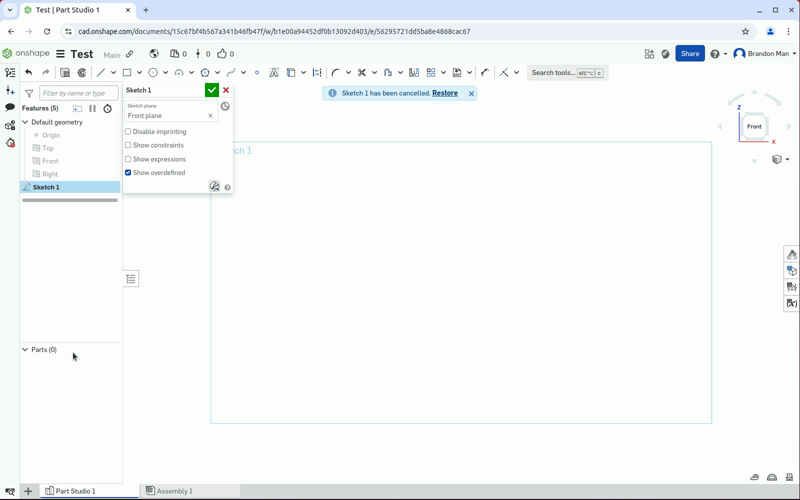
key(y)
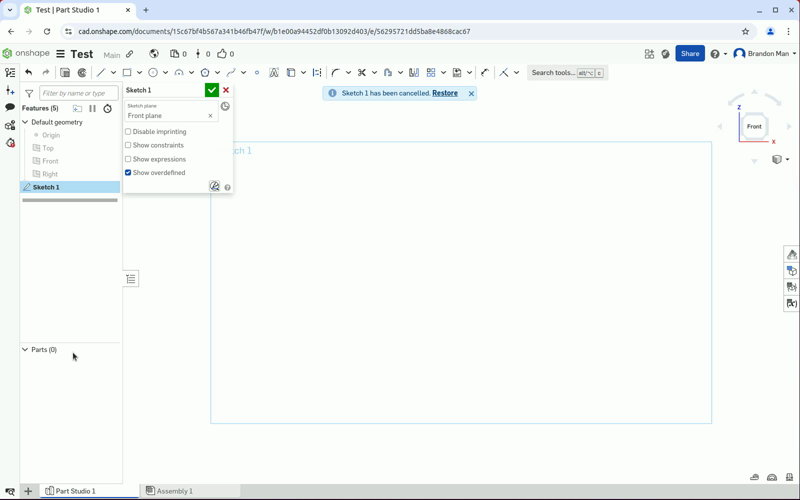
key(l)
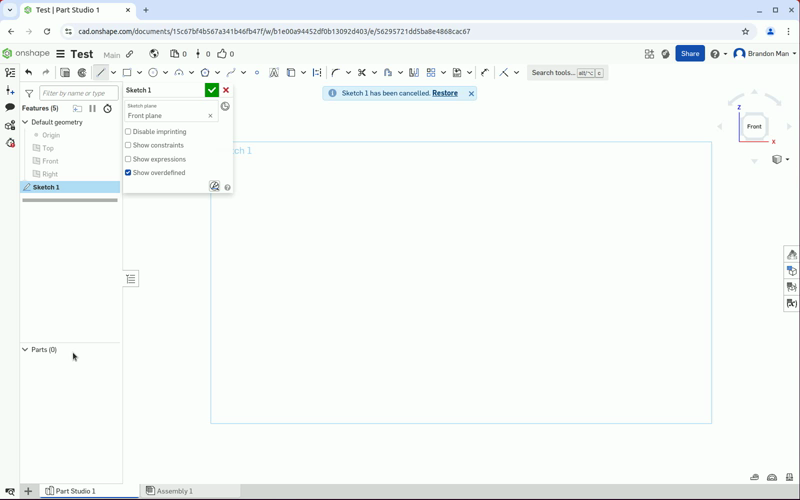
key_down(shift)
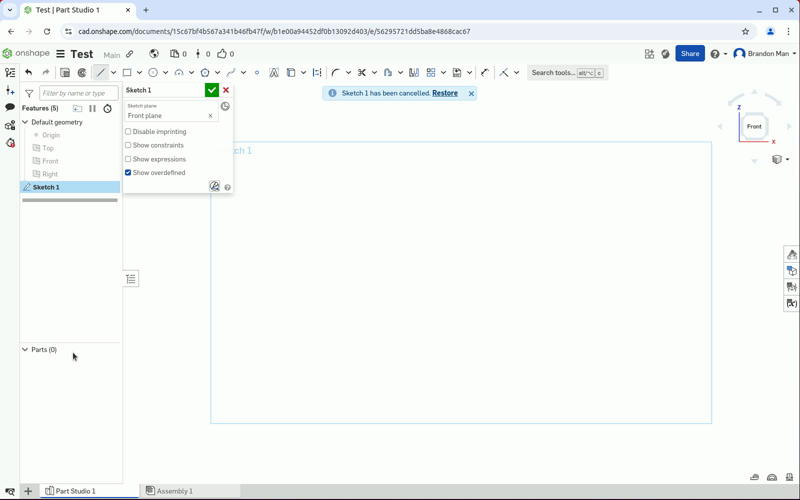
mouse_move(369, 315)
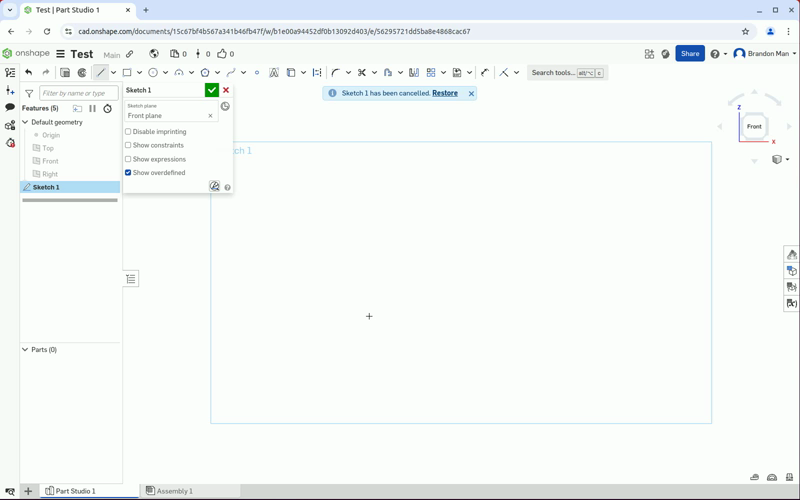
click(369, 315)
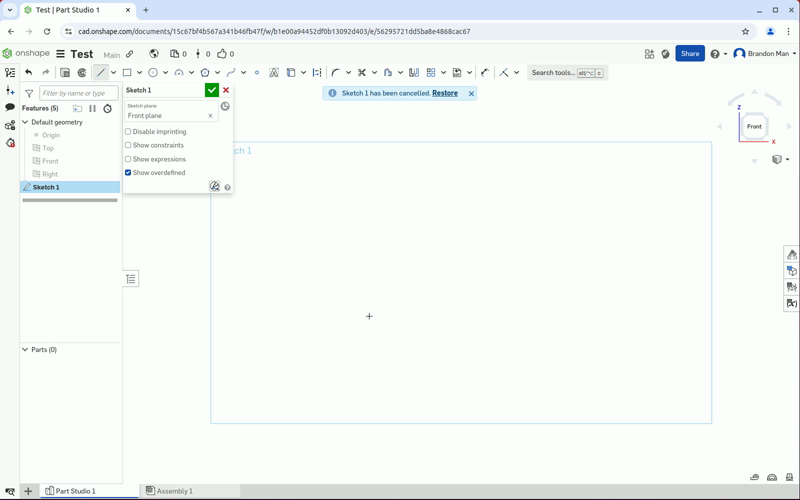
key_up(shift)
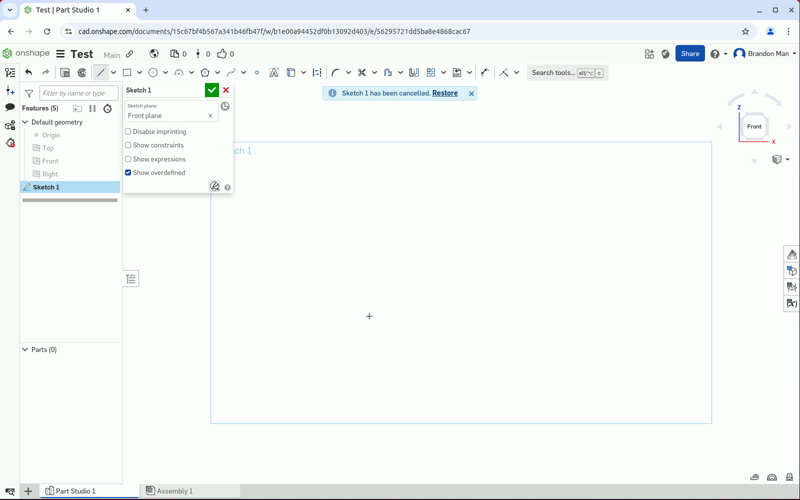
key_down(shift)
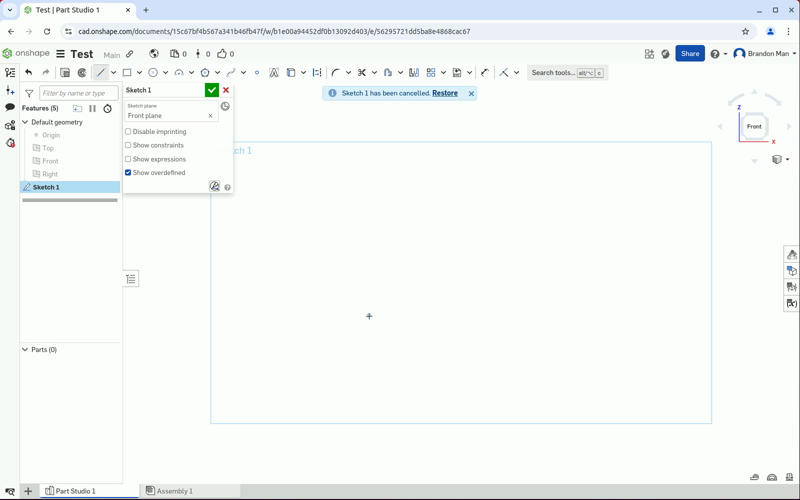
mouse_move(399, 315)
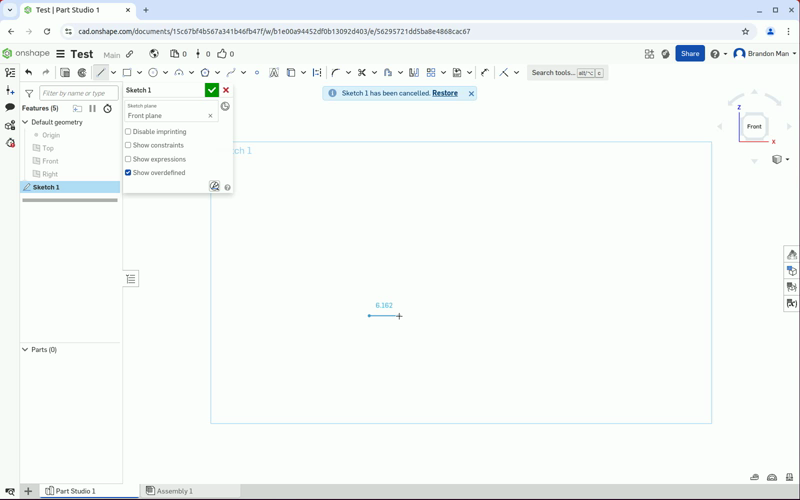
mouse_move(375, 315)
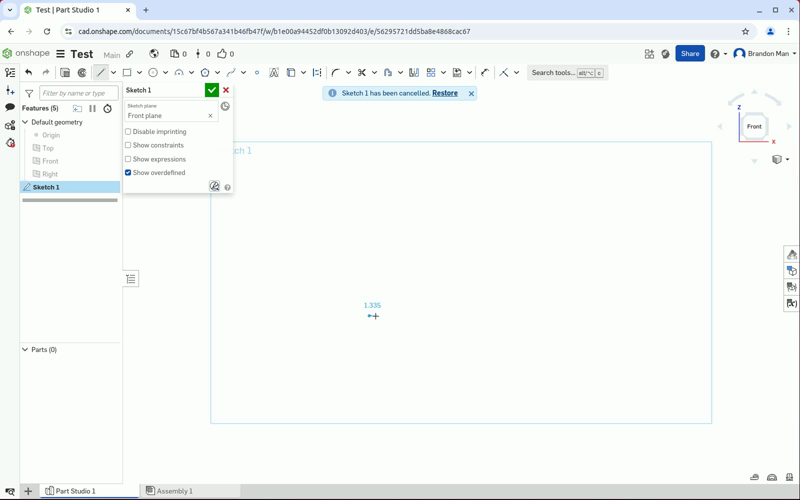
scroll(6)
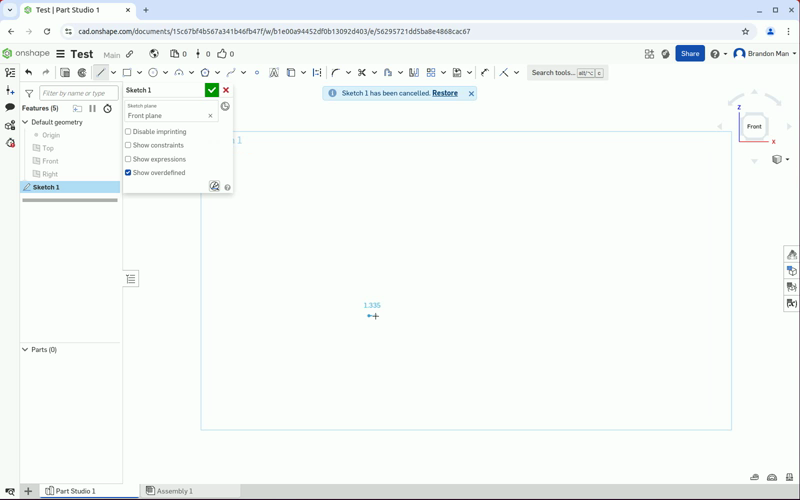
scroll(6)
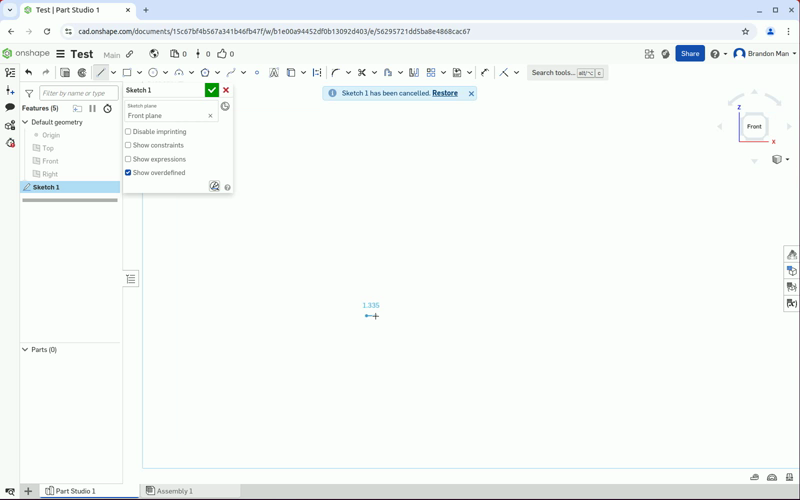
scroll(6)
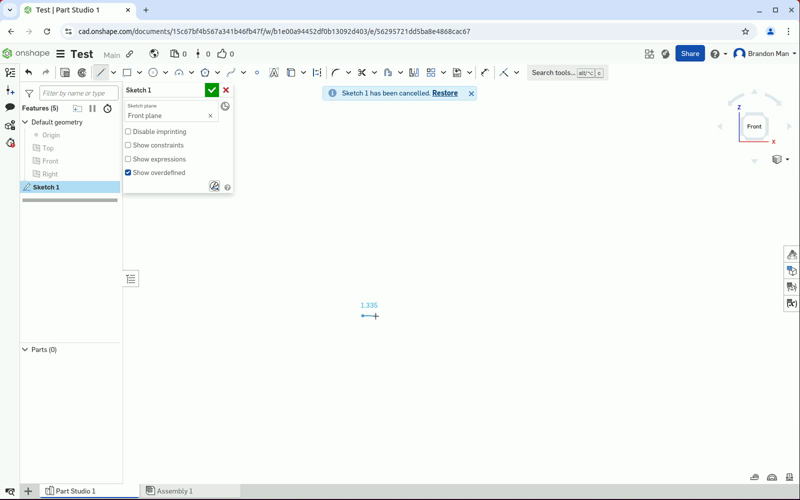
scroll(6)
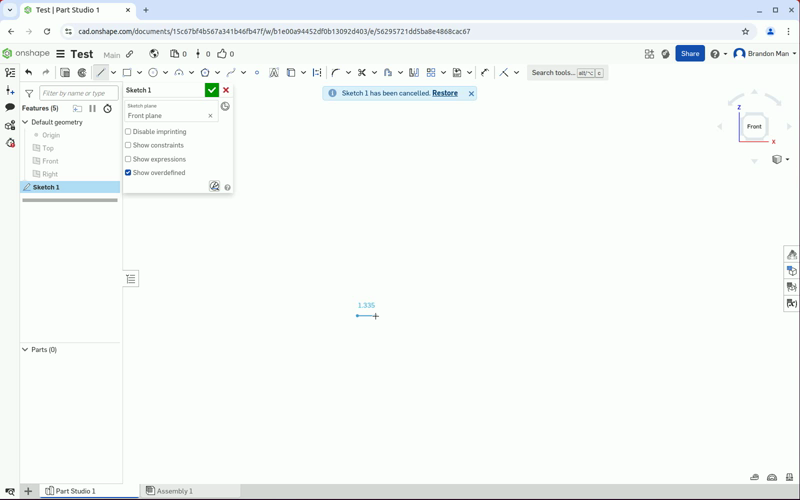
scroll(6)
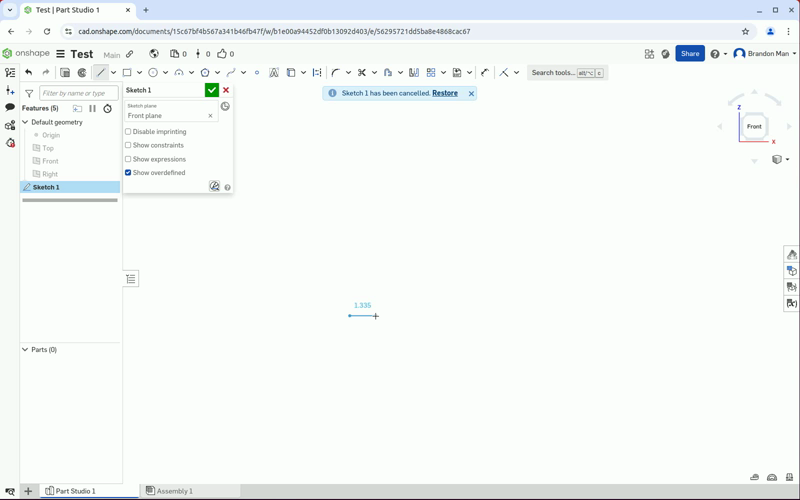
scroll(6)
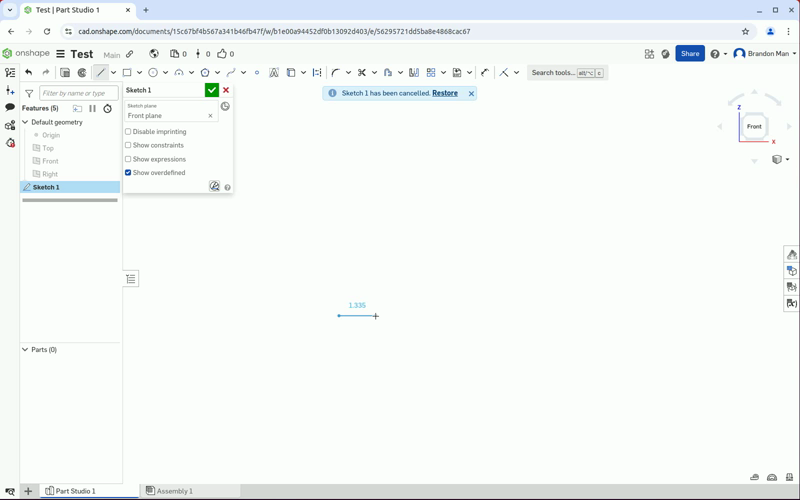
scroll(6)
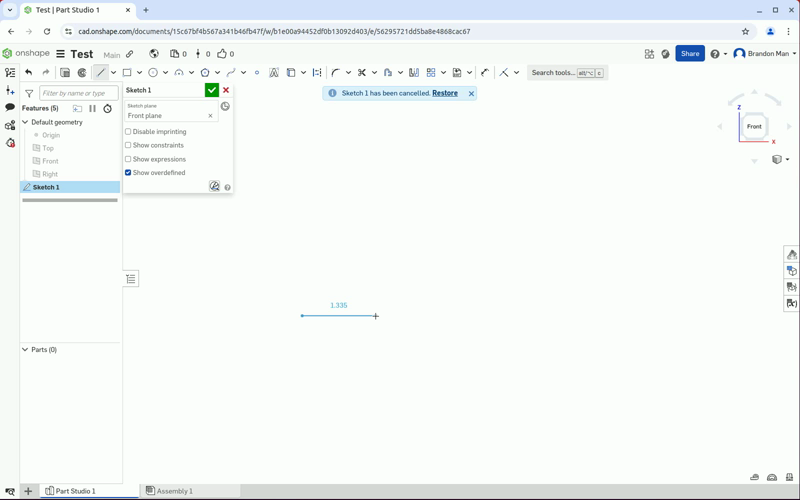
click(375, 315)
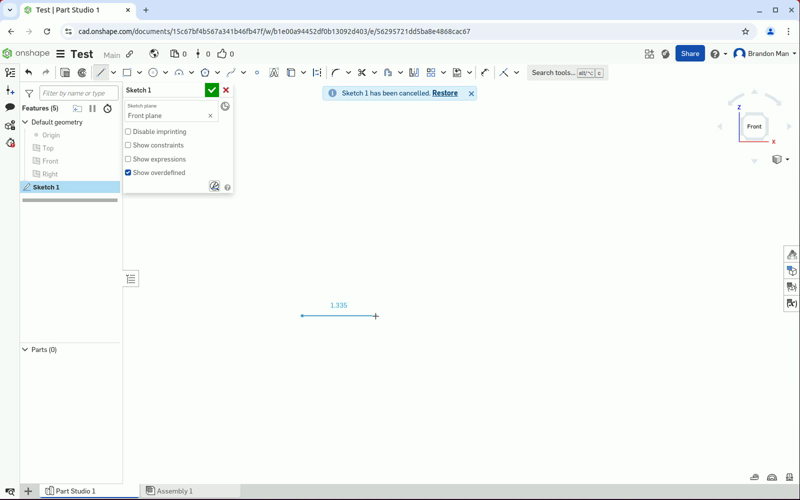
scroll(-6)
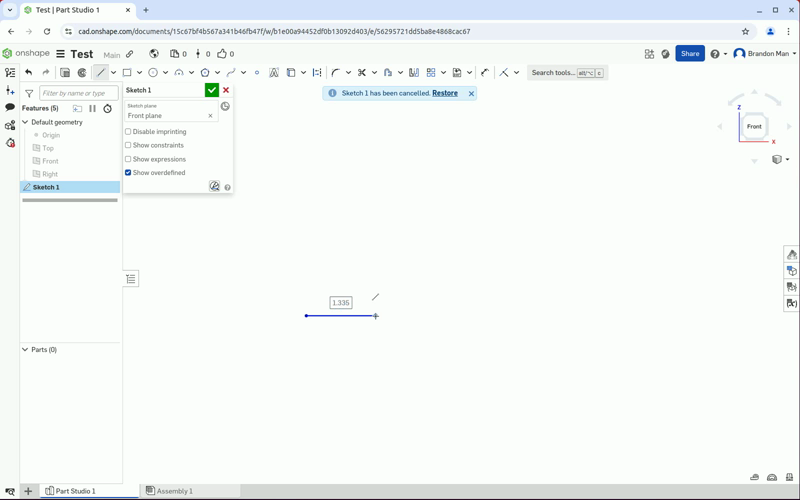
scroll(-6)
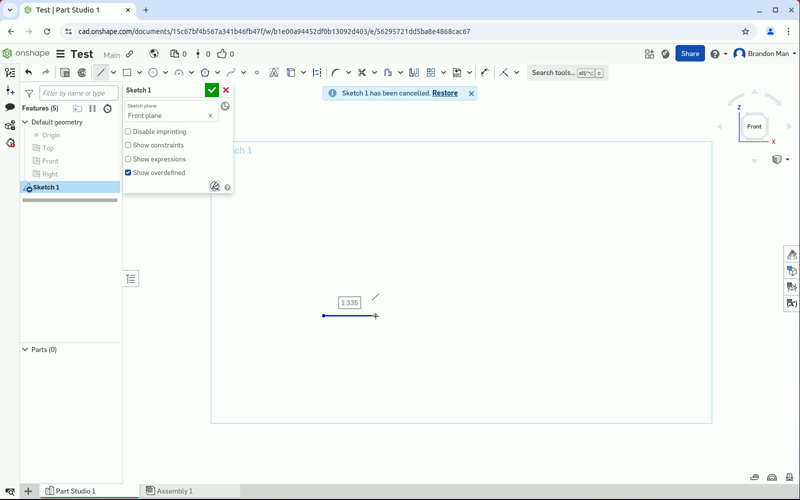
scroll(-6)
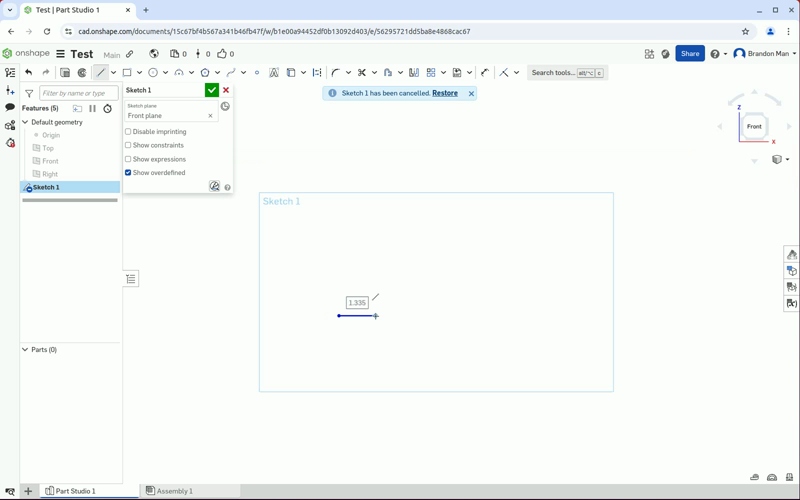
scroll(-6)
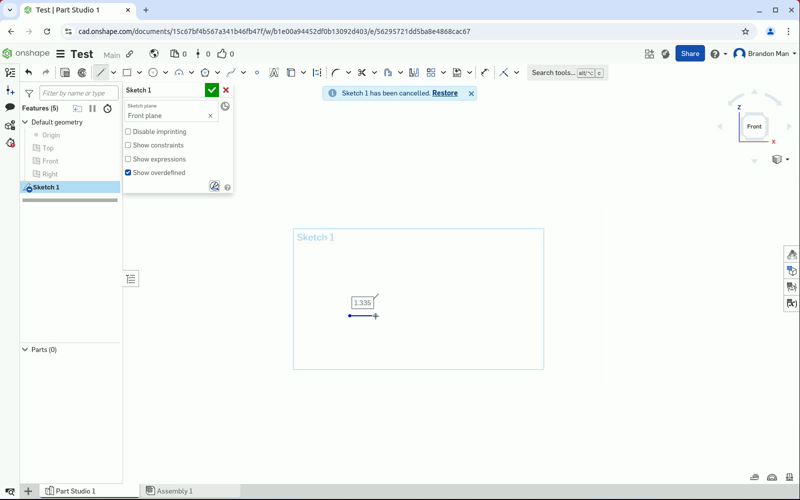
scroll(-6)
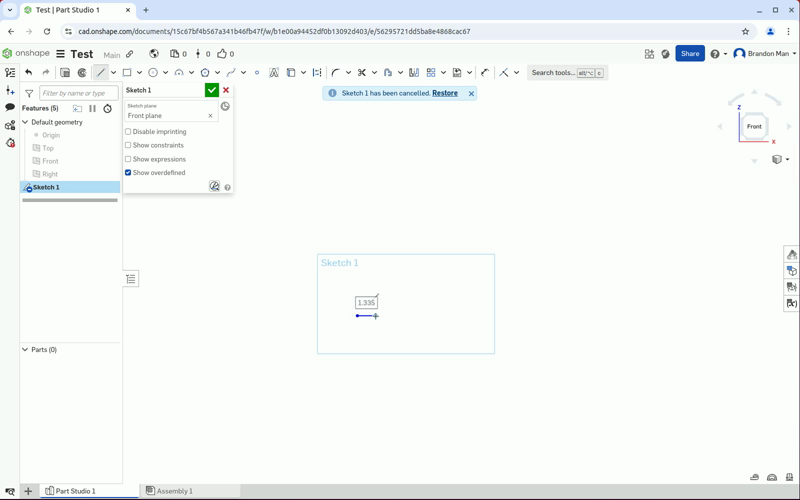
scroll(-6)
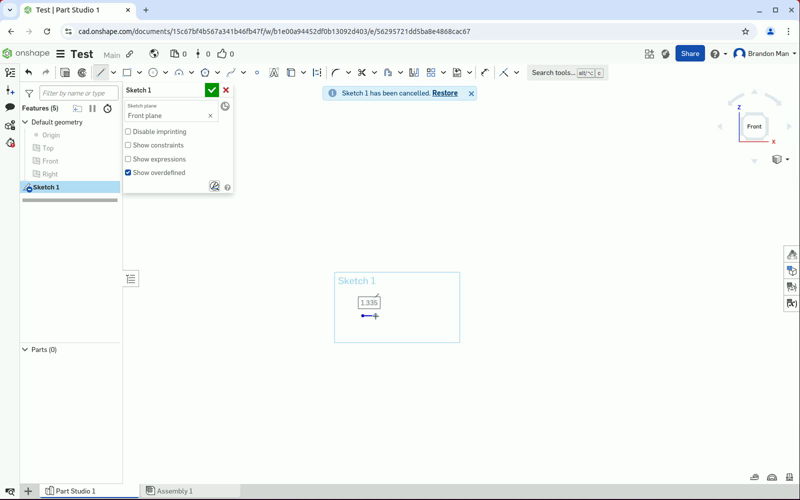
scroll(-6)
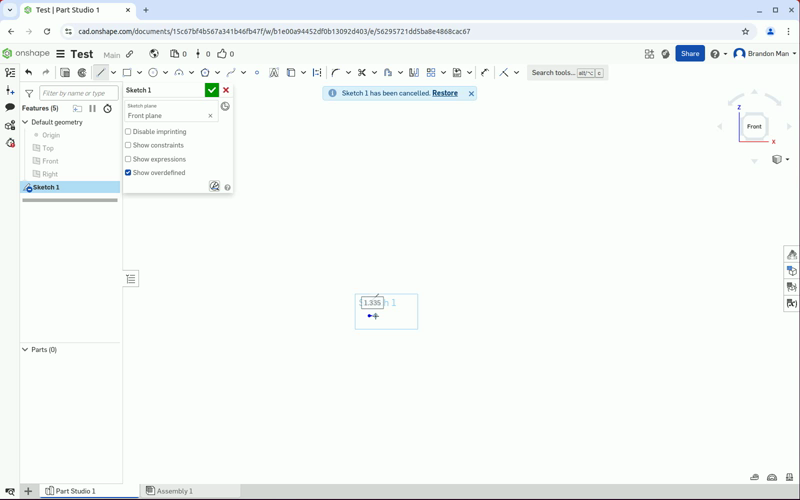
key_up(shift)
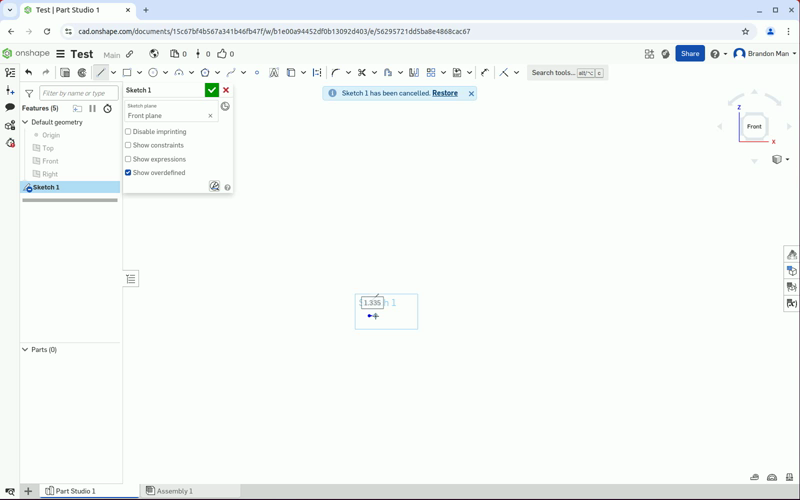
key_down(shift)
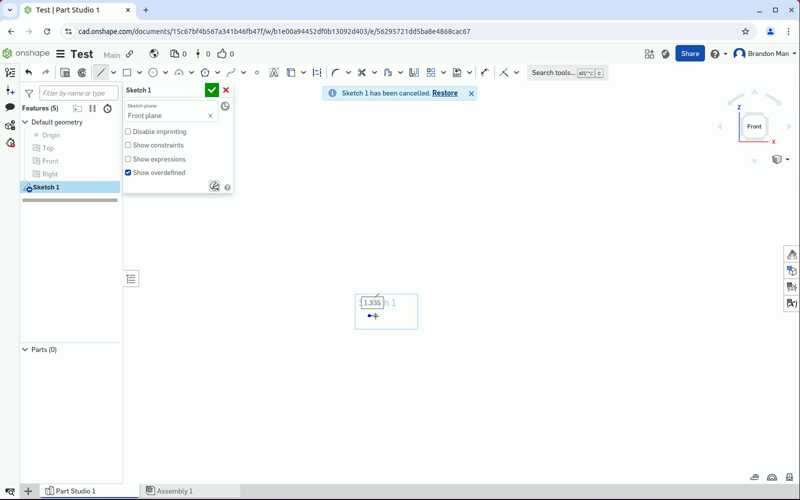
mouse_move(405, 315)
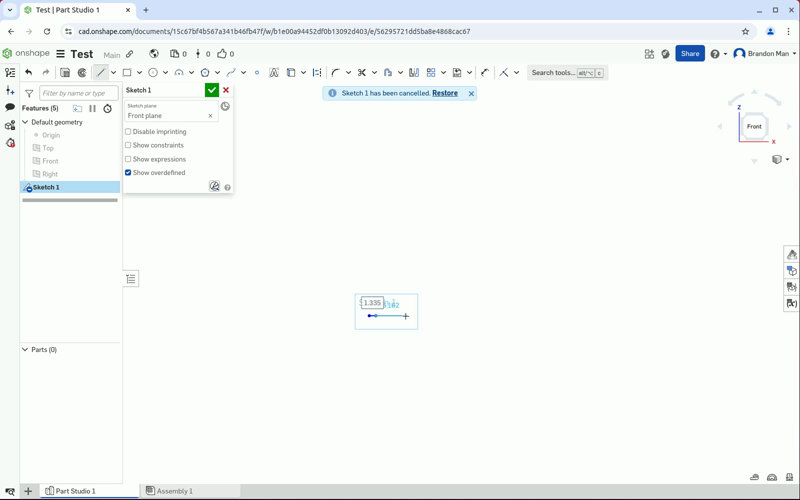
mouse_move(375, 282)
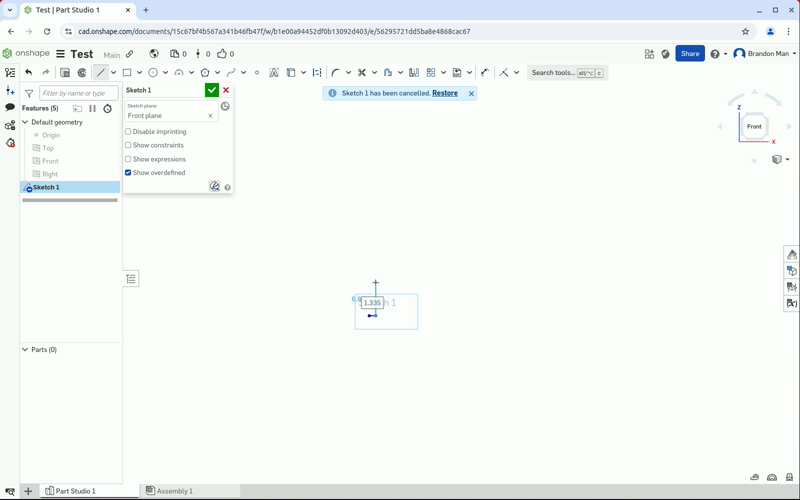
click(375, 282)
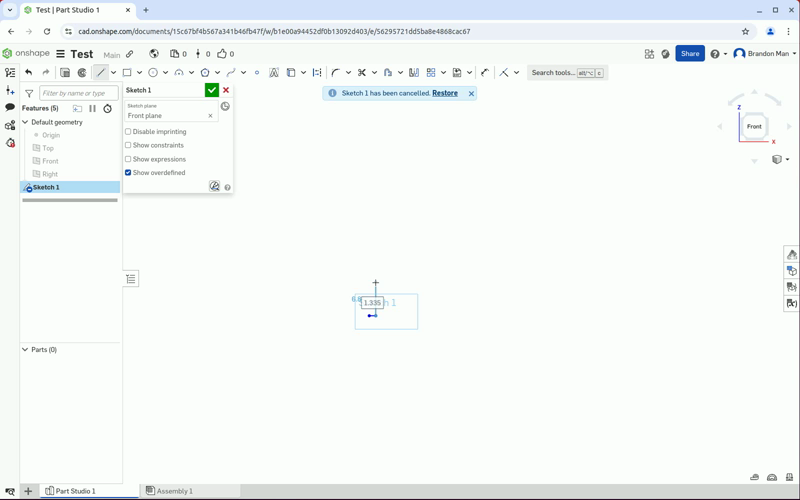
key_up(shift)
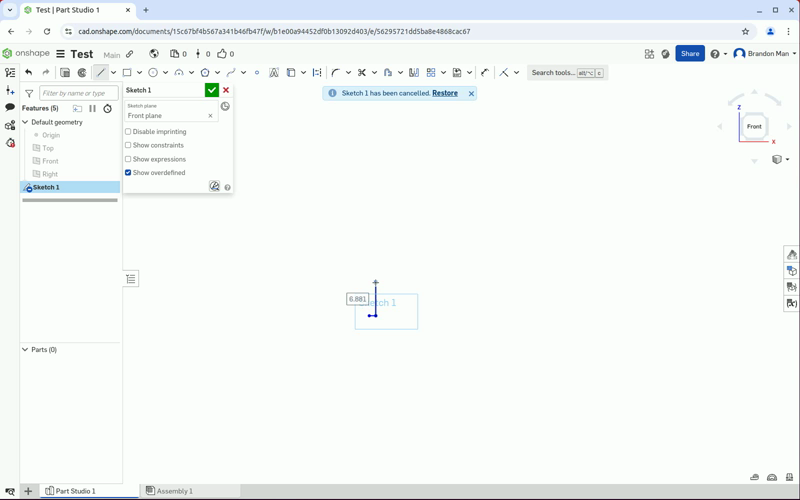
key_down(shift)
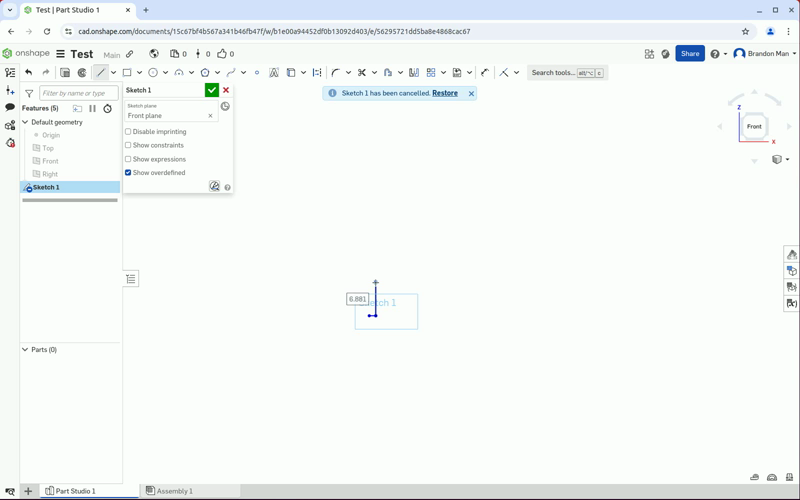
mouse_move(405, 282)
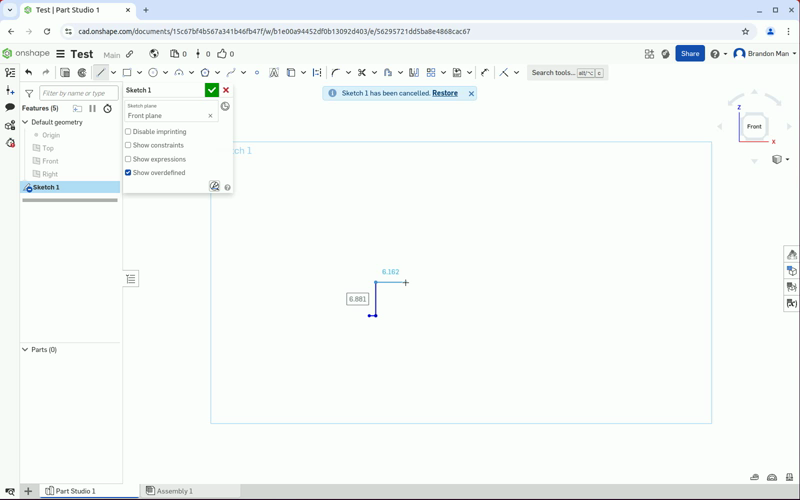
mouse_move(369, 282)
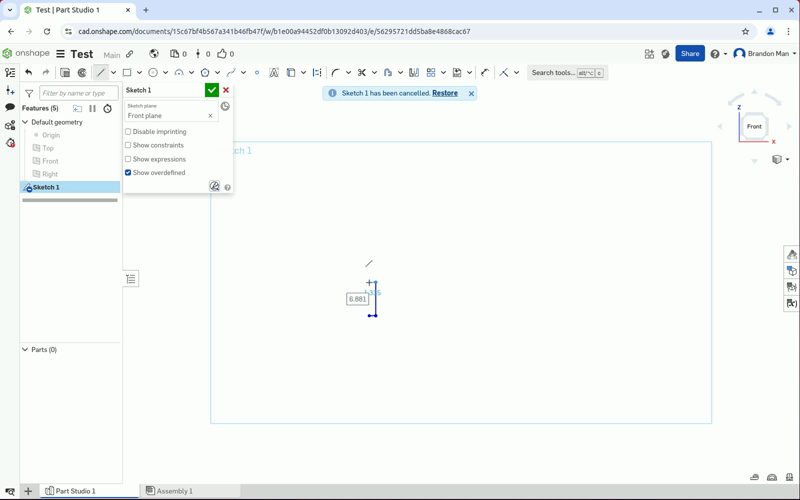
scroll(6)
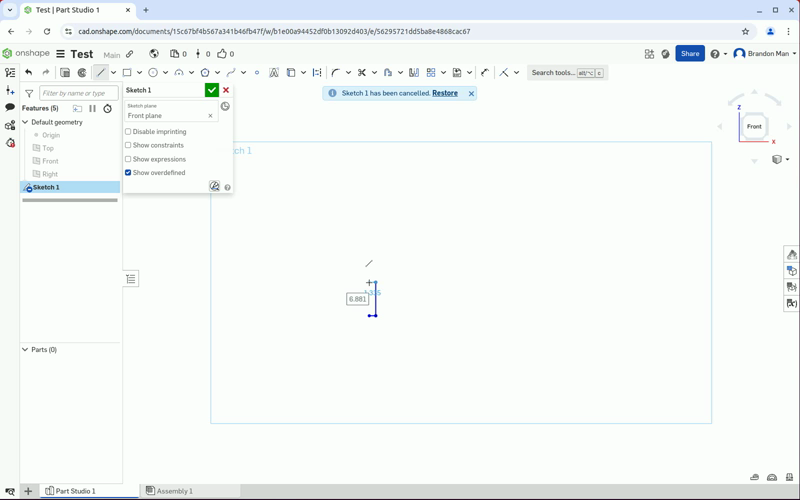
scroll(6)
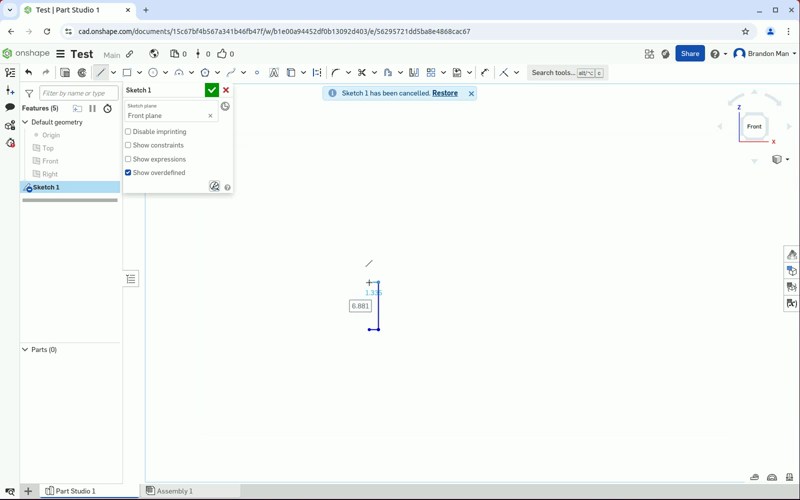
scroll(6)
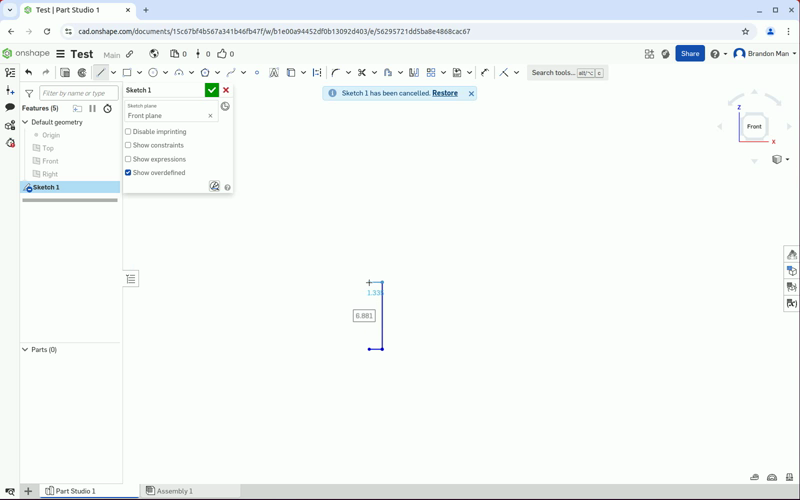
scroll(6)
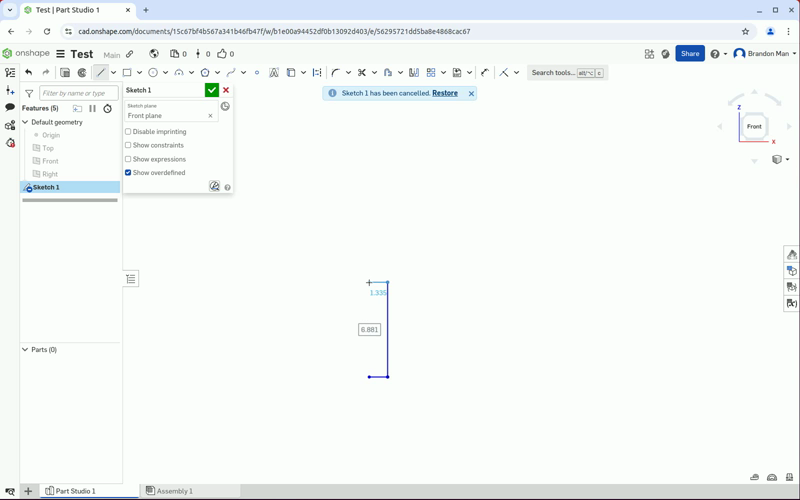
scroll(6)
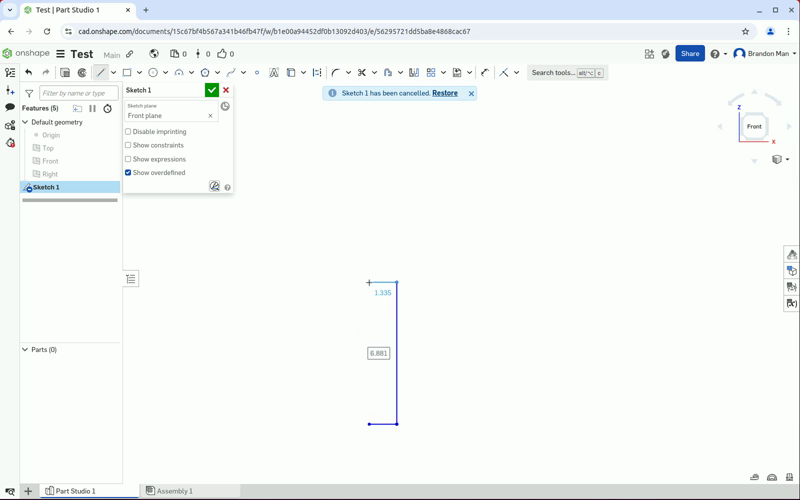
scroll(6)
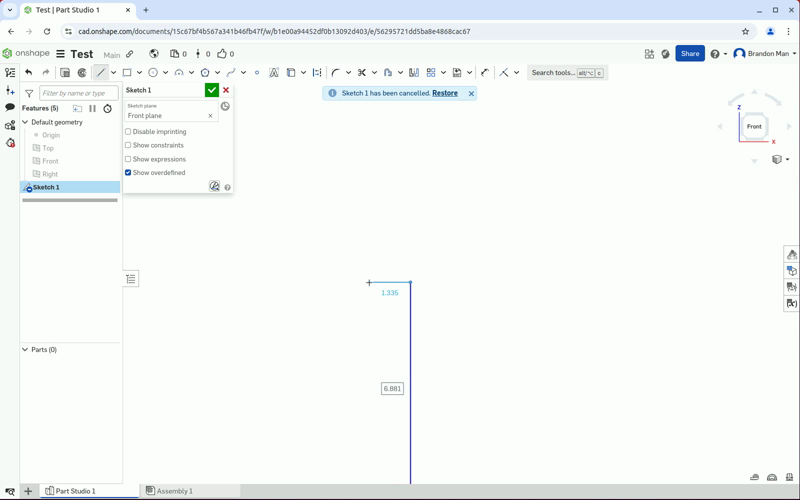
scroll(6)
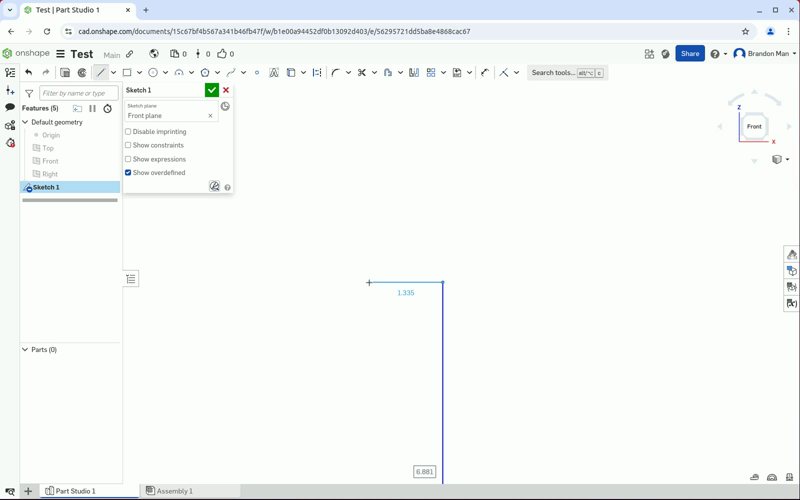
click(369, 282)
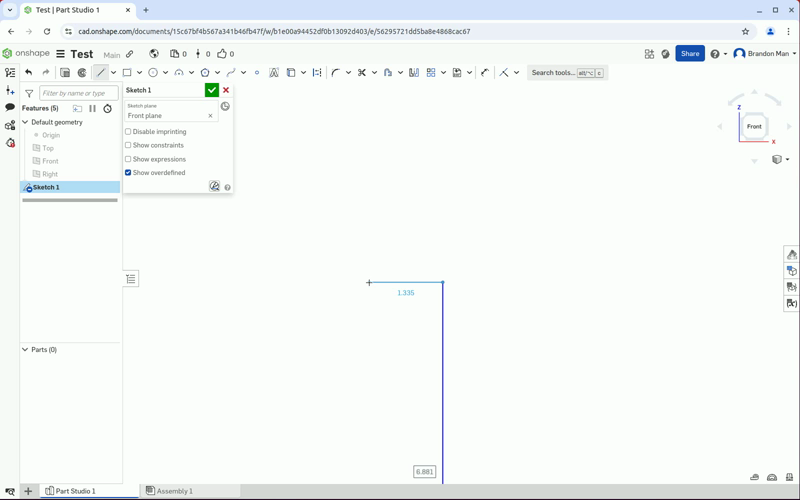
scroll(-6)
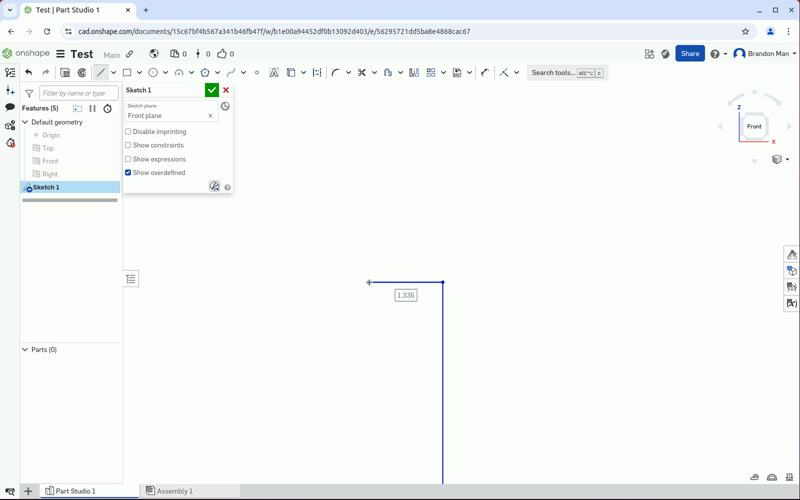
scroll(-6)
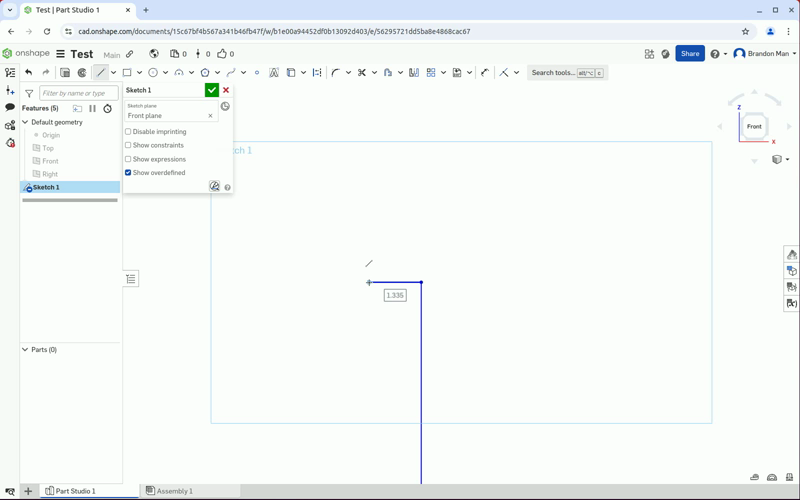
scroll(-6)
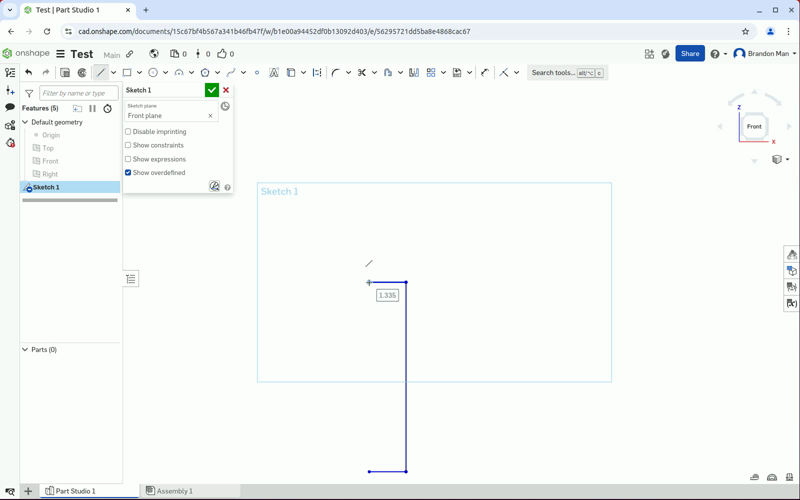
scroll(-6)
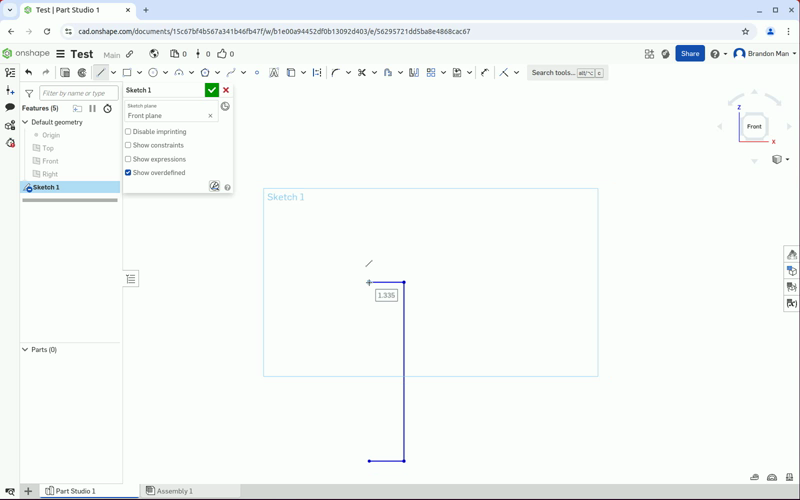
scroll(-6)
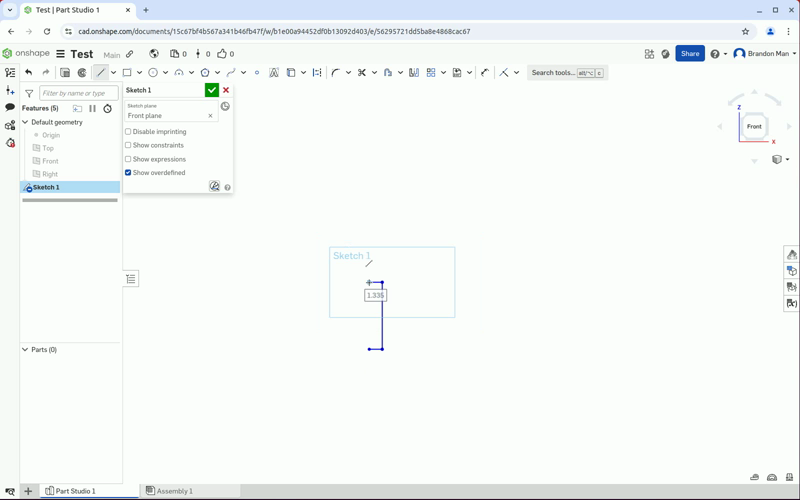
scroll(-6)
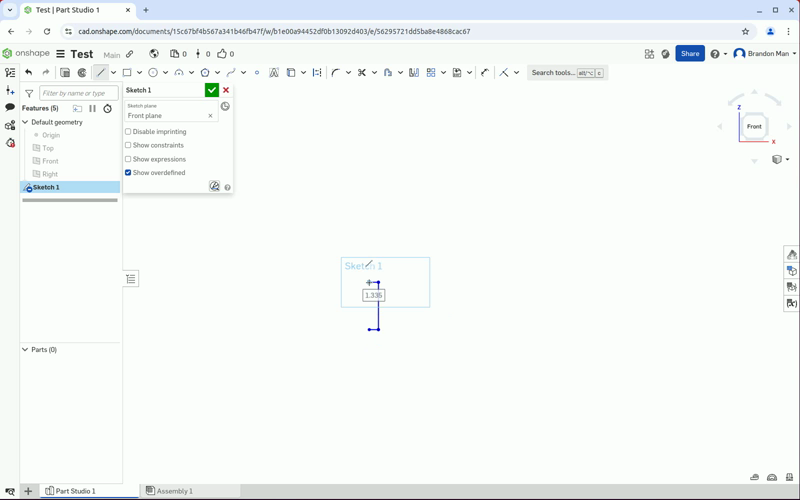
scroll(-6)
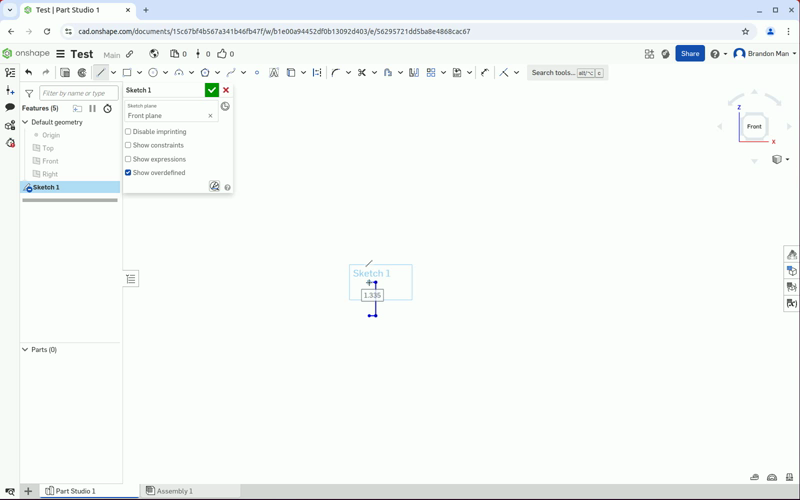
key_up(shift)
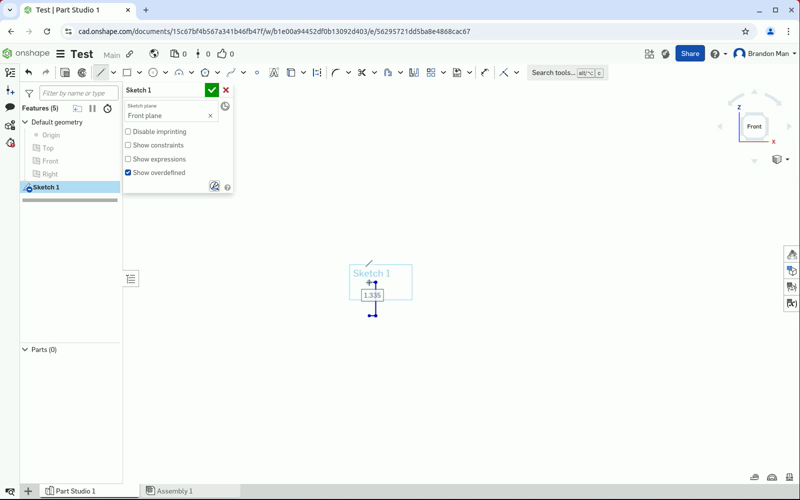
mouse_move(399, 282)
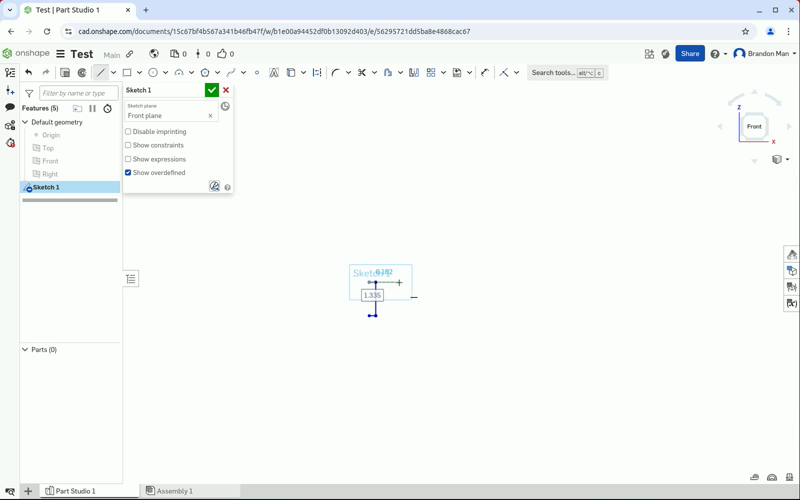
key_down(shift)
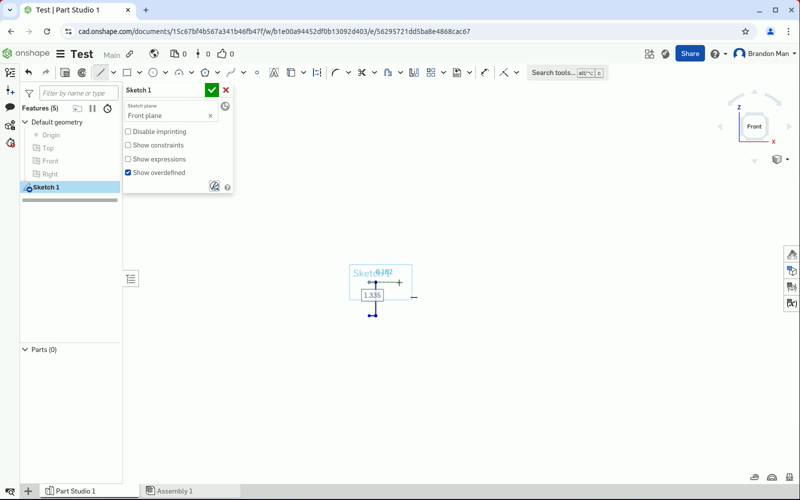
mouse_move(369, 315)
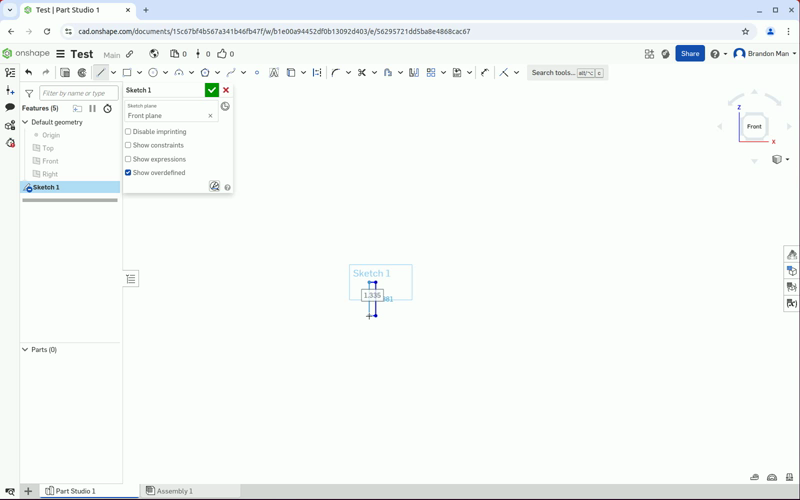
key_up(shift)
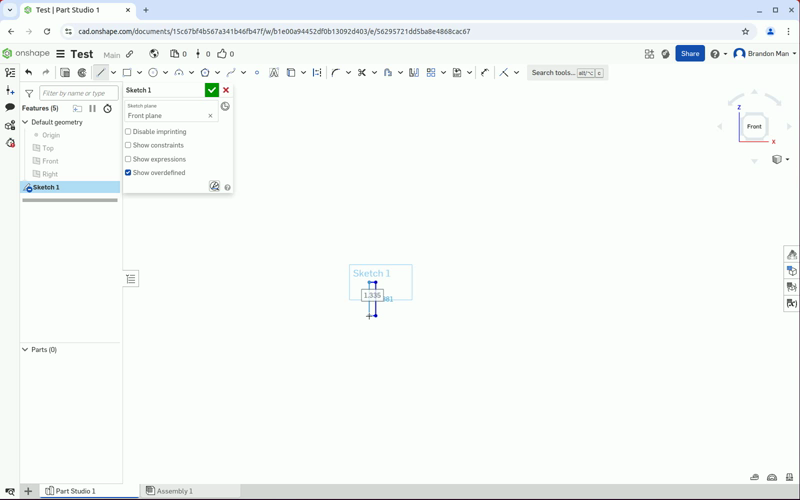
click(369, 315)
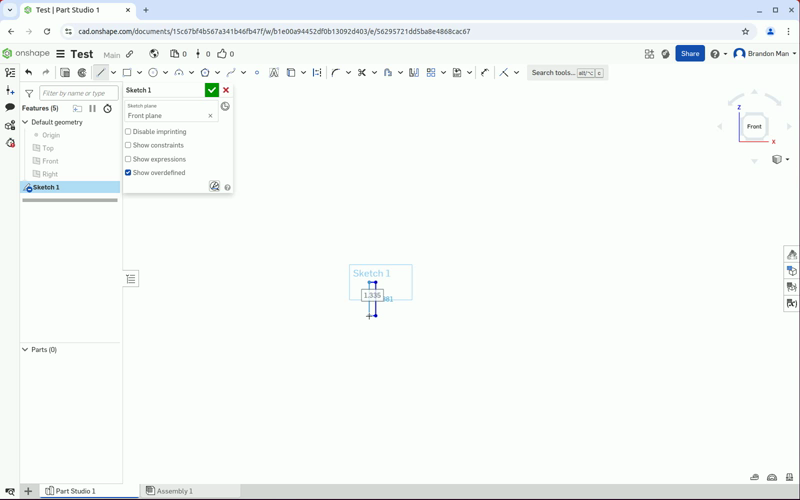
key(esc)
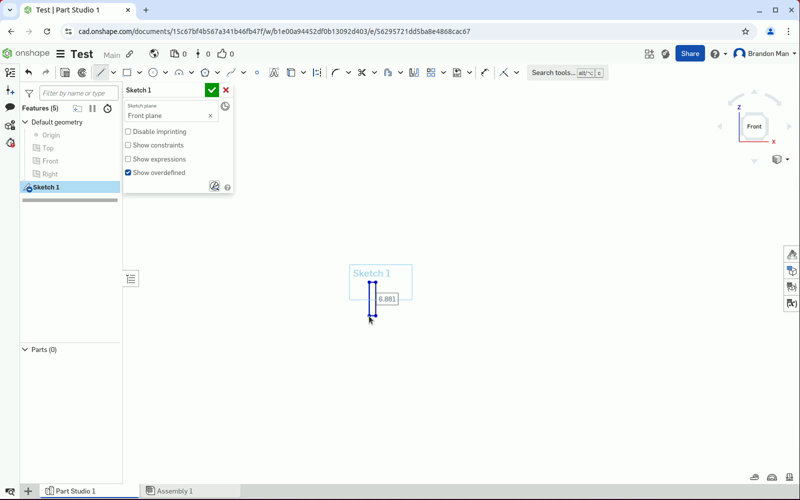
mouse_move(373, 299)
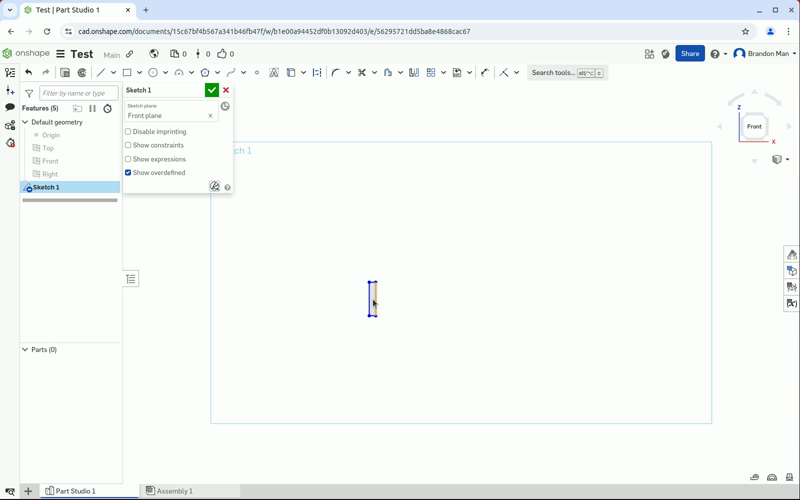
scroll(6)
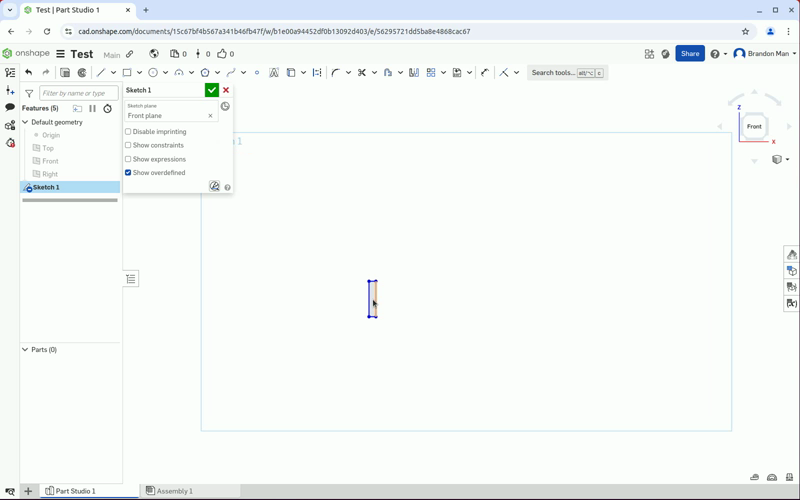
scroll(6)
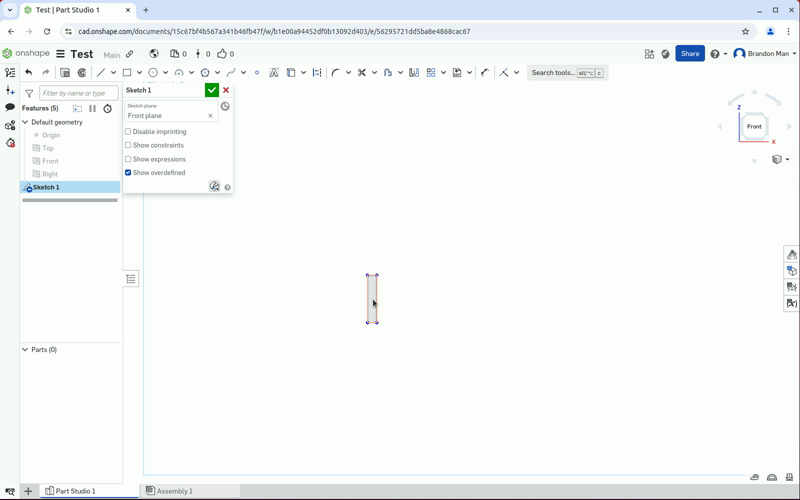
scroll(6)
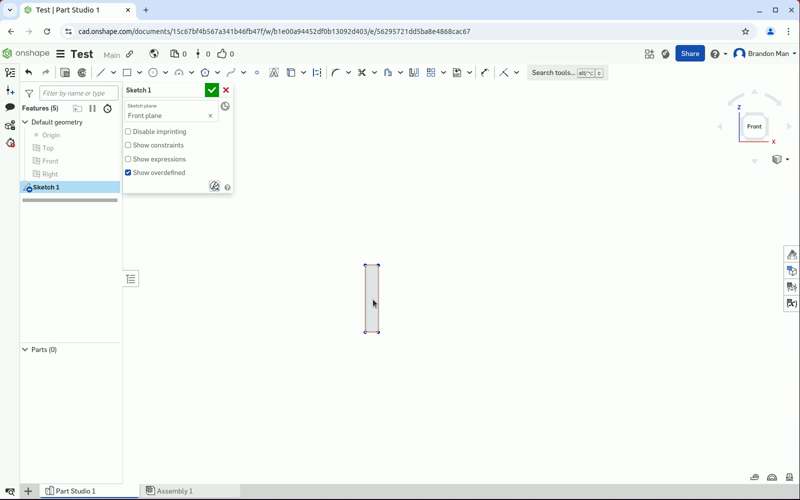
scroll(6)
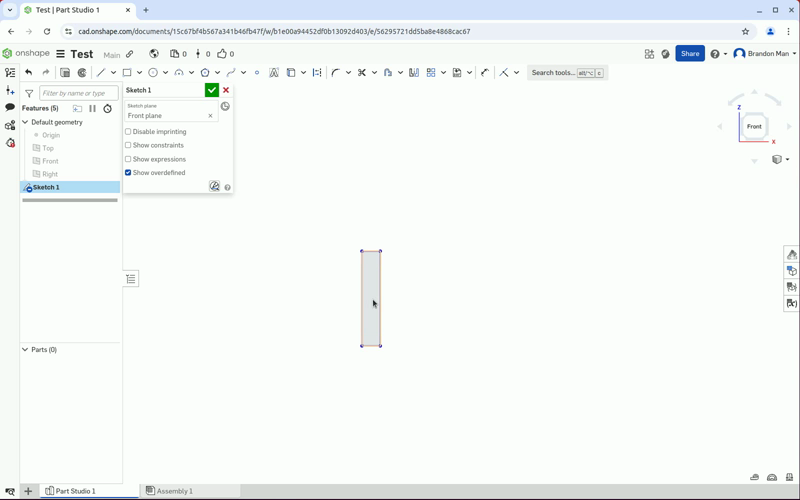
scroll(6)
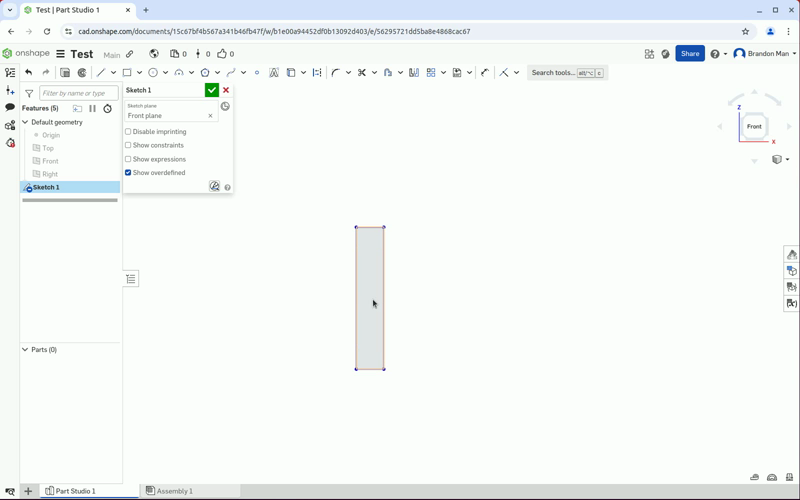
scroll(6)
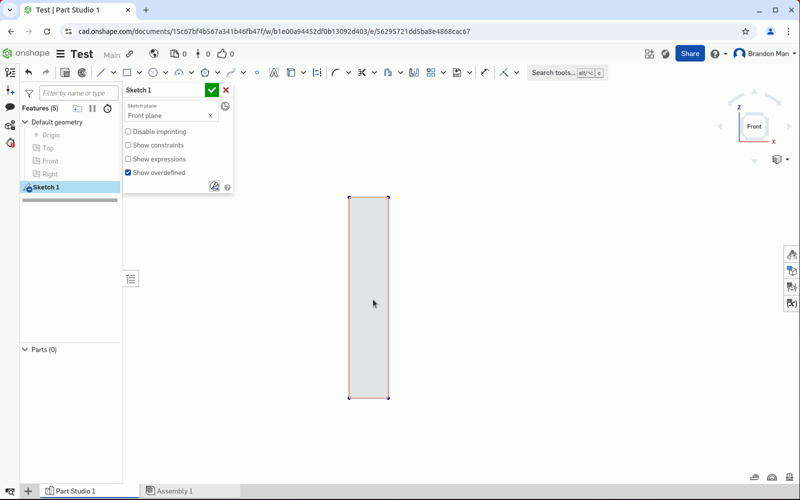
scroll(6)
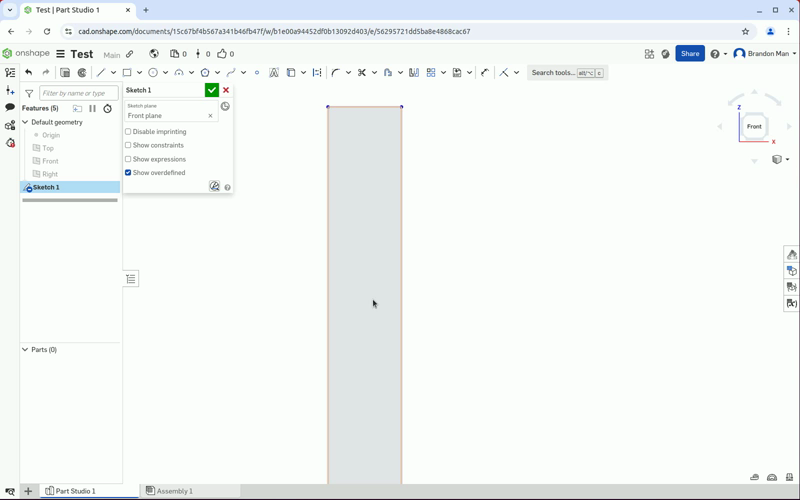
click(373, 299)
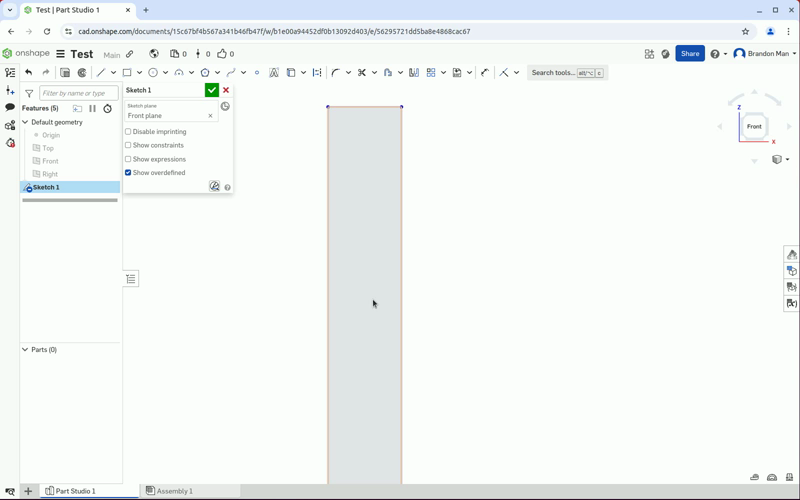
scroll(-6)
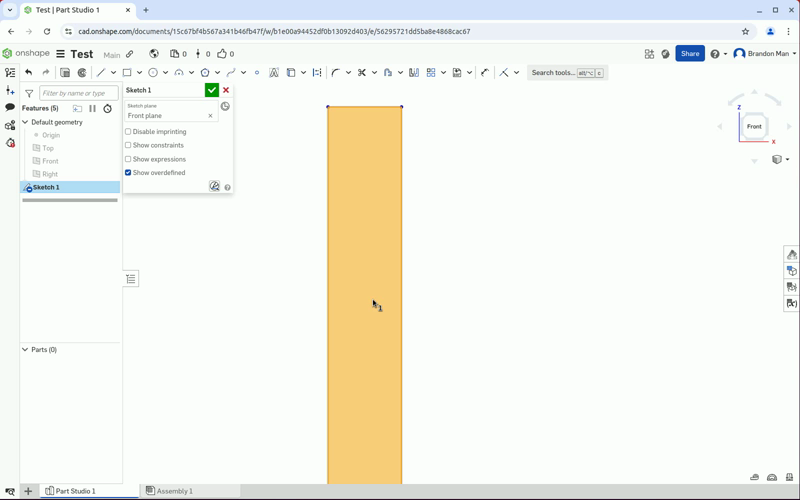
scroll(-6)
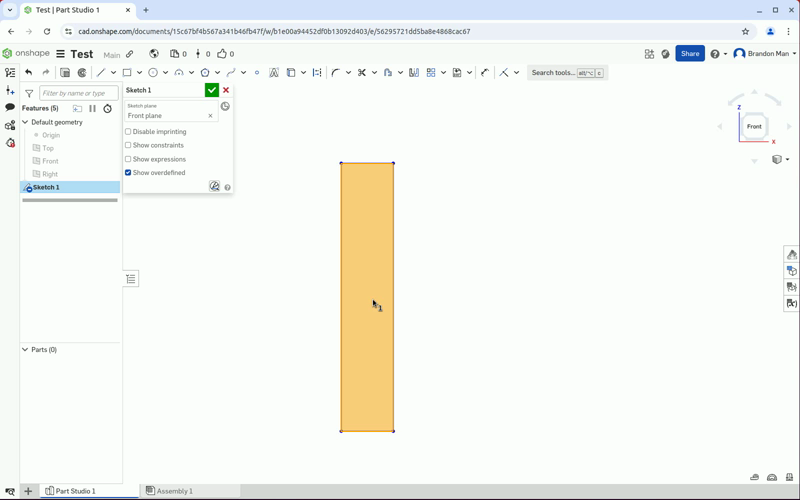
scroll(-6)
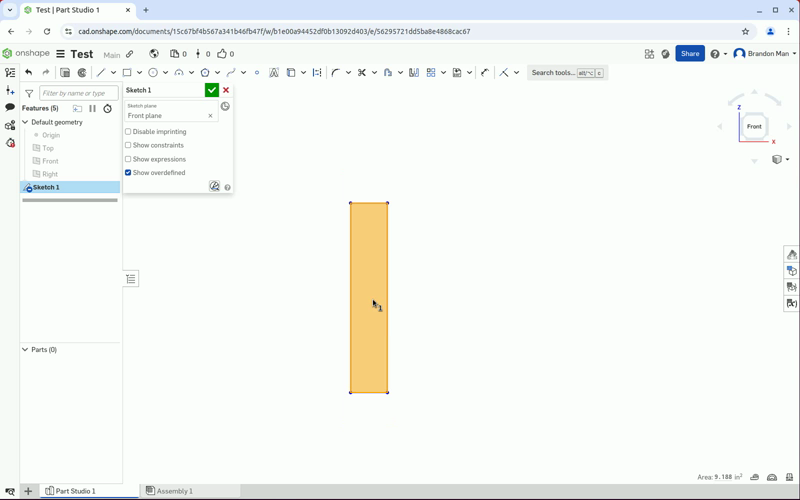
scroll(-6)
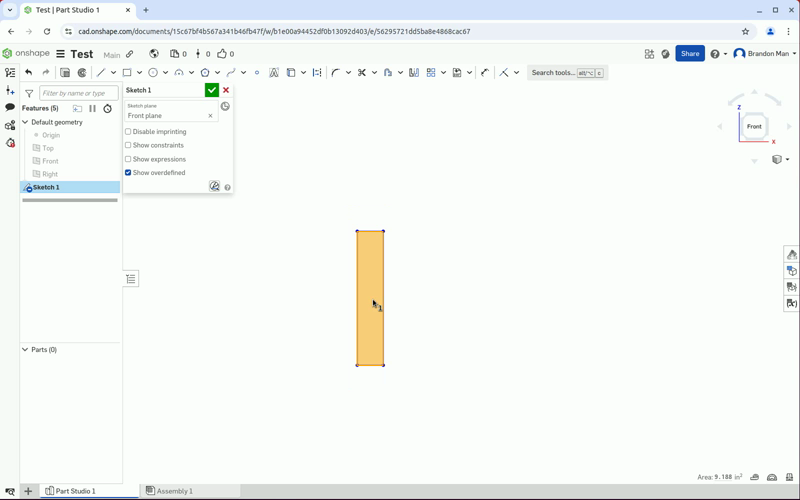
scroll(-6)
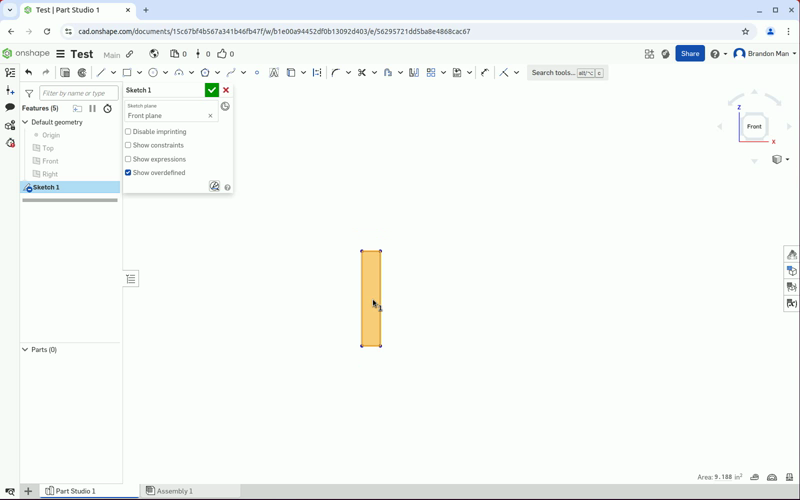
scroll(-6)
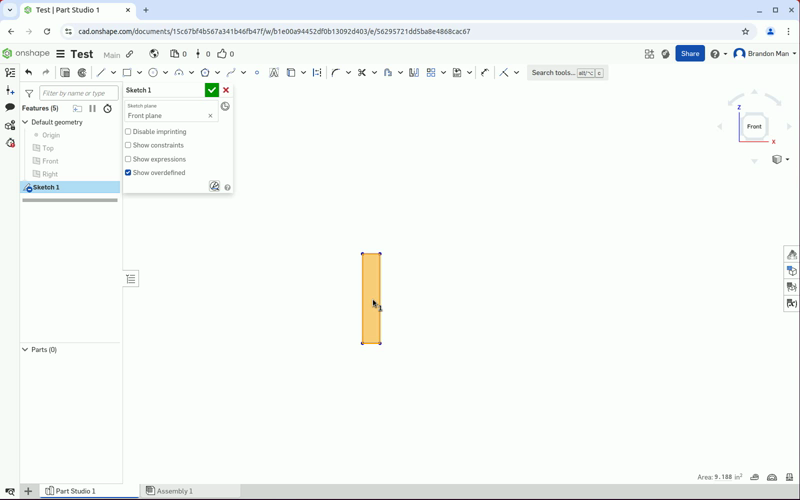
scroll(-6)
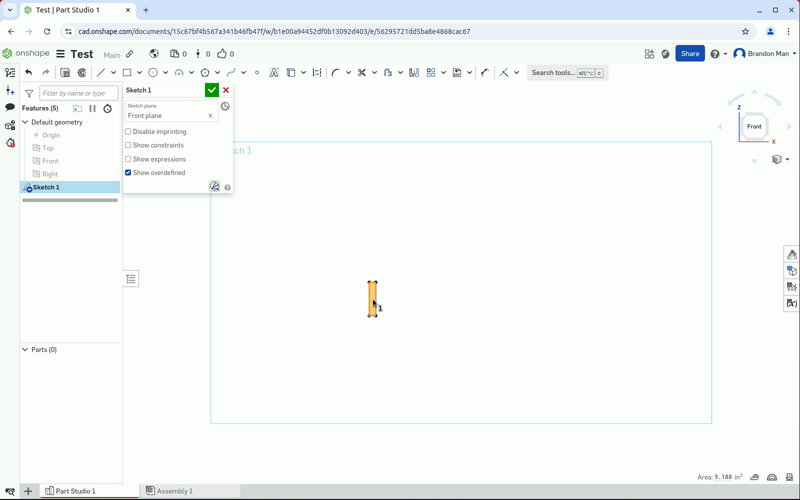
mouse_move(73, 352)
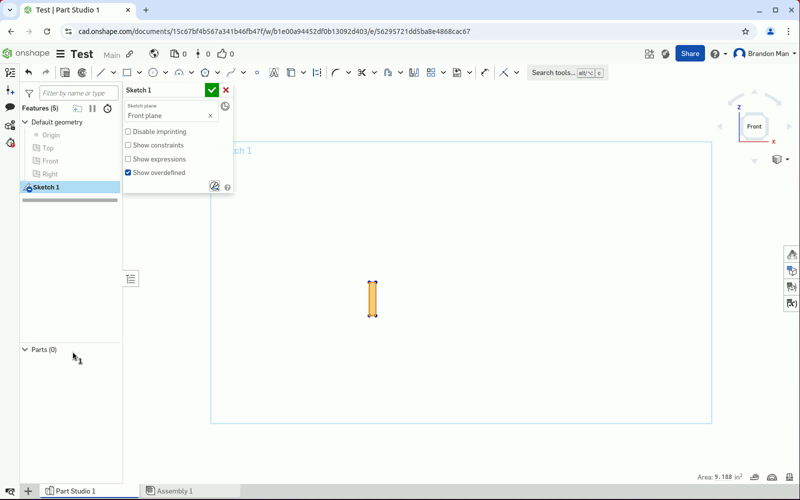
key(shift+y)
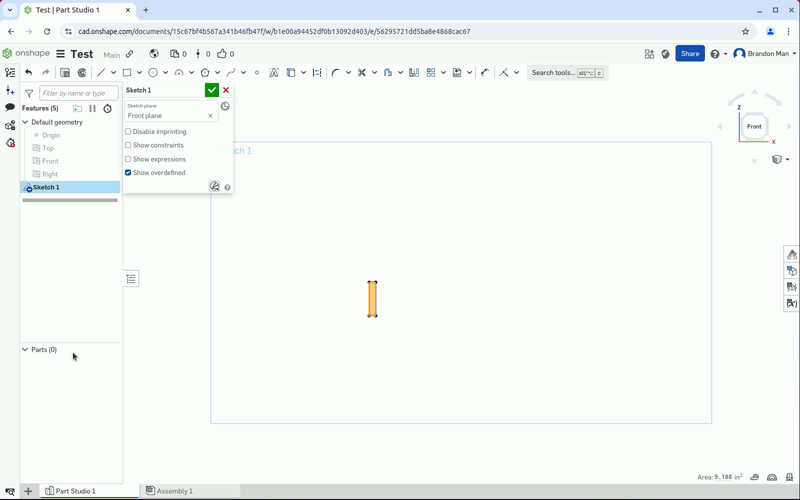
key(shift+e)
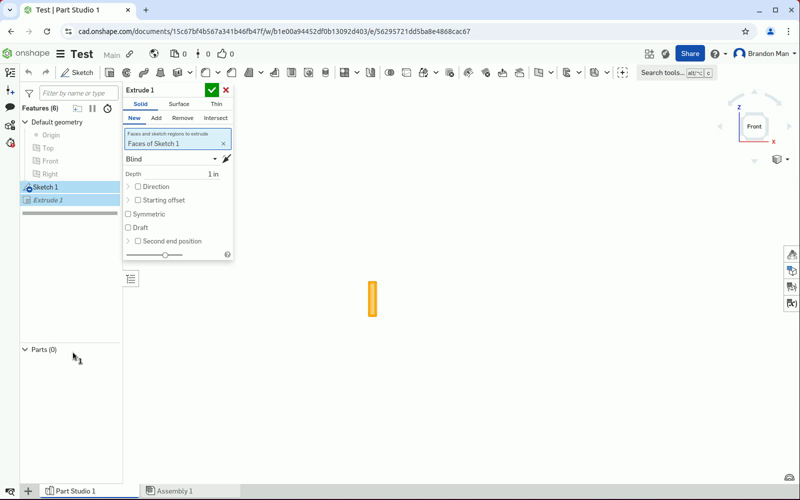
mouse_move(143, 106)
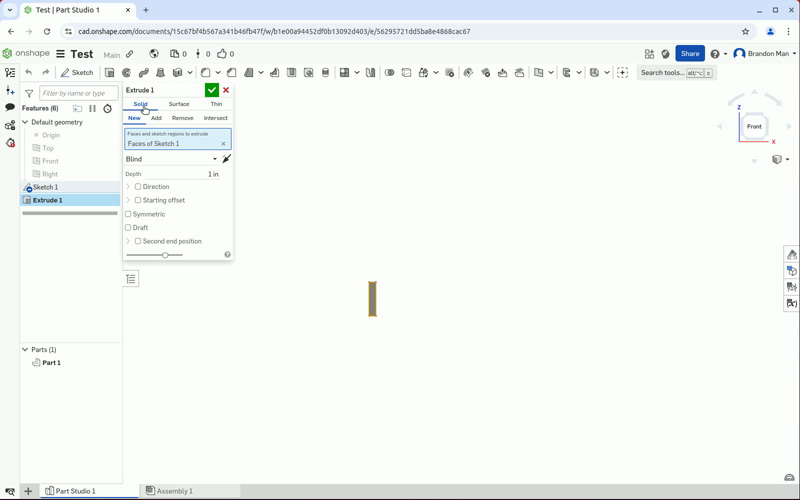
click(143, 106)
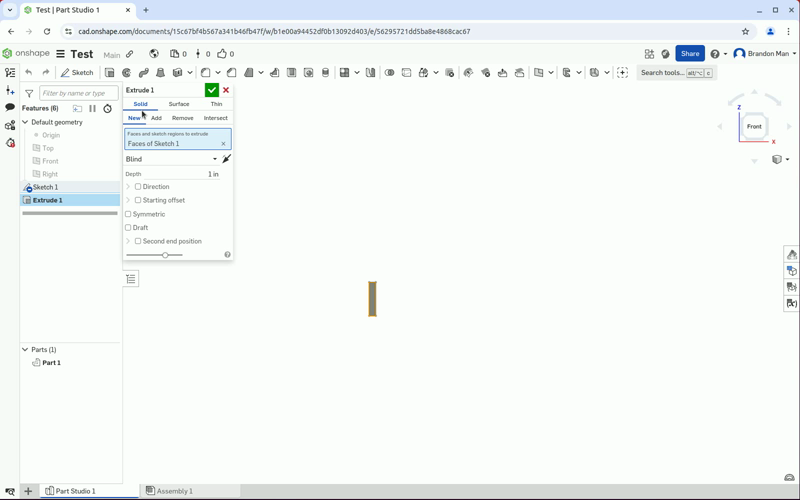
mouse_move(137, 120)
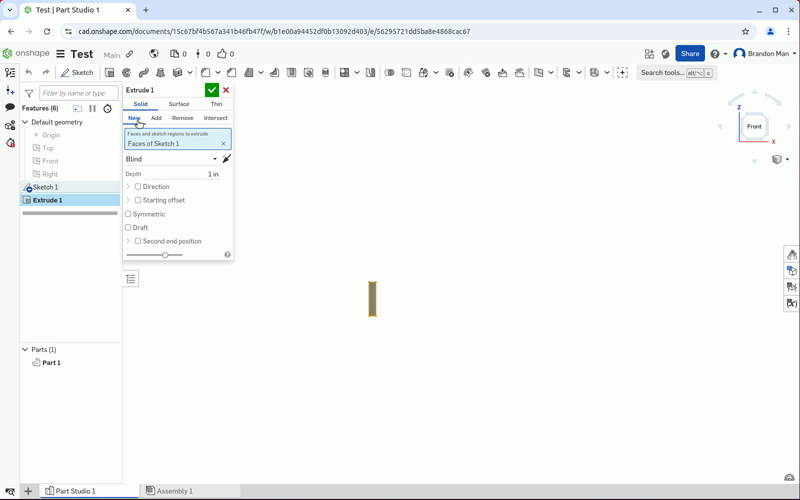
click(137, 120)
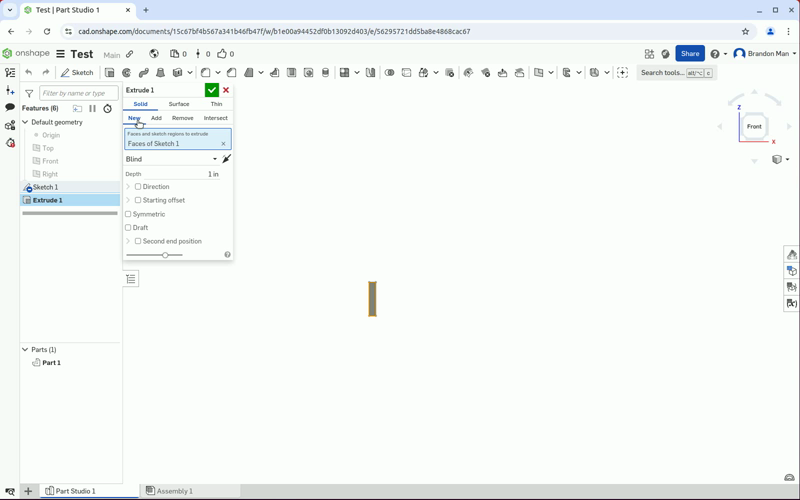
key(tab, 4)
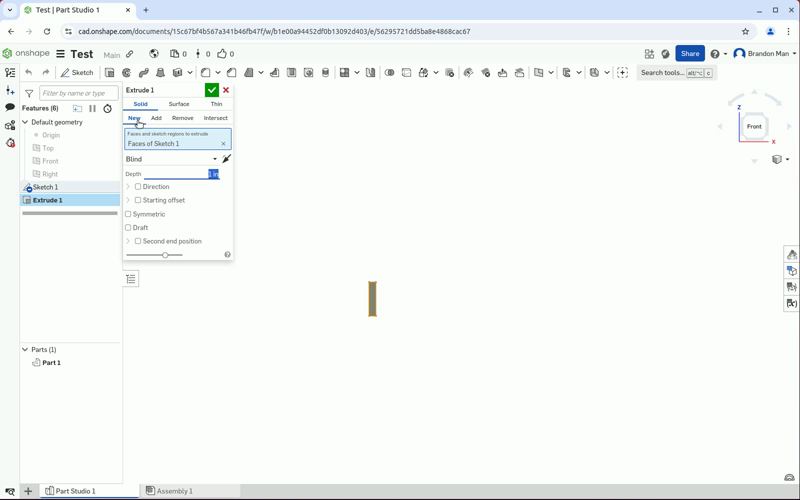
text(20.942)
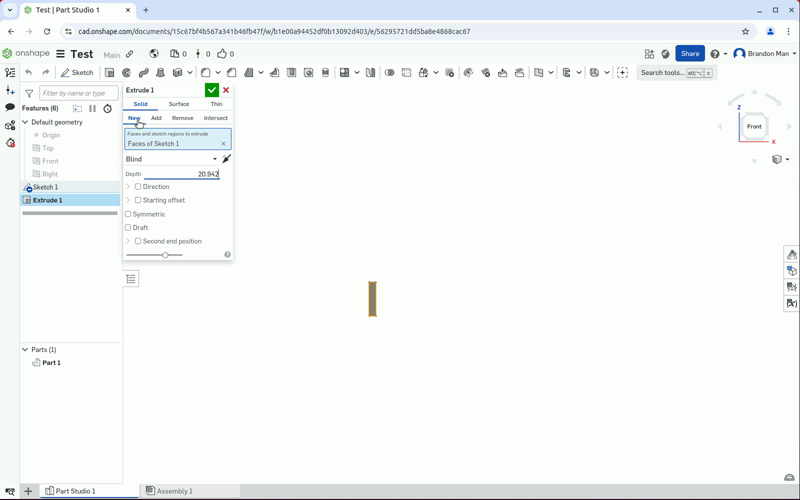
key(enter)
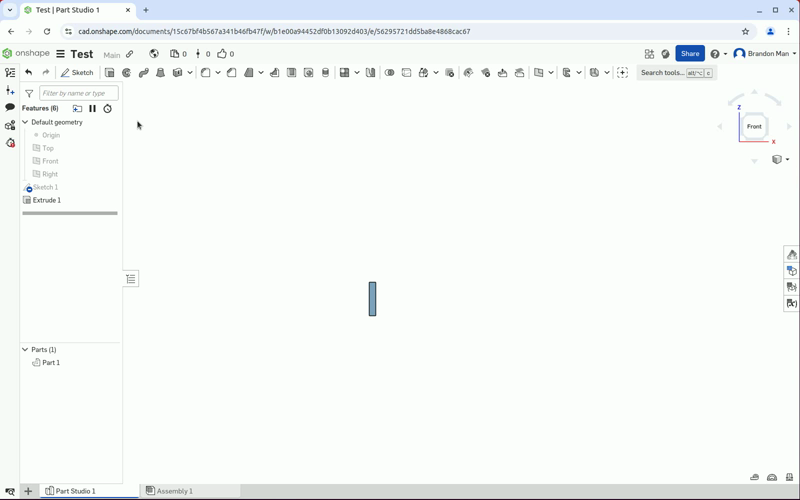
key(shift+h)
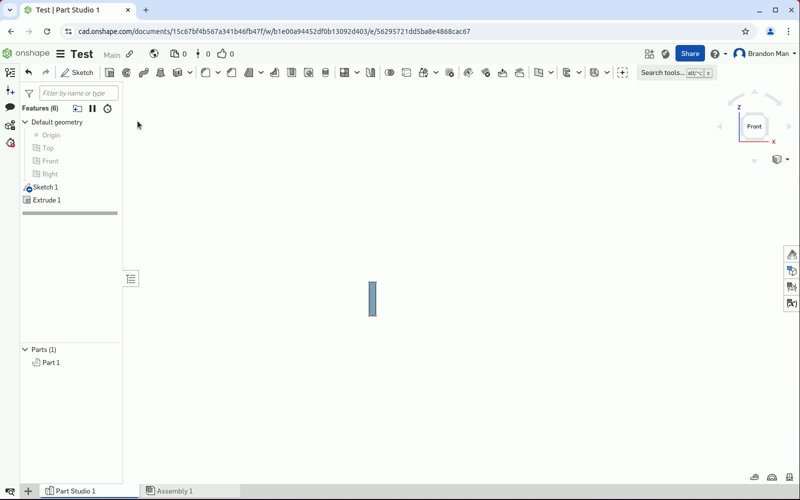
key(shift+h)
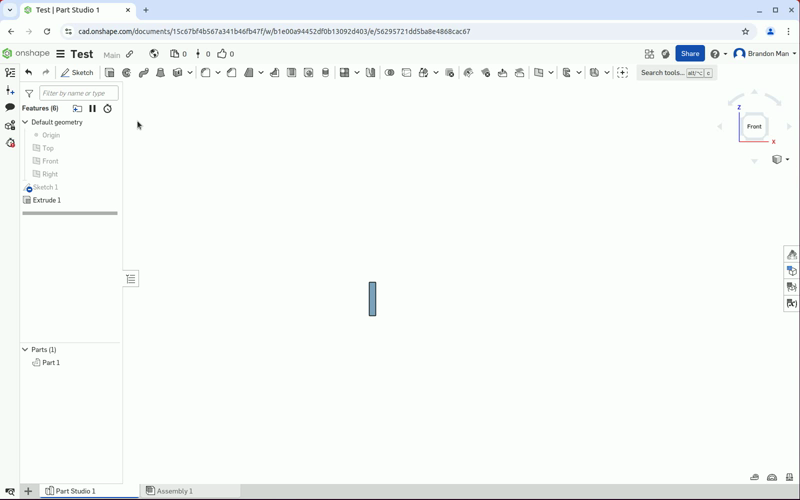
mouse_move(73, 189)
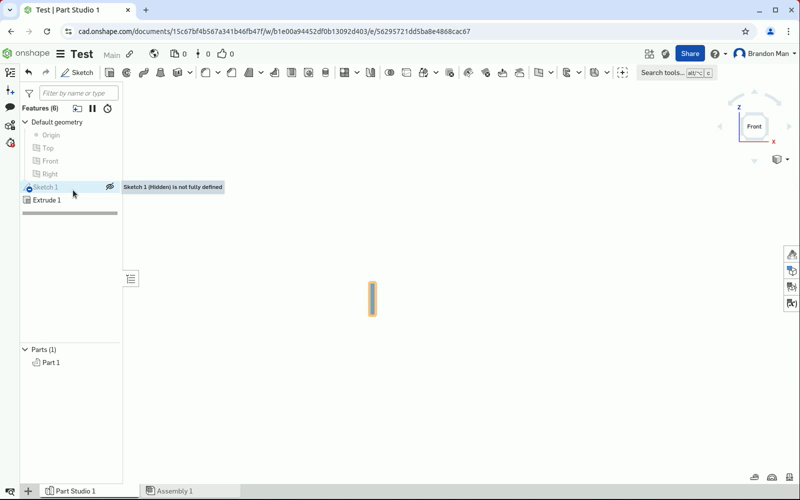
click(73, 189)
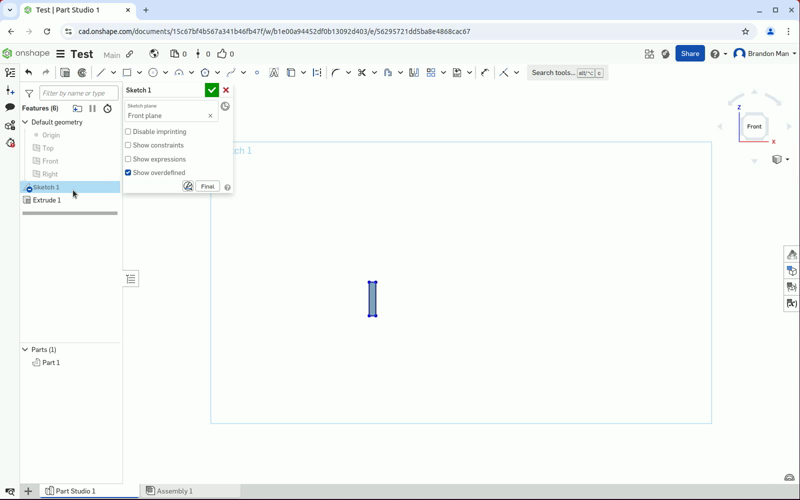
mouse_move(229, 92)
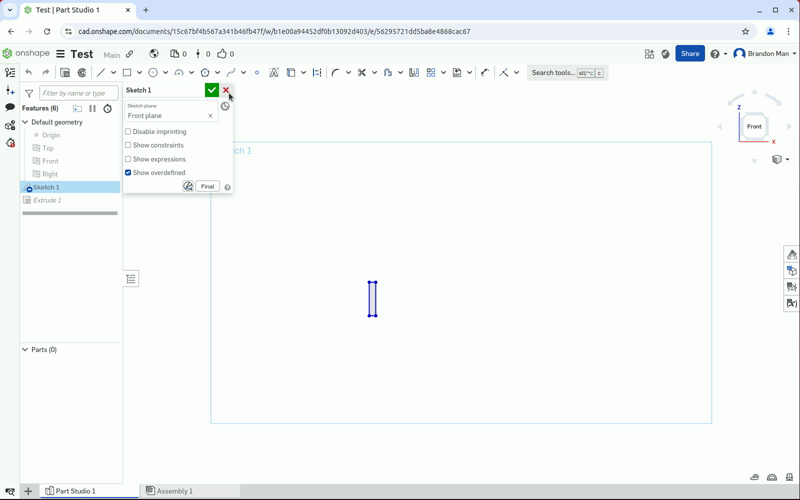
click(229, 92)
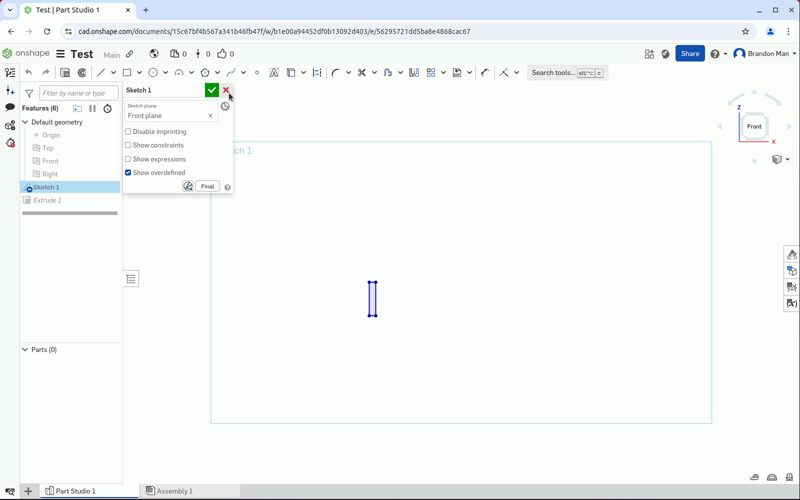
key(shift+s)
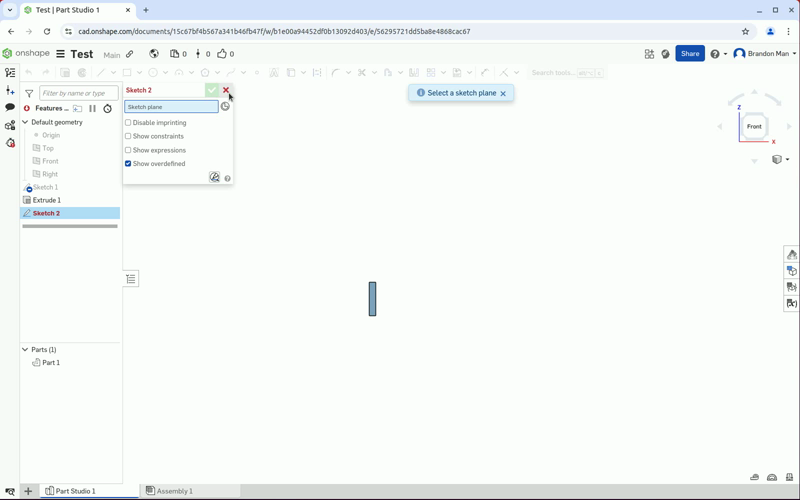
mouse_move(73, 163)
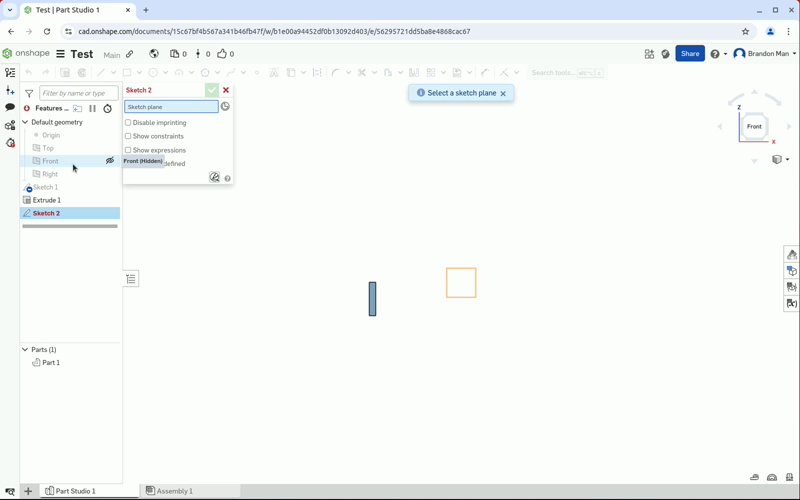
click(73, 163)
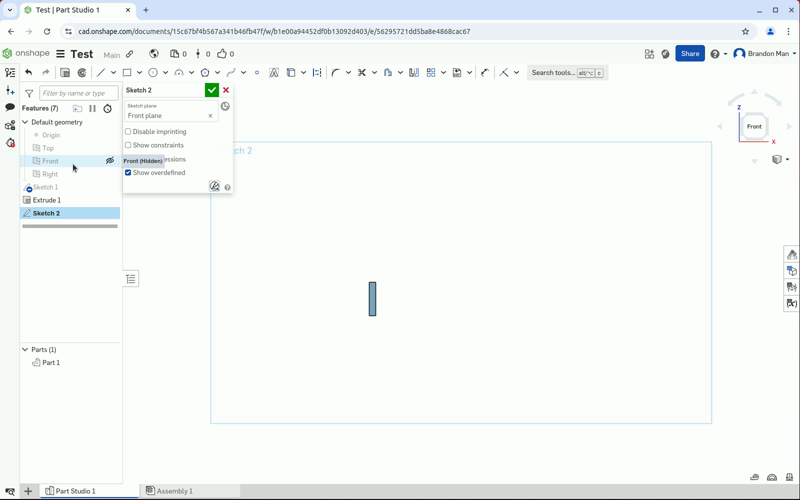
mouse_move(73, 352)
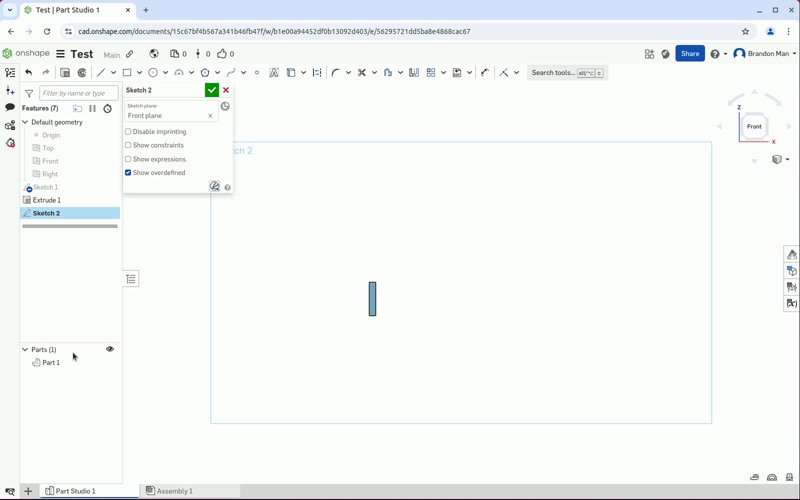
key(y)
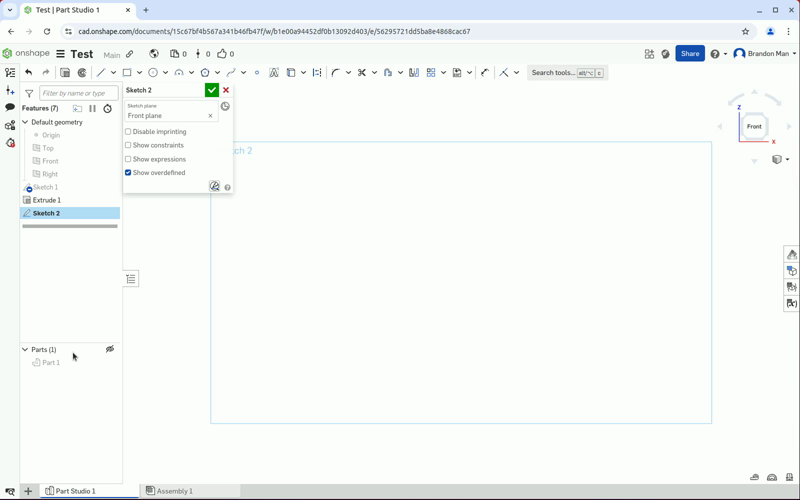
key(l)
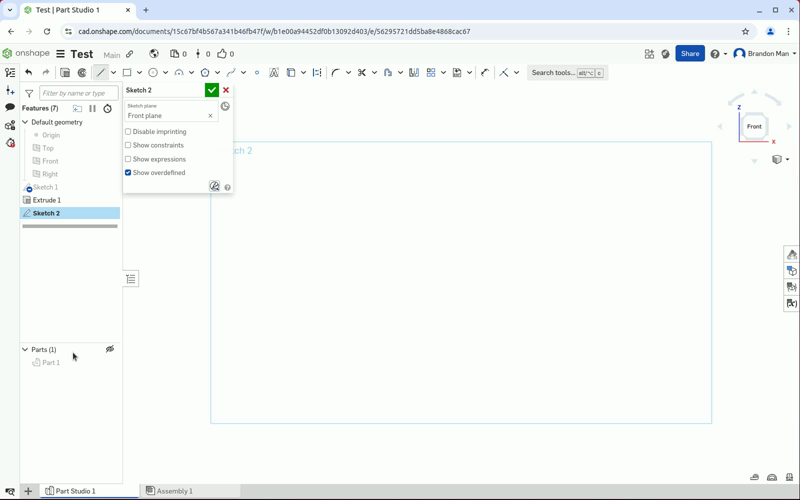
key_down(shift)
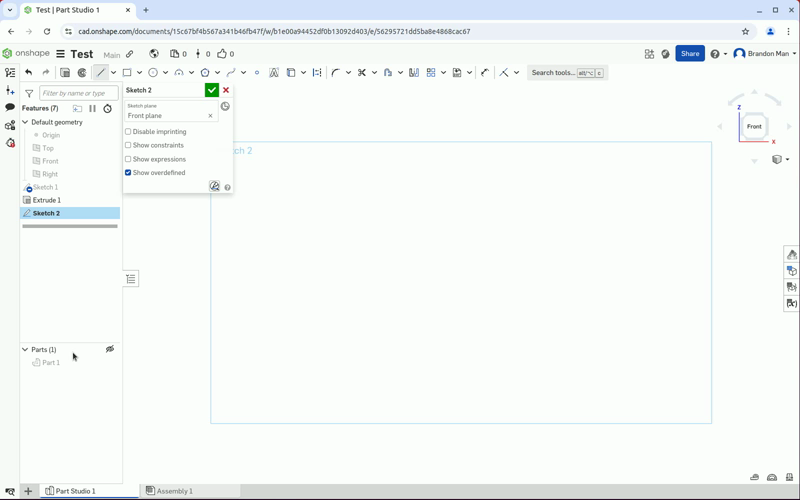
mouse_move(376, 315)
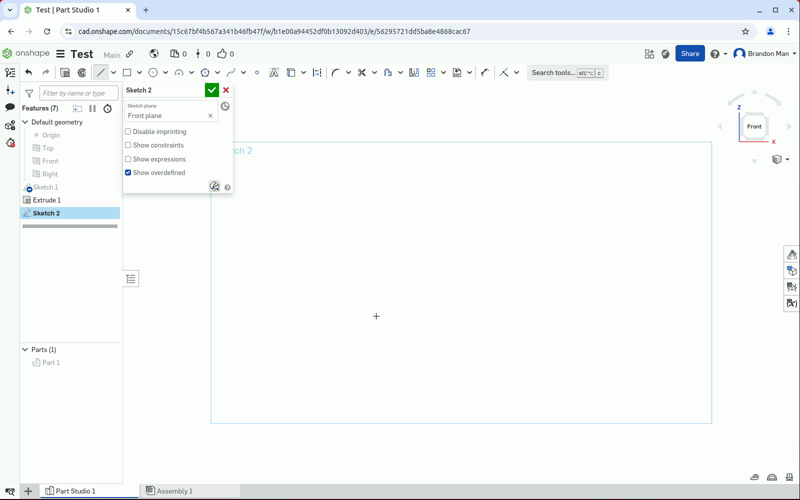
click(376, 315)
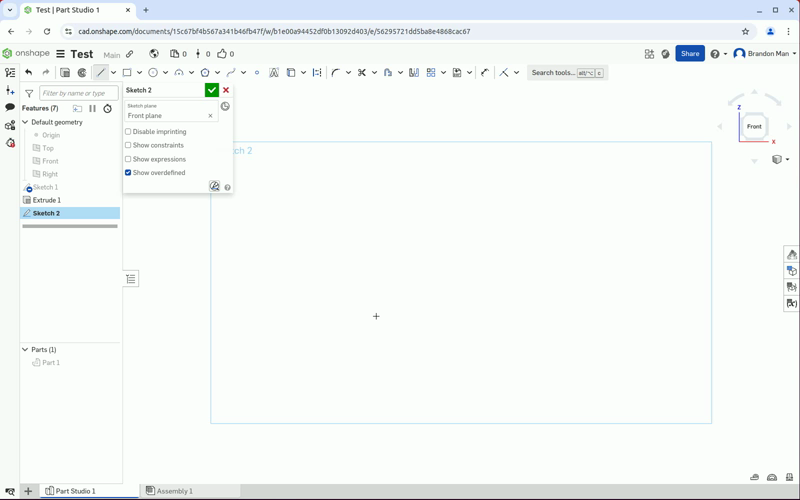
key_up(shift)
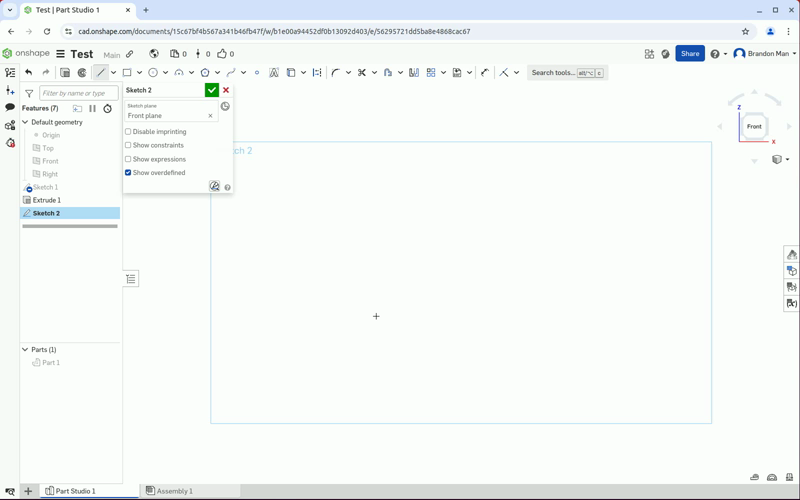
key_down(shift)
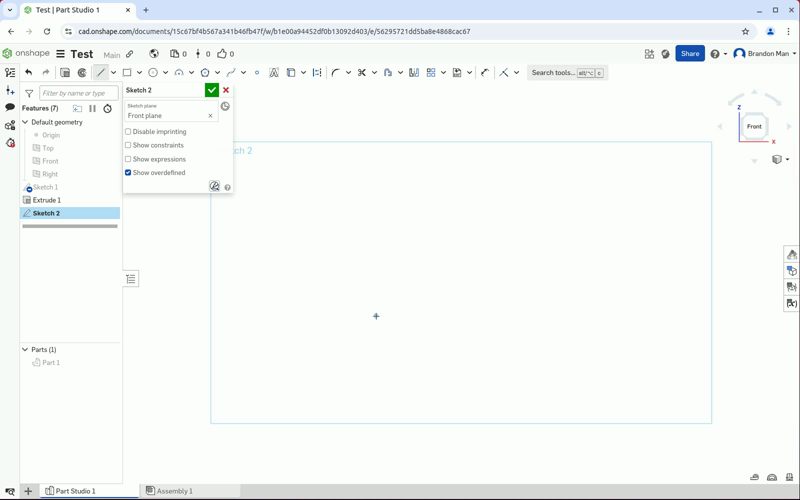
mouse_move(406, 315)
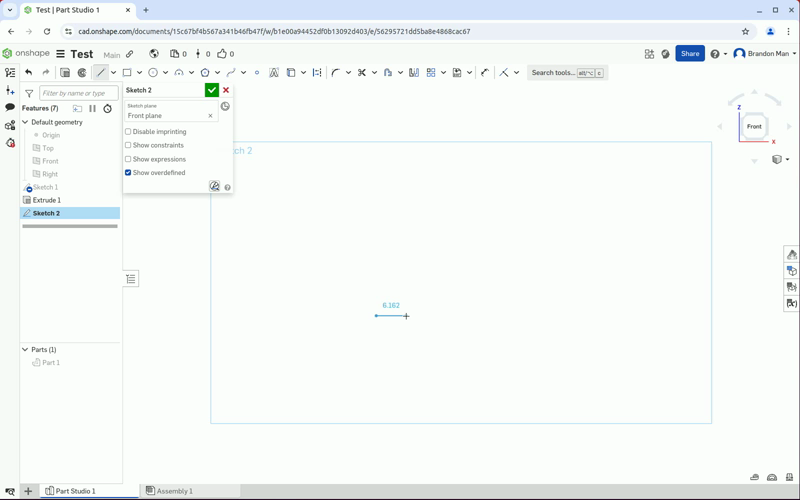
mouse_move(419, 315)
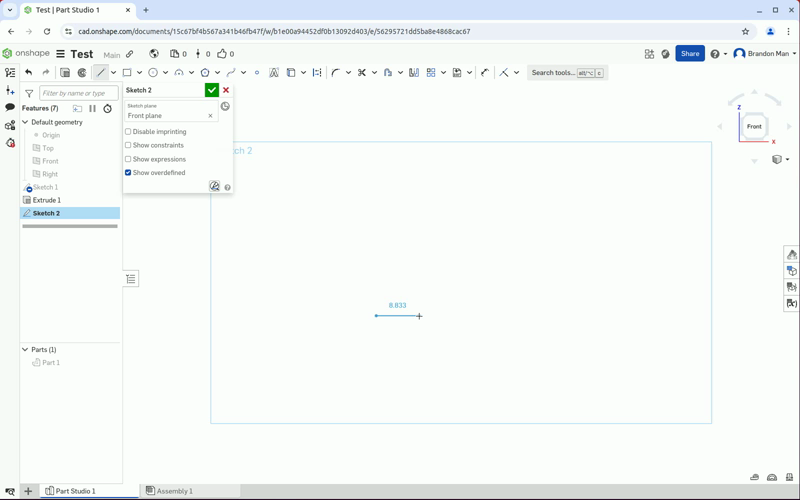
click(419, 315)
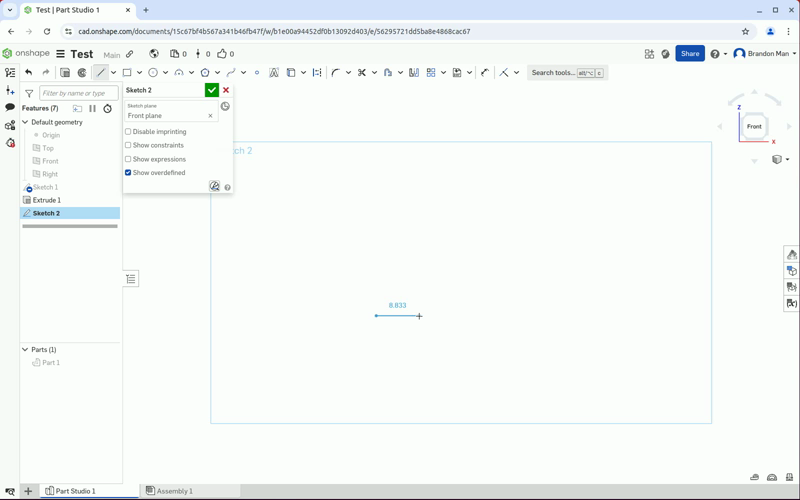
key_up(shift)
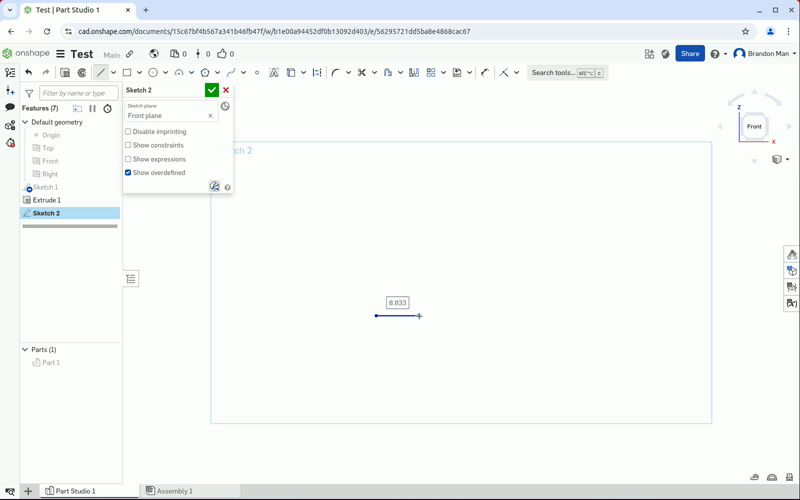
key_down(shift)
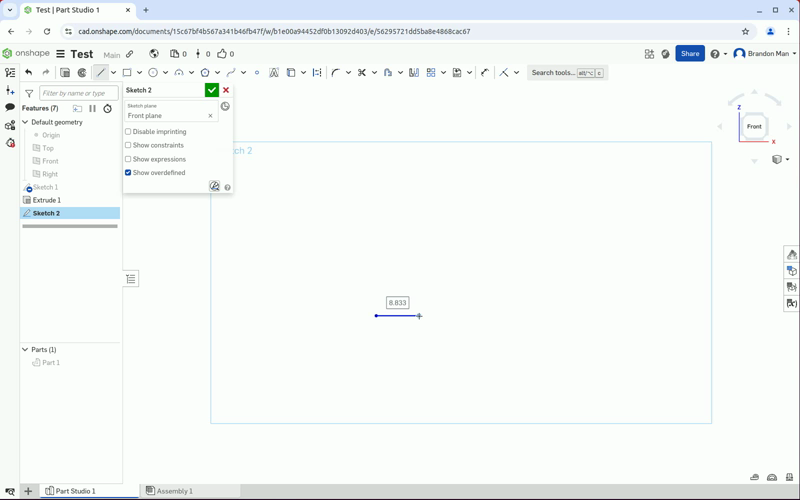
mouse_move(449, 315)
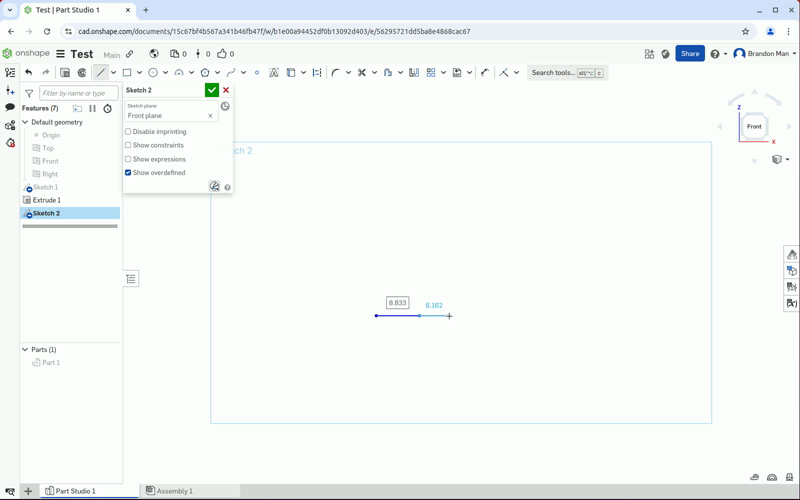
mouse_move(419, 282)
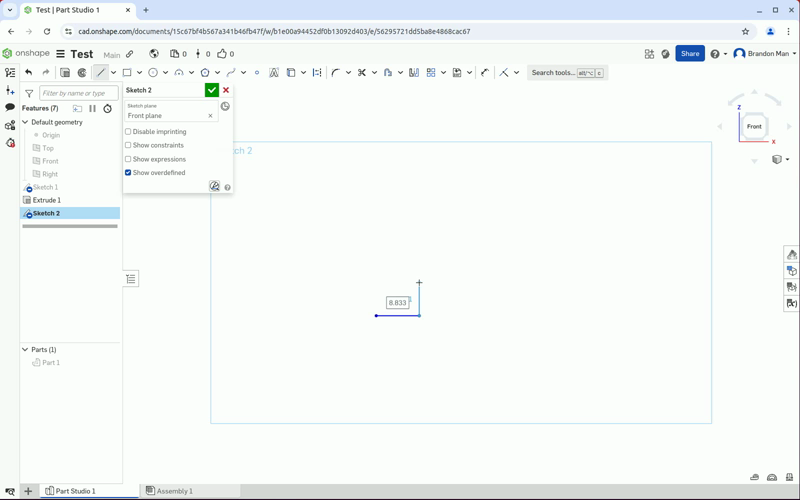
click(419, 282)
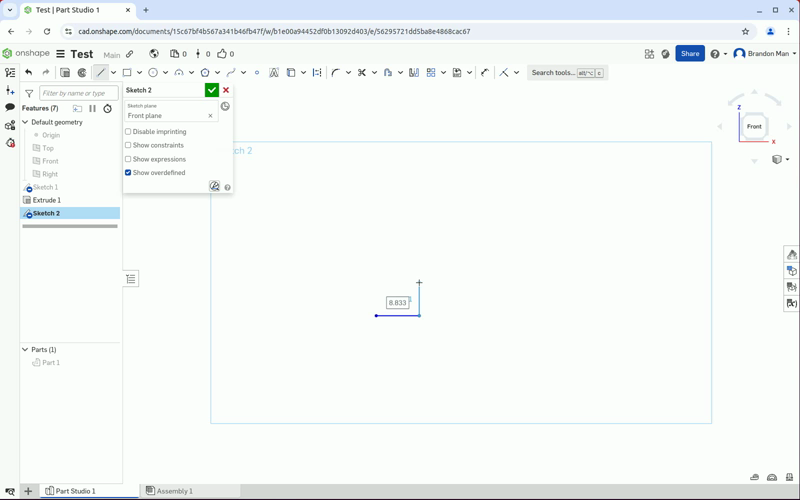
key_up(shift)
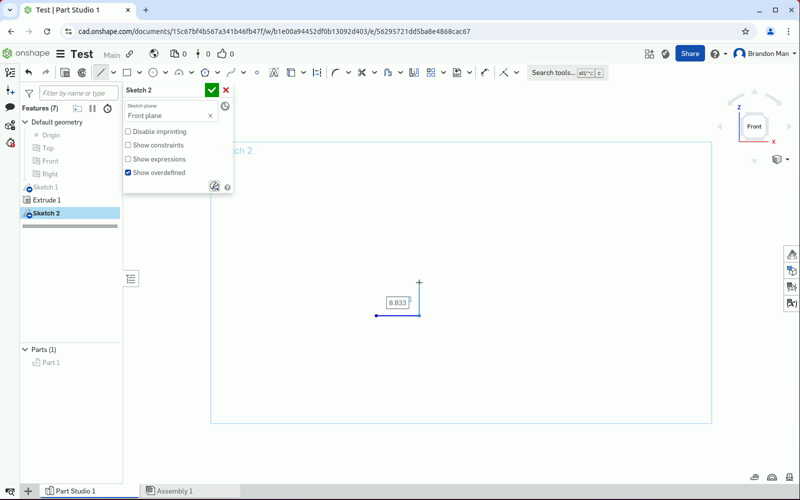
key_down(shift)
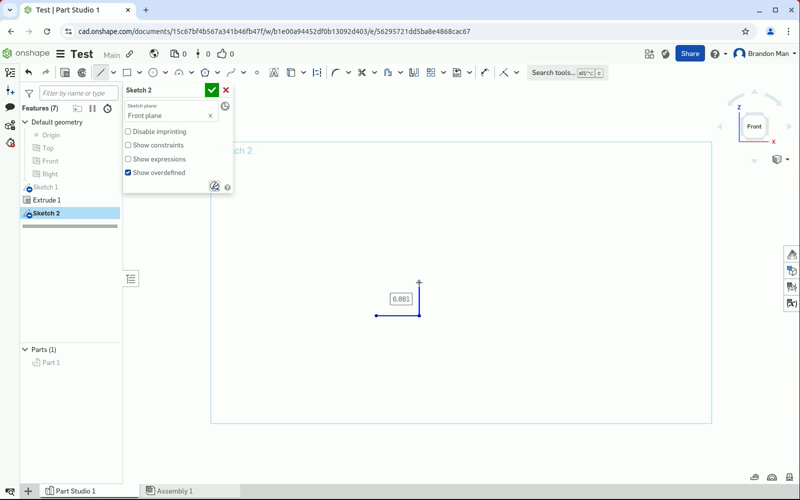
mouse_move(449, 282)
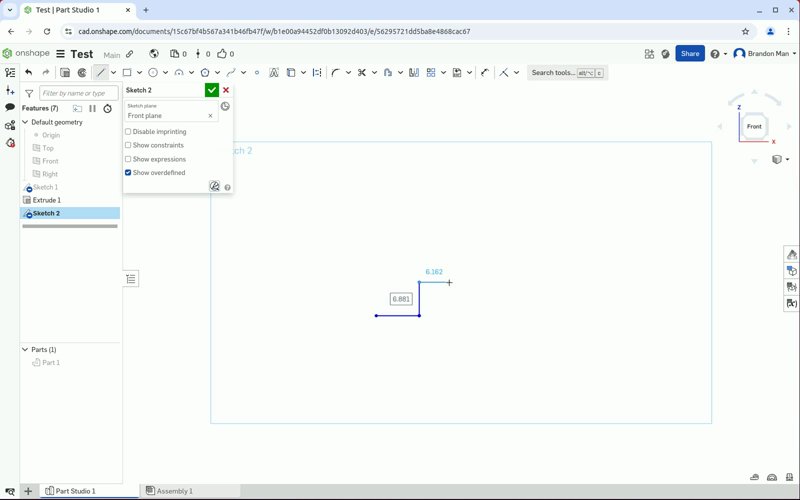
mouse_move(376, 282)
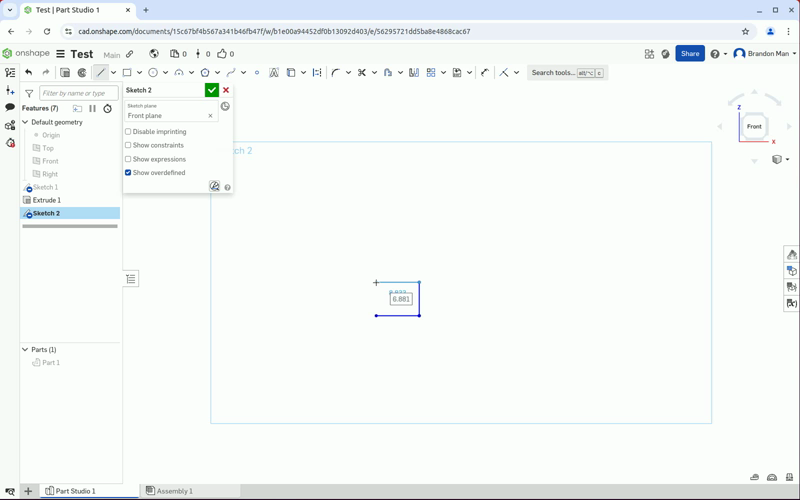
click(376, 282)
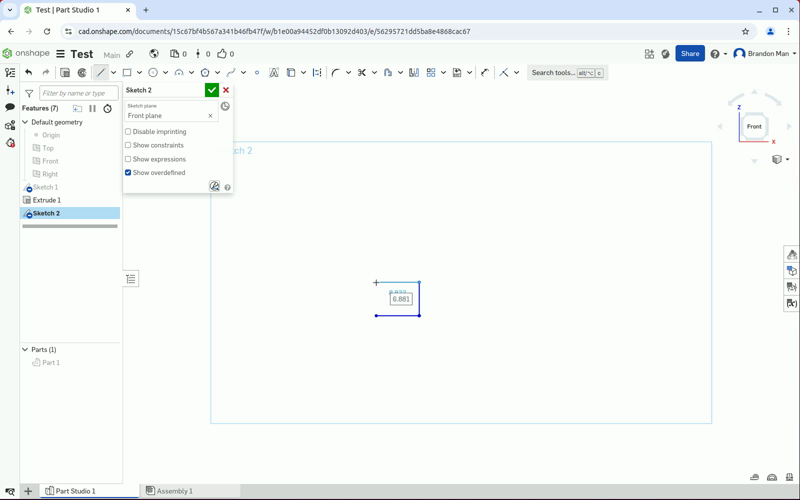
key_up(shift)
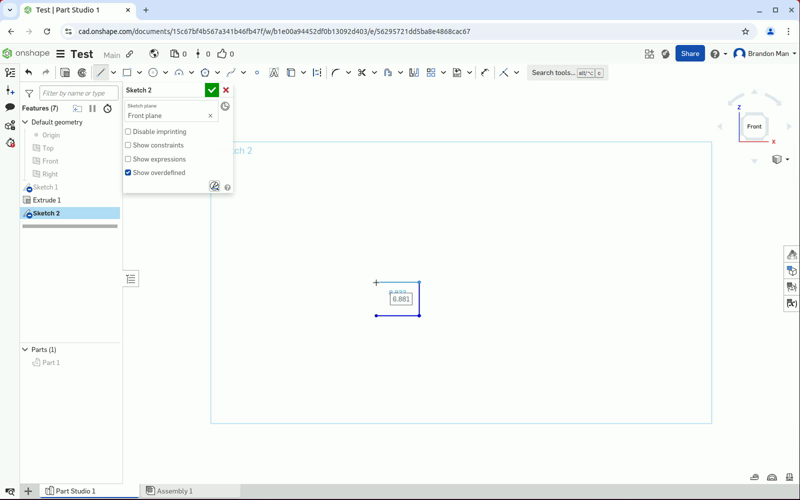
mouse_move(406, 282)
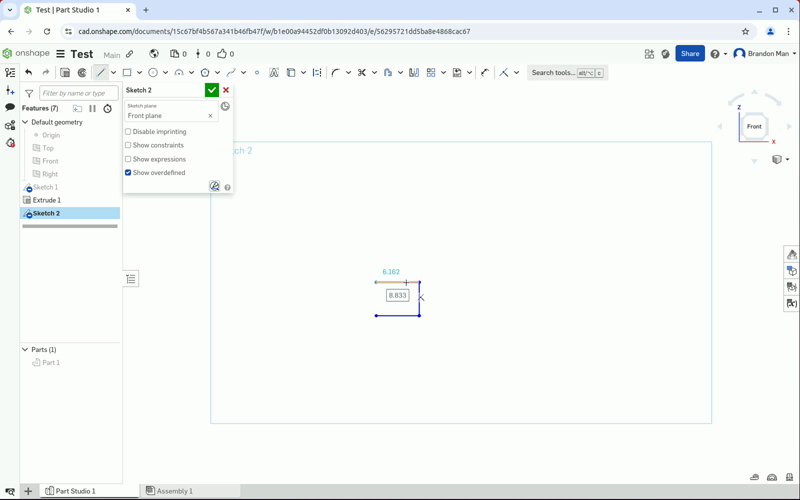
key_down(shift)
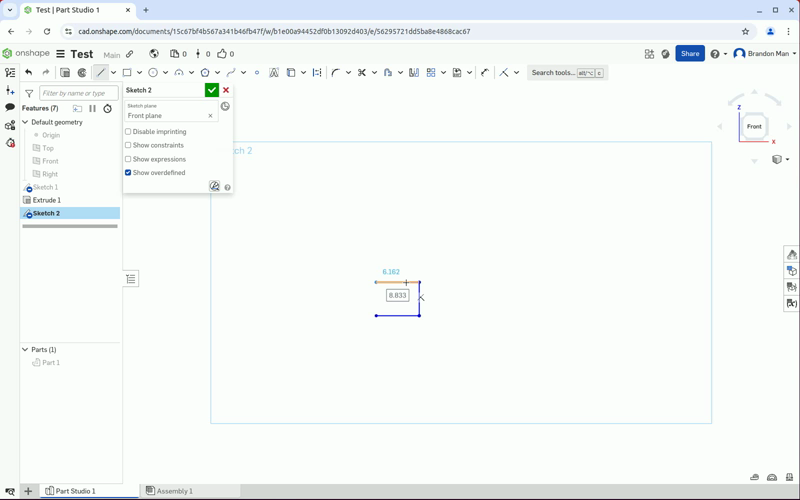
mouse_move(376, 315)
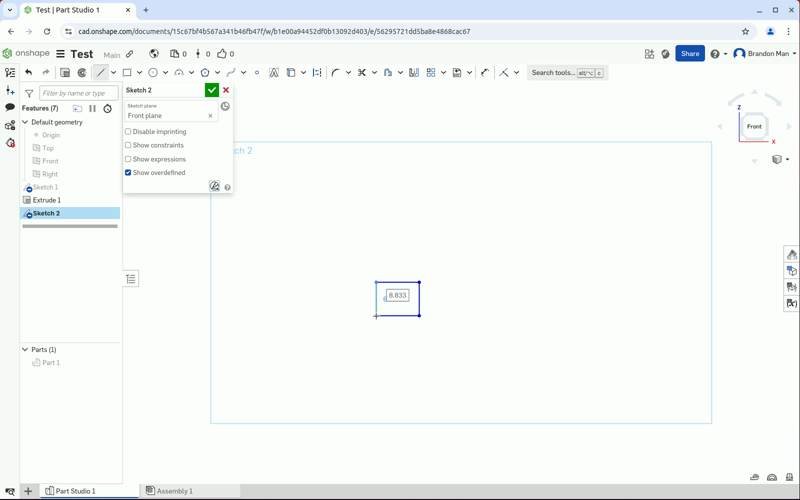
key_up(shift)
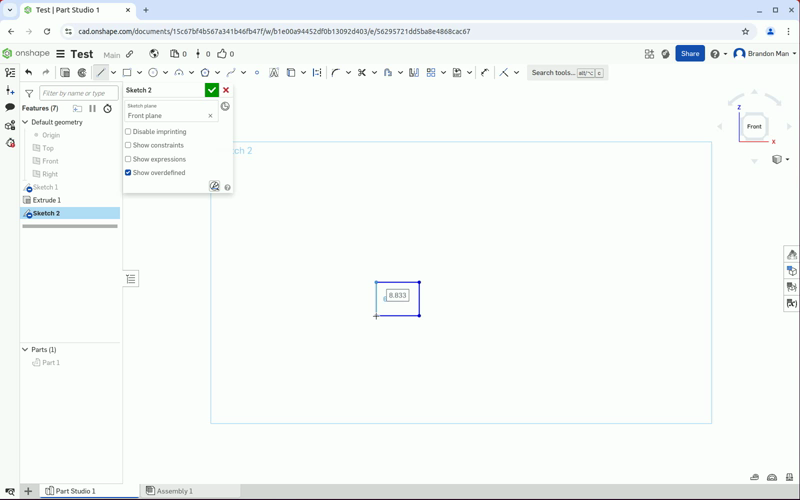
click(376, 315)
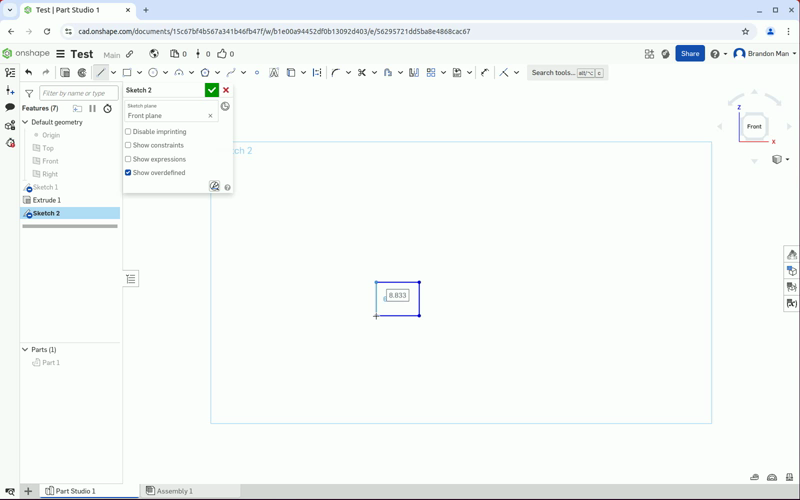
key(esc)
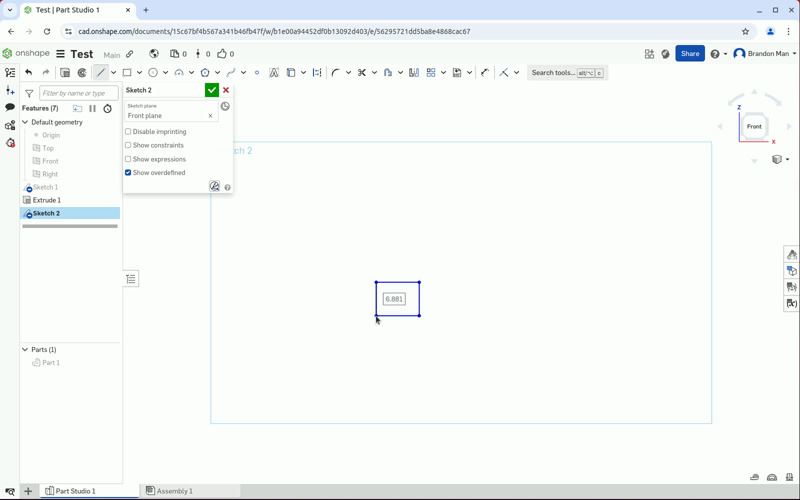
mouse_move(415, 312)
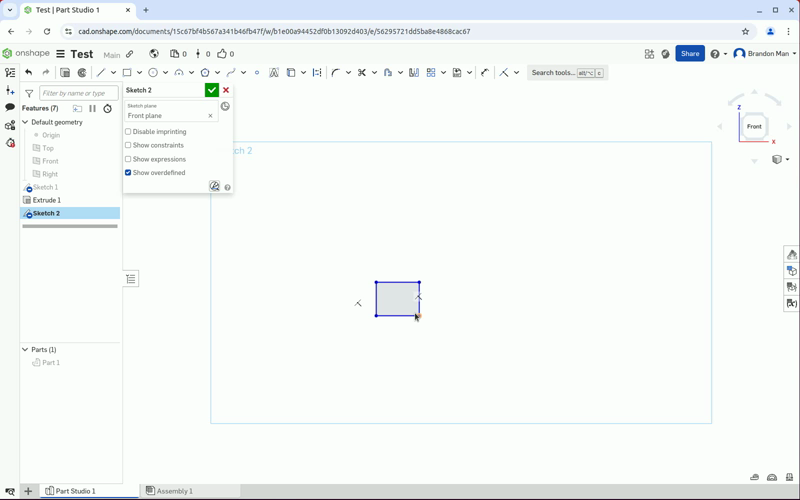
scroll(6)
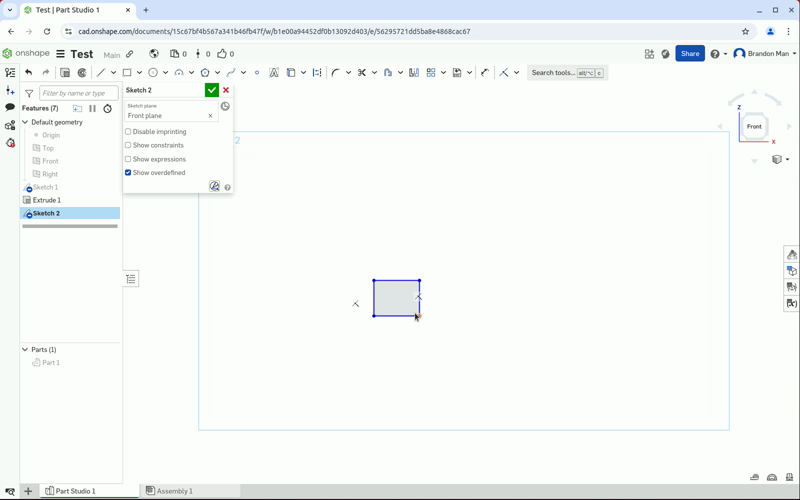
scroll(6)
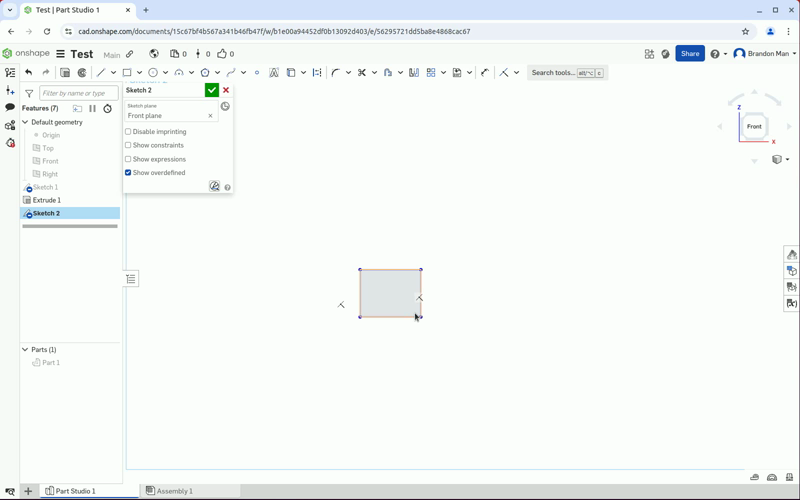
scroll(6)
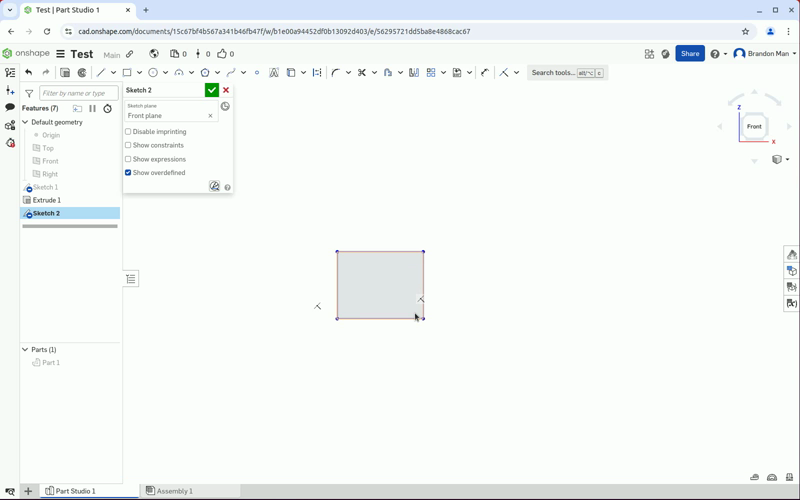
scroll(6)
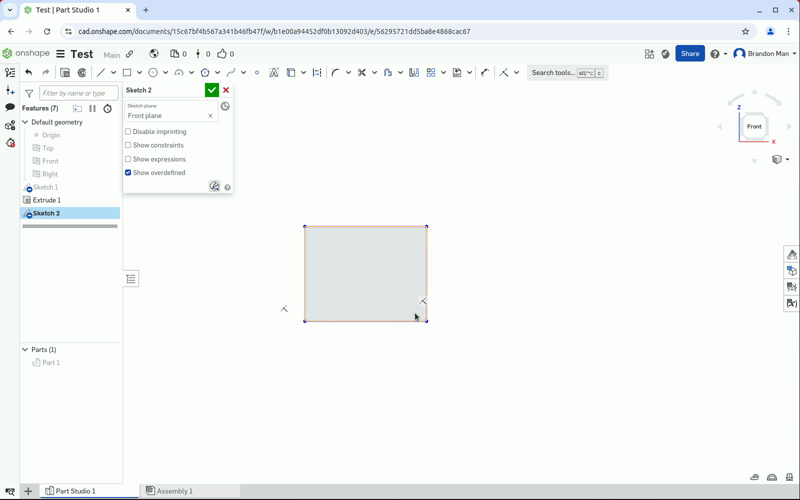
scroll(6)
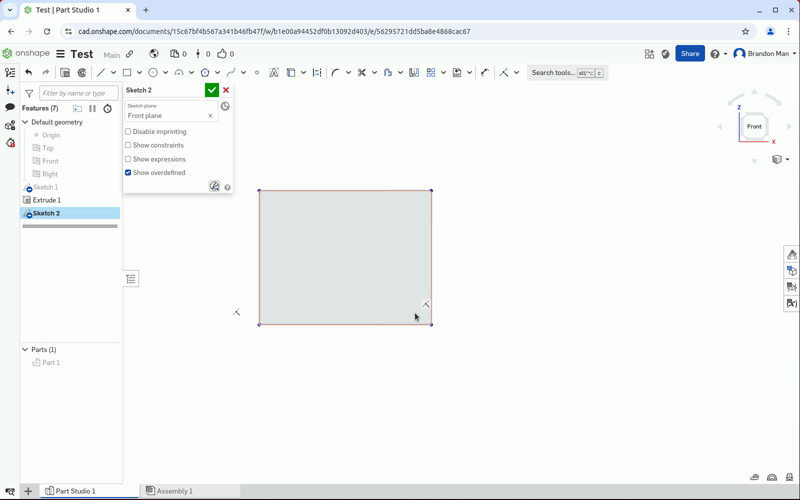
scroll(6)
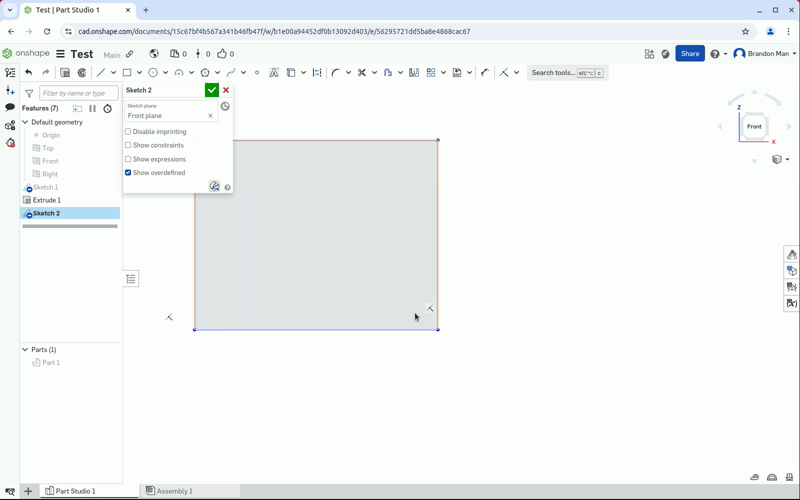
scroll(6)
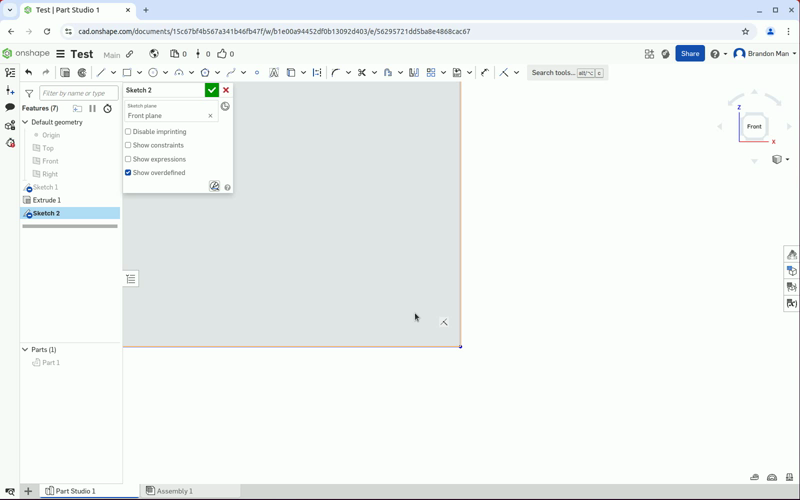
click(415, 312)
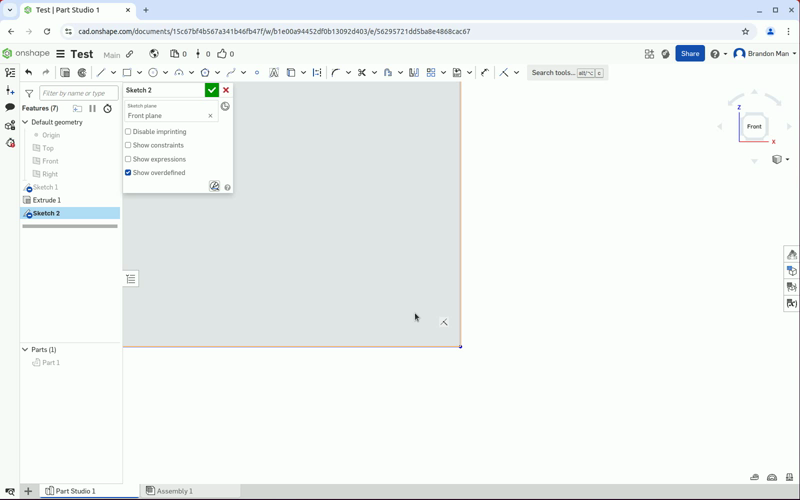
scroll(-6)
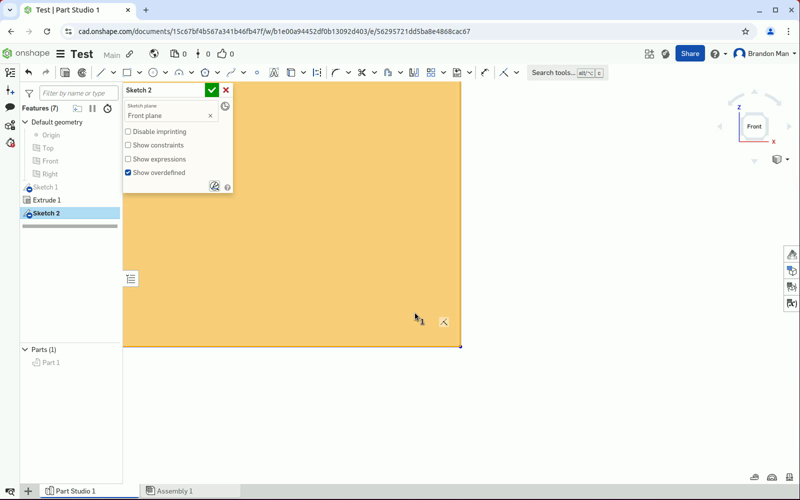
scroll(-6)
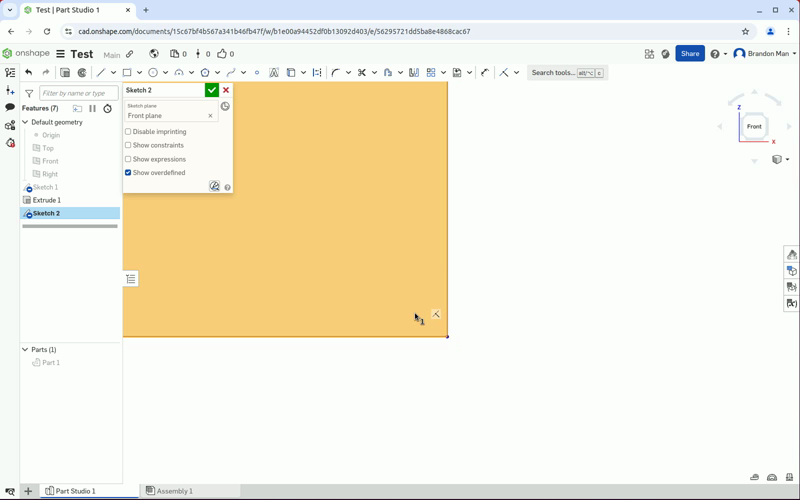
scroll(-6)
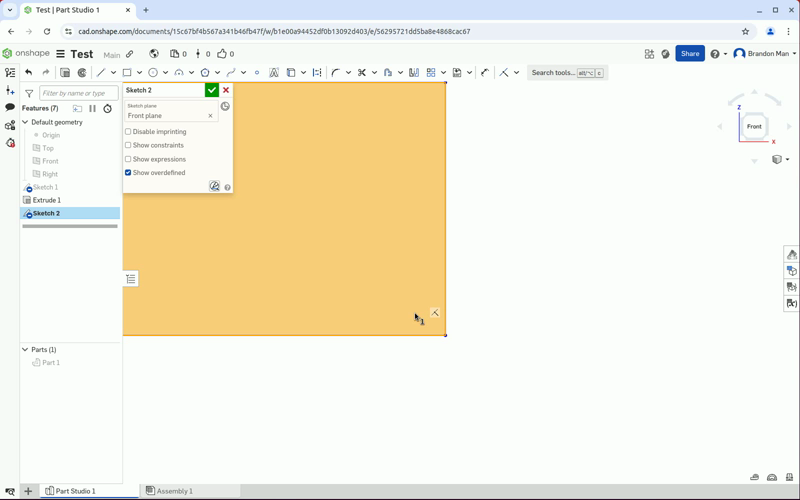
scroll(-6)
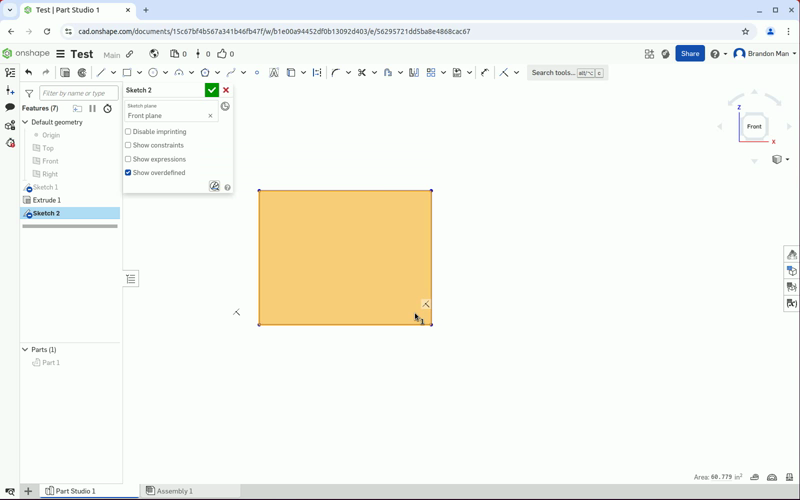
scroll(-6)
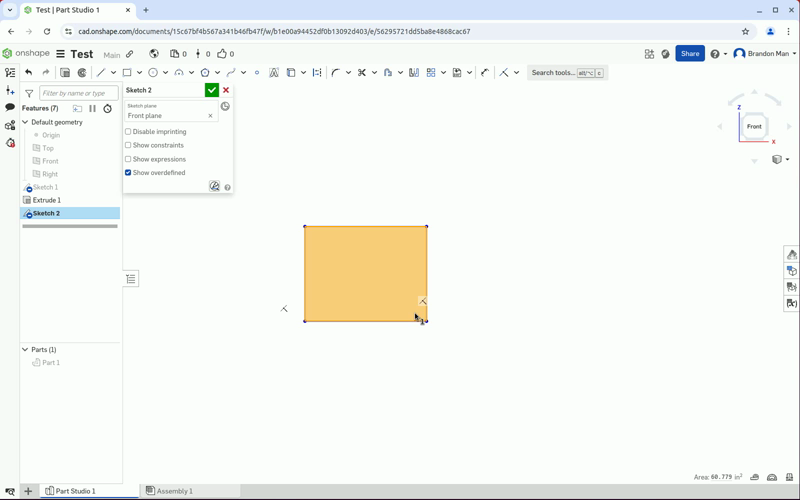
scroll(-6)
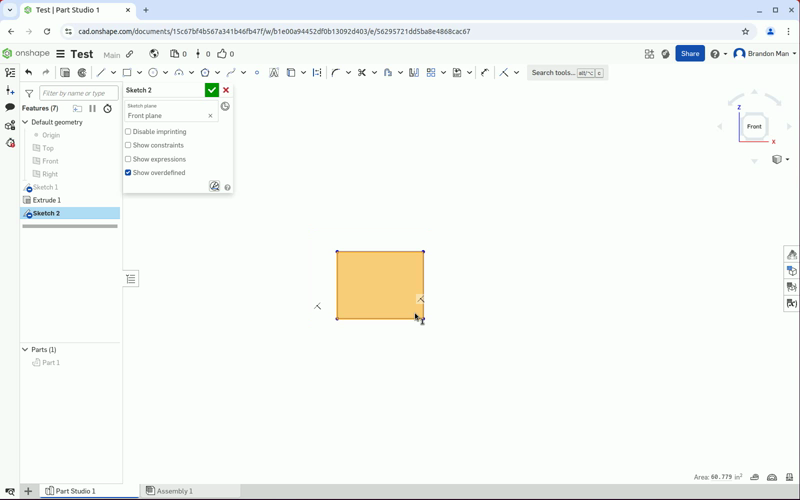
scroll(-6)
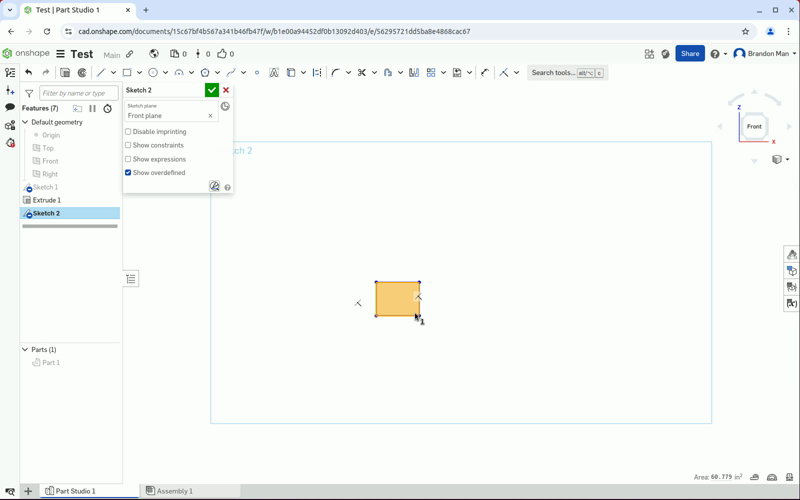
mouse_move(73, 352)
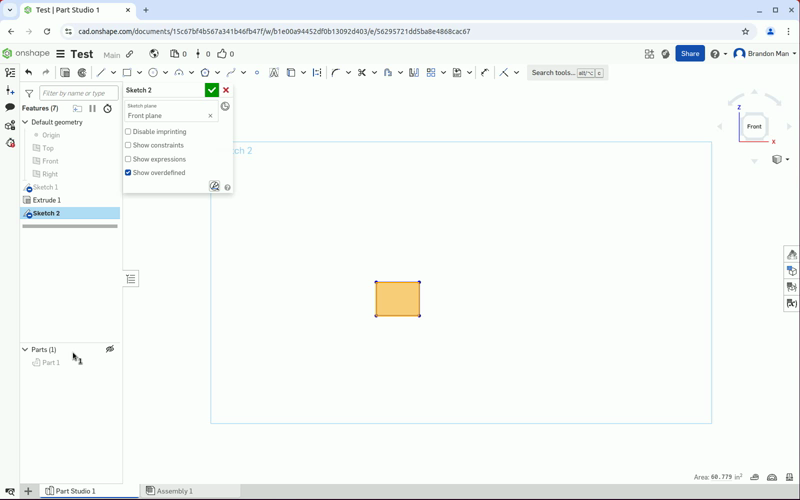
key(shift+y)
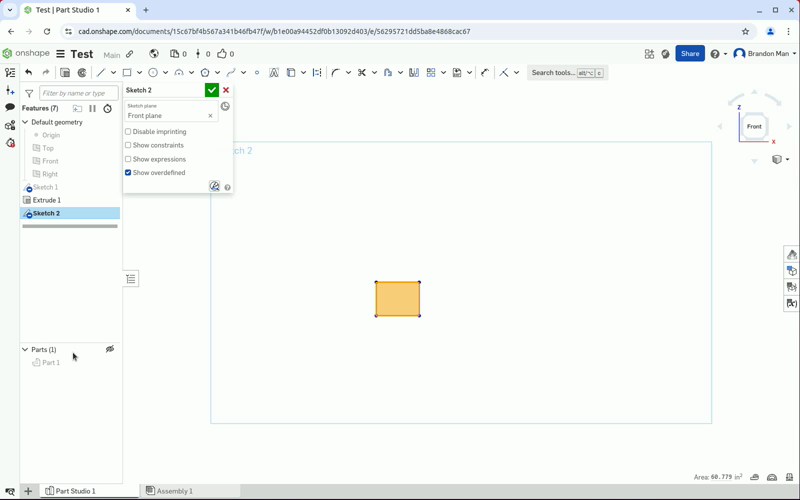
key(shift+e)
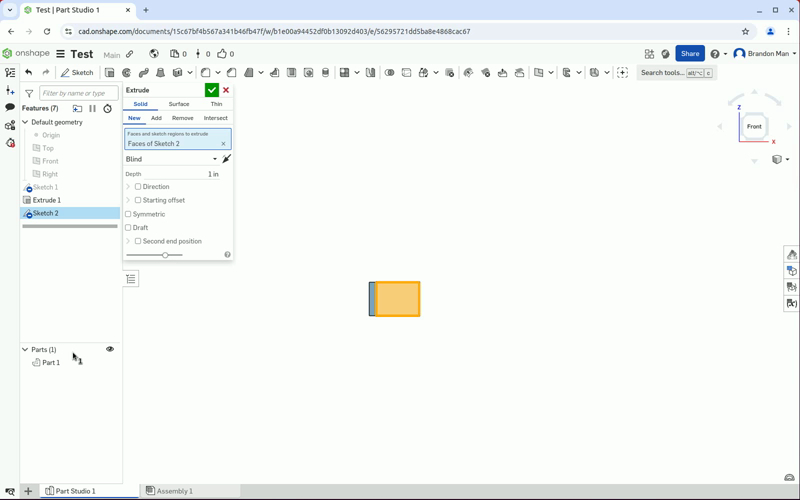
mouse_move(143, 106)
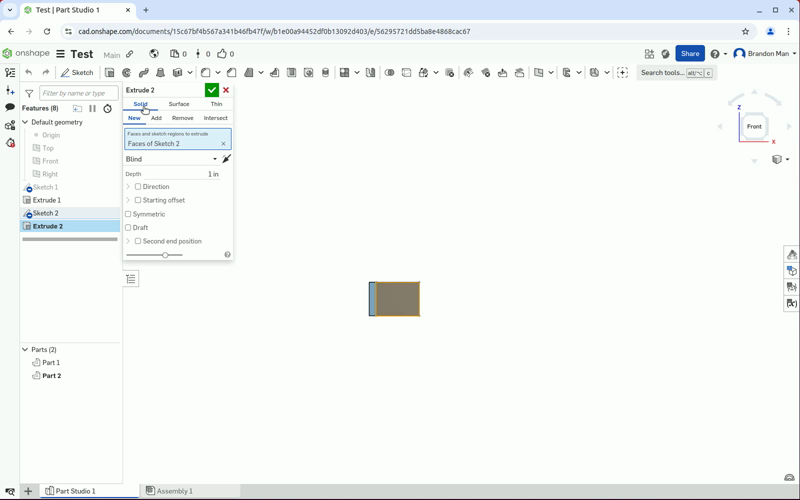
click(143, 106)
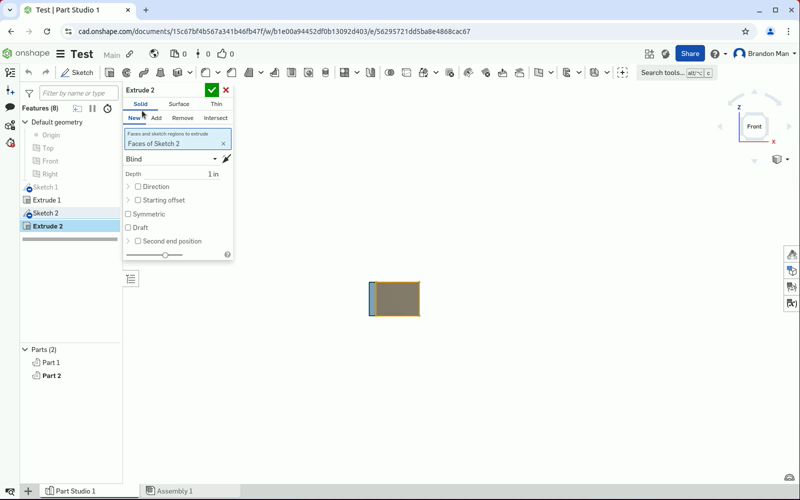
mouse_move(137, 120)
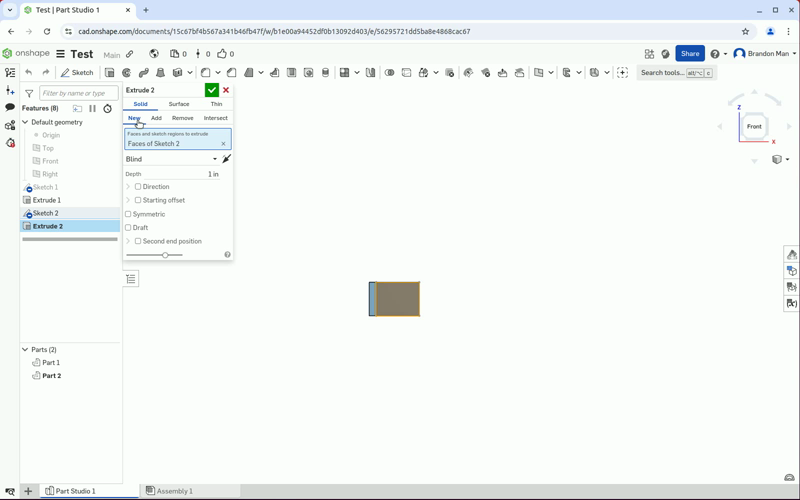
click(137, 120)
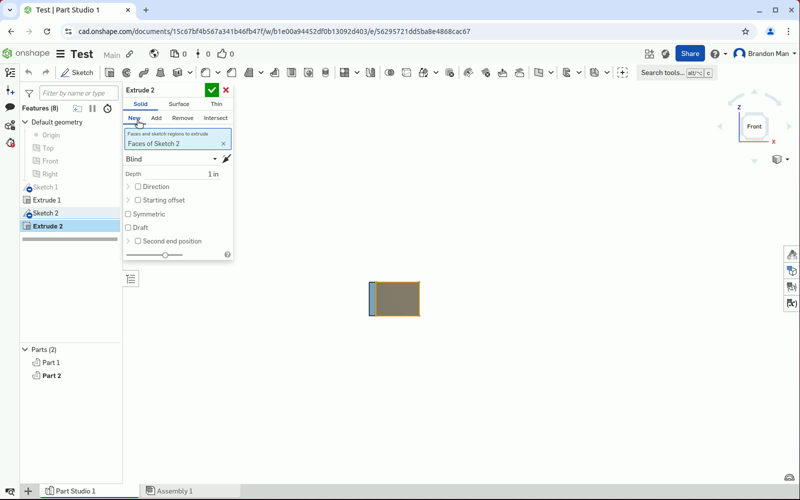
key(tab, 4)
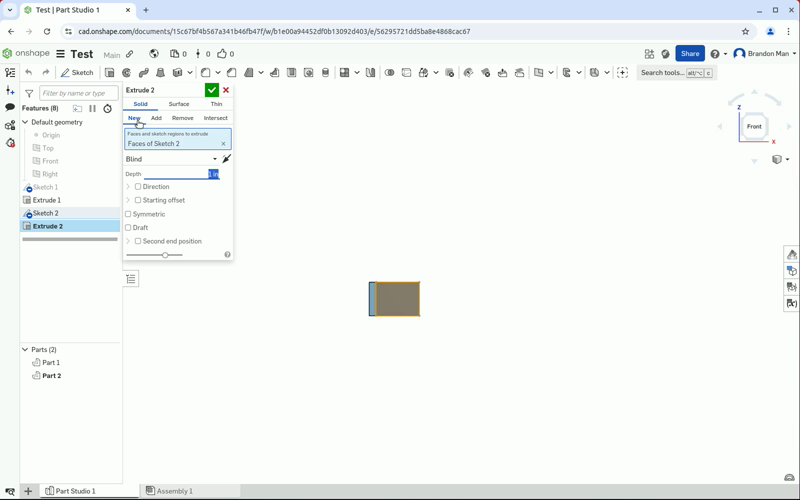
text(20.942)
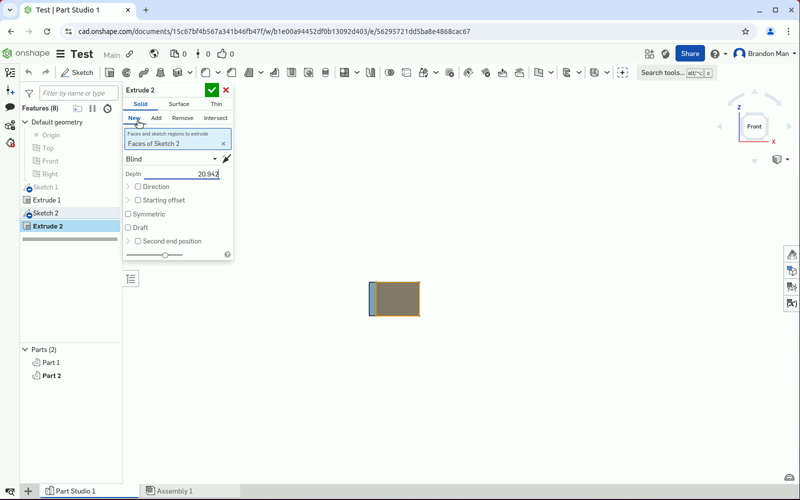
key(enter)
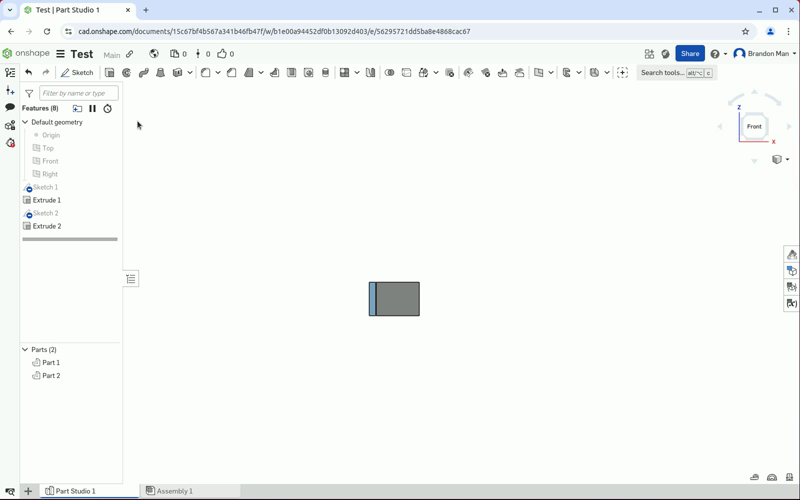
key(shift+h)
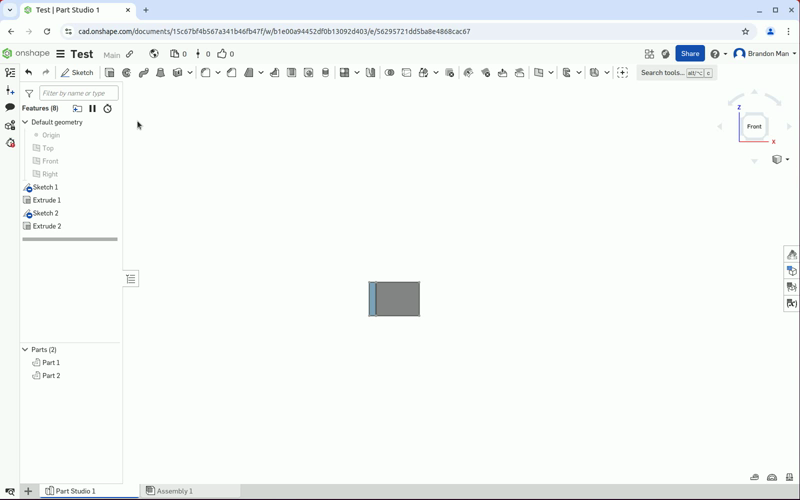
key(shift+h)
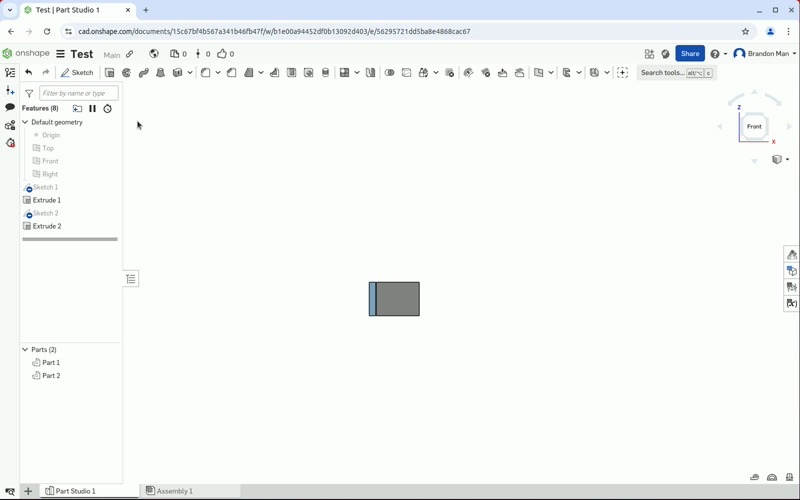
mouse_move(73, 189)
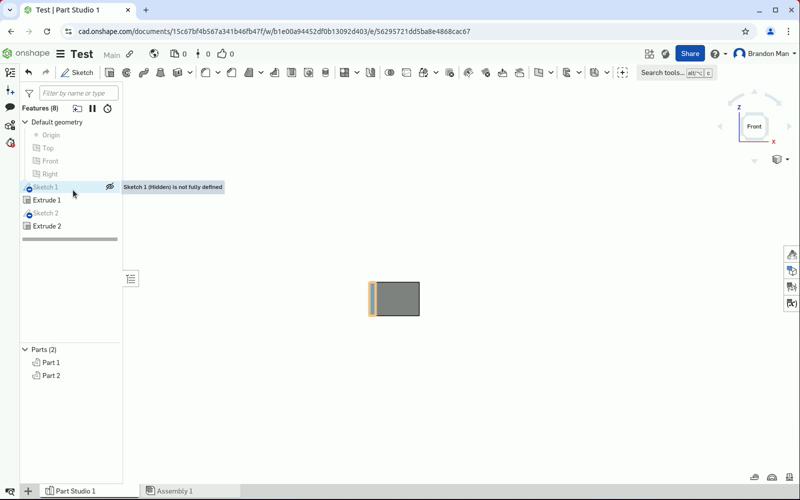
click(73, 189)
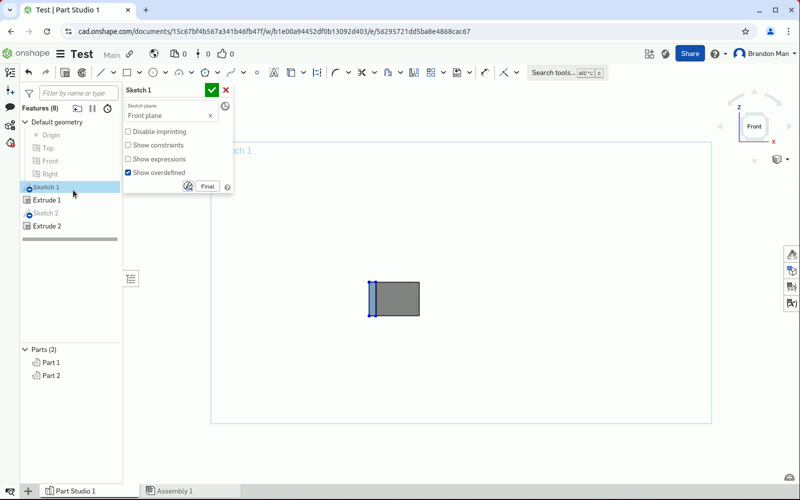
mouse_move(229, 92)
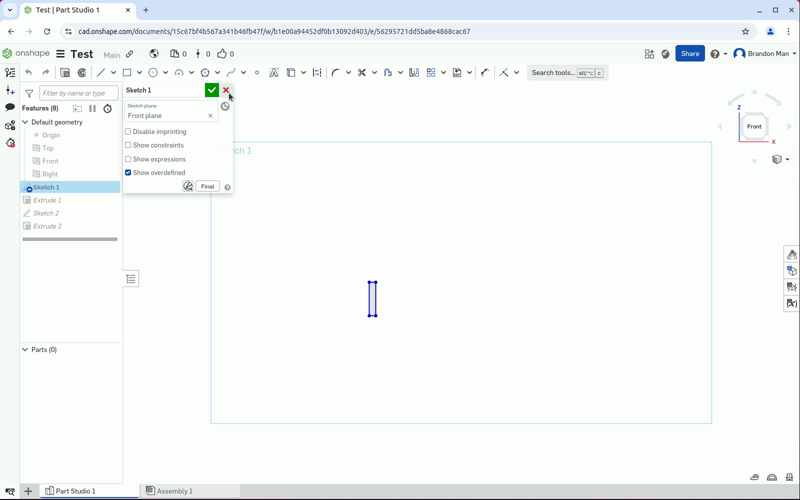
click(229, 92)
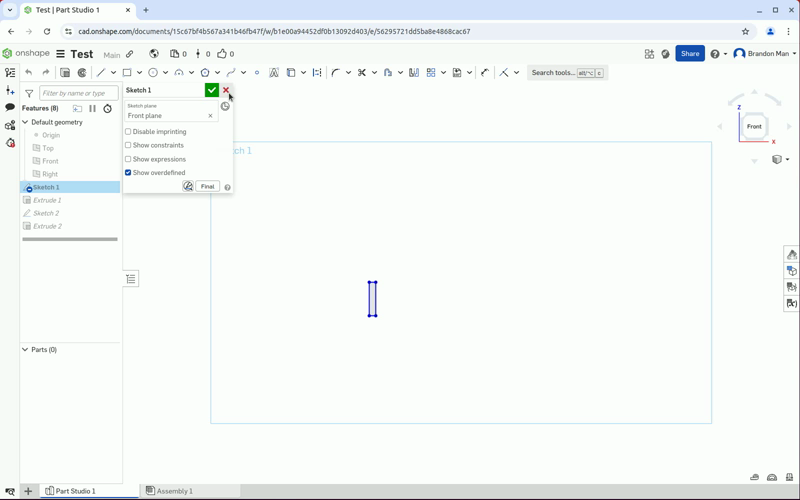
key(shift+s)
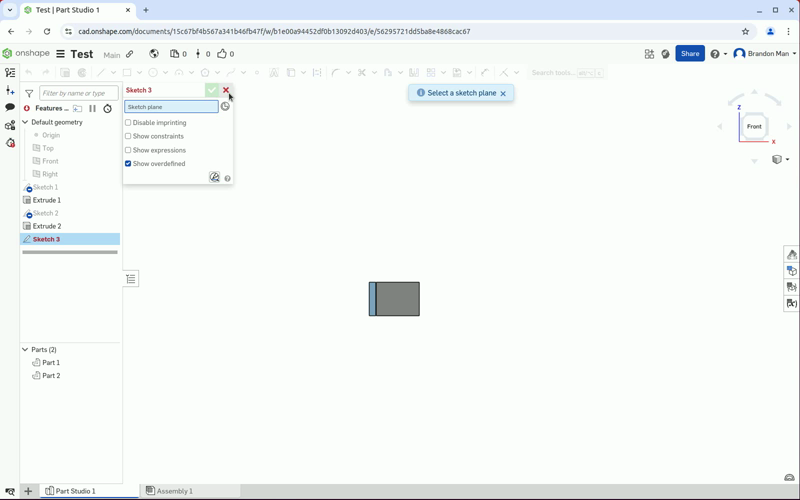
mouse_move(73, 163)
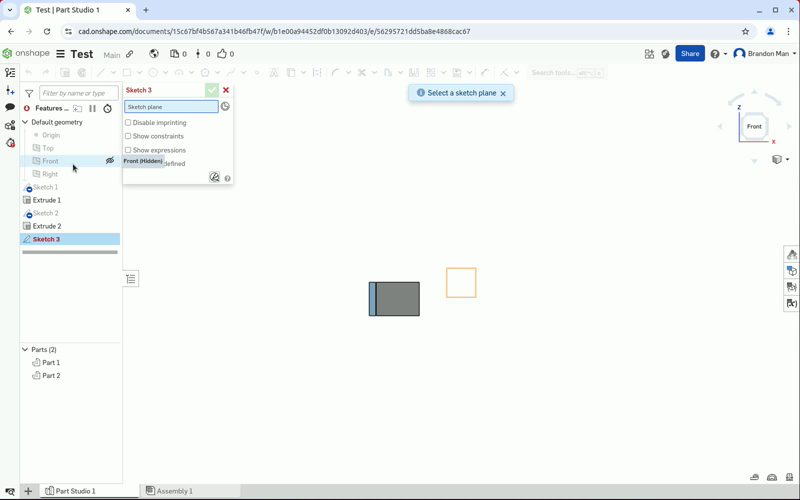
click(73, 163)
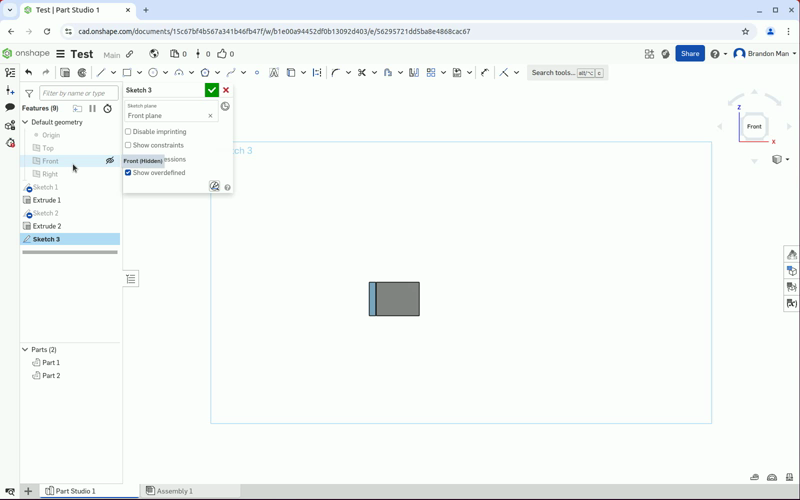
mouse_move(73, 352)
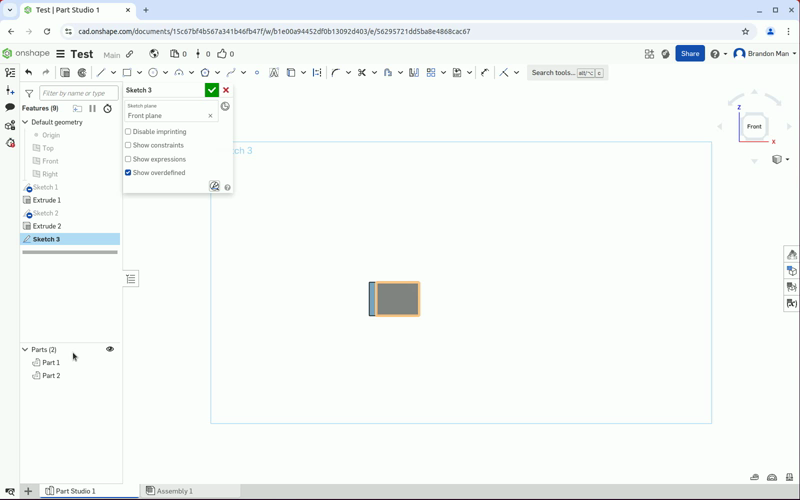
key(y)
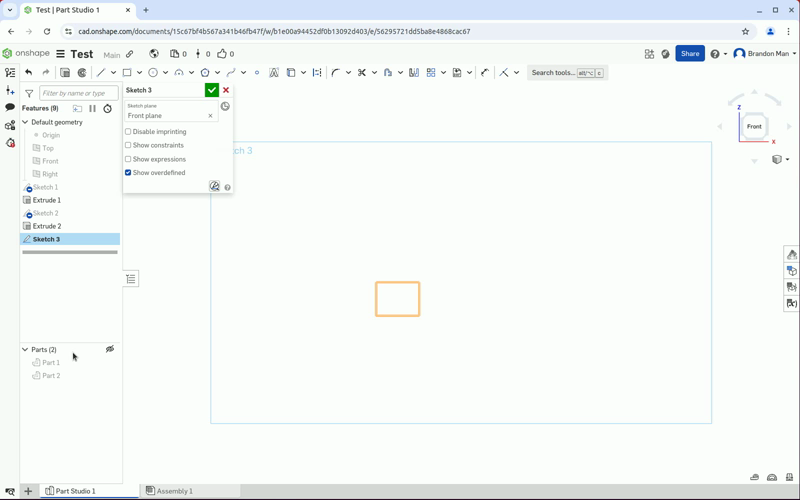
key(l)
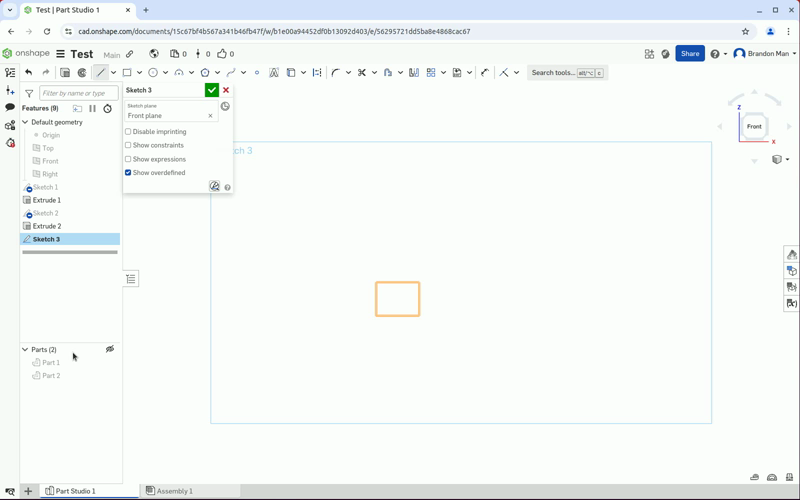
key_down(shift)
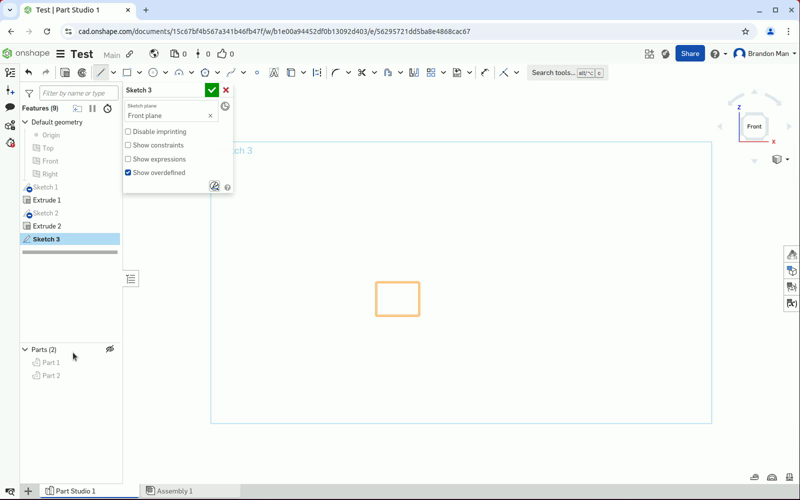
mouse_move(376, 349)
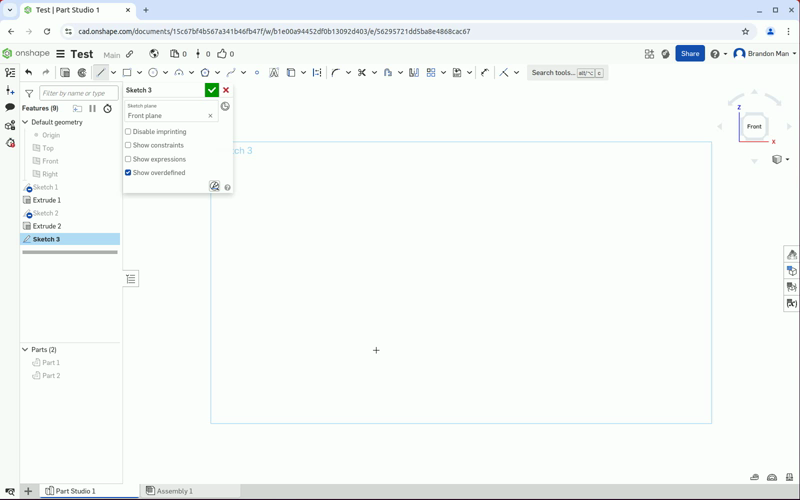
click(376, 349)
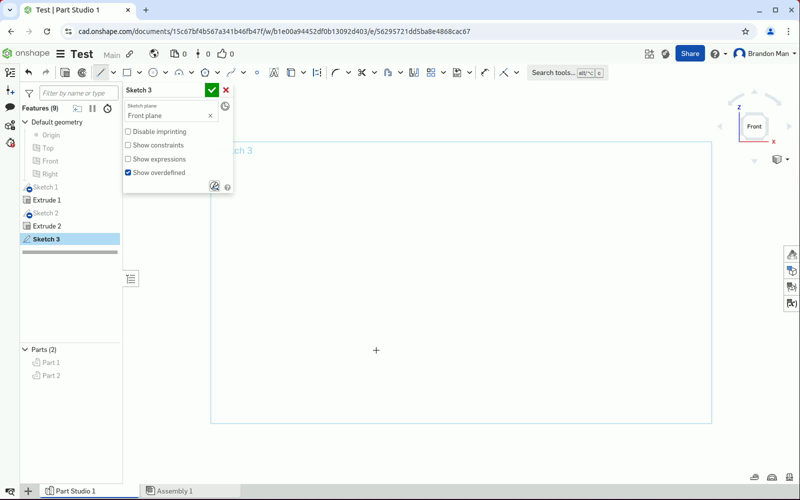
key_up(shift)
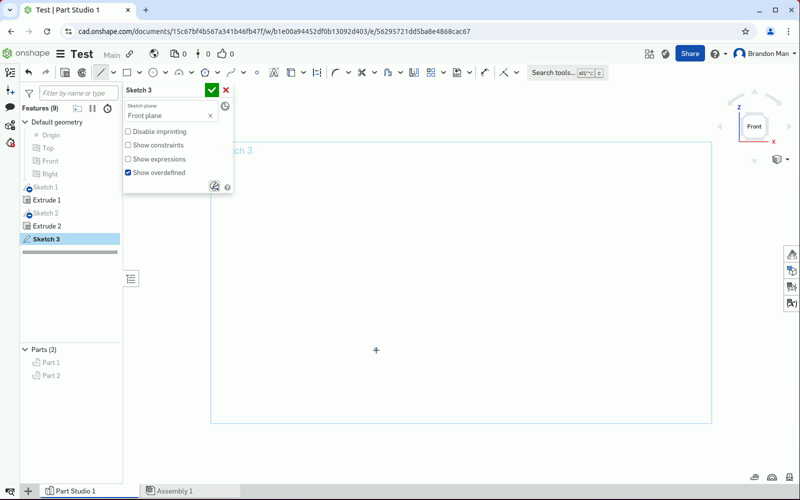
key_down(shift)
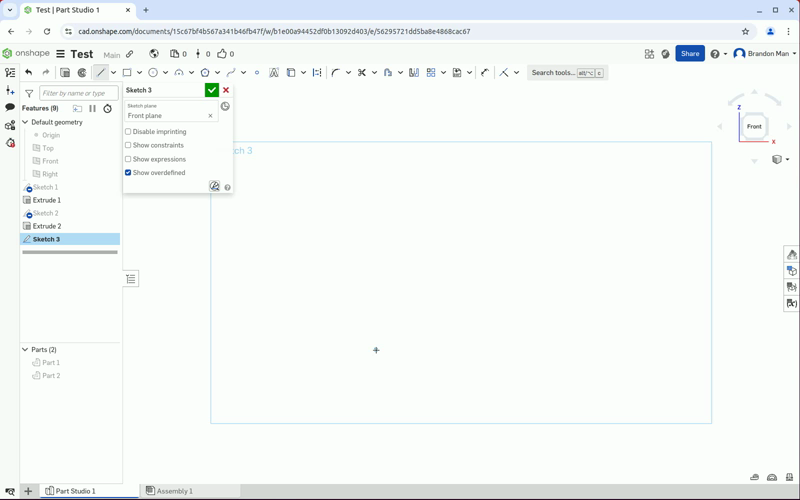
mouse_move(572, 349)
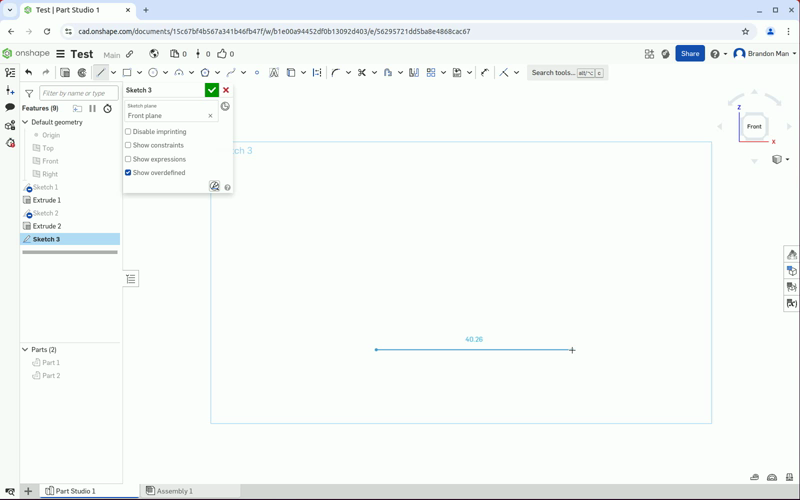
click(572, 349)
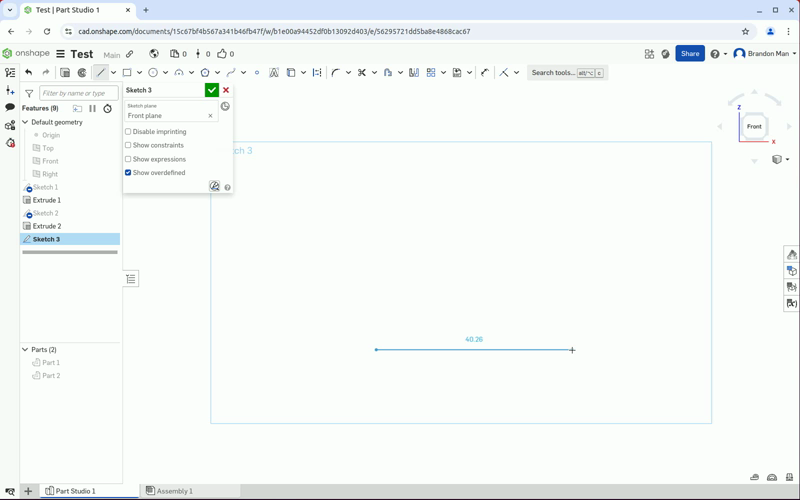
key_up(shift)
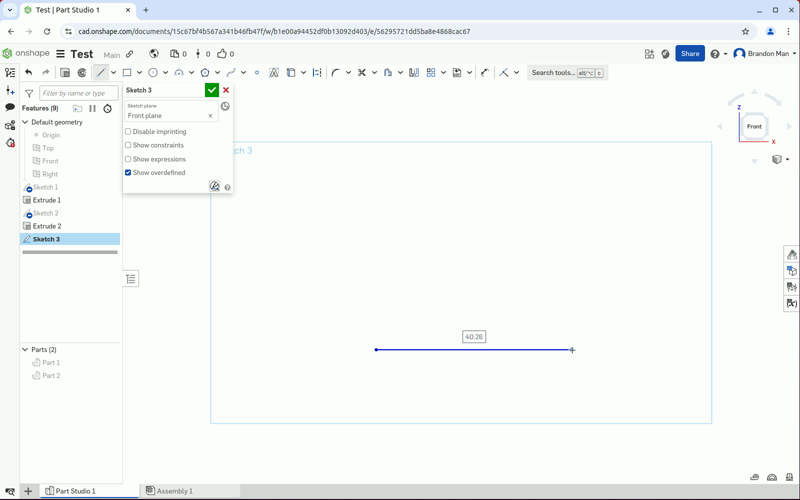
key_down(shift)
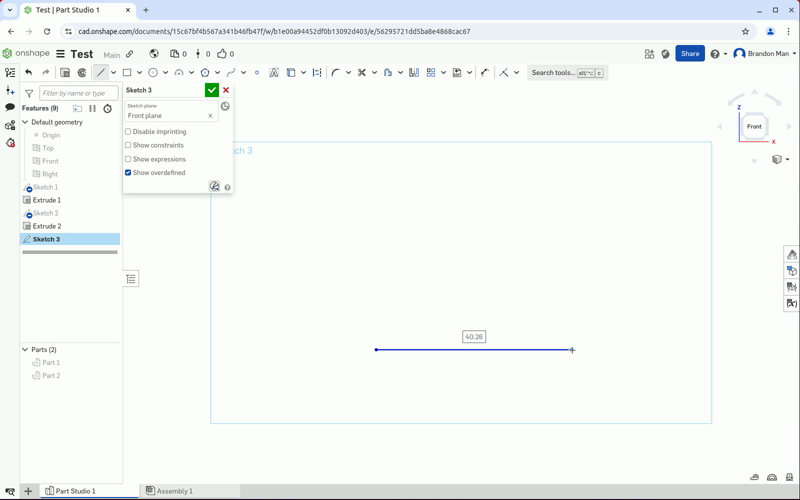
mouse_move(572, 242)
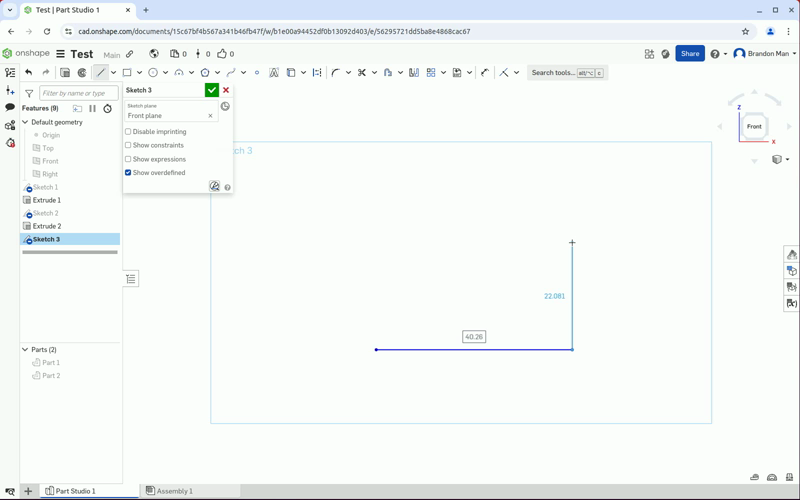
click(572, 242)
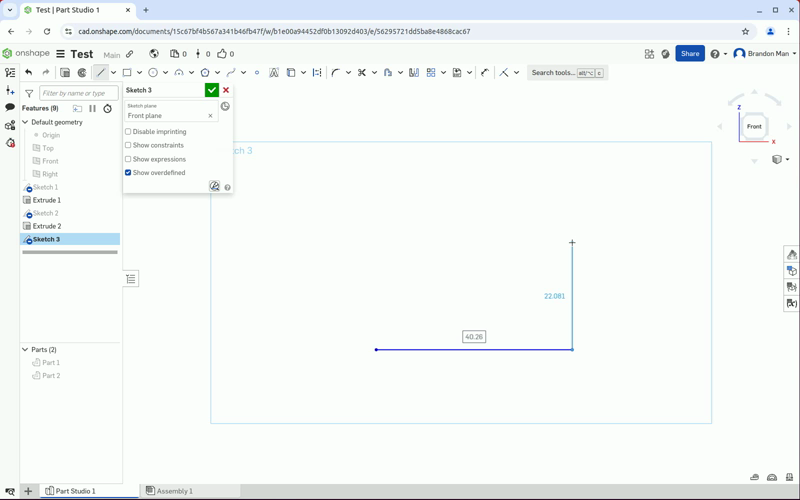
key_up(shift)
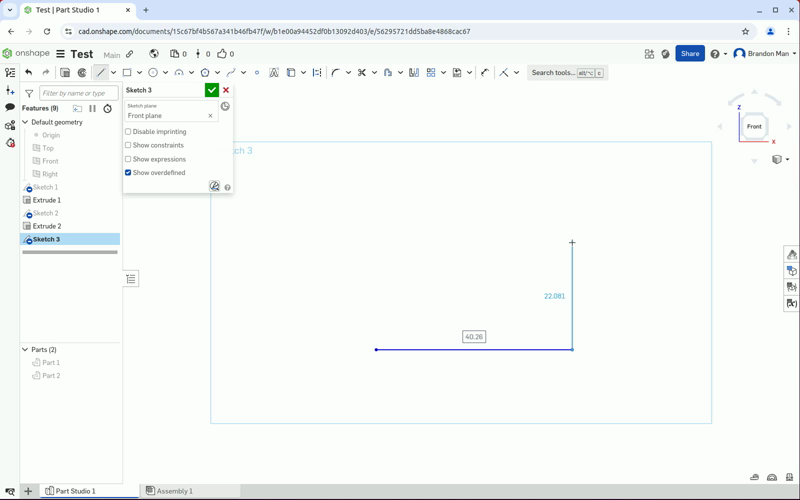
key_down(shift)
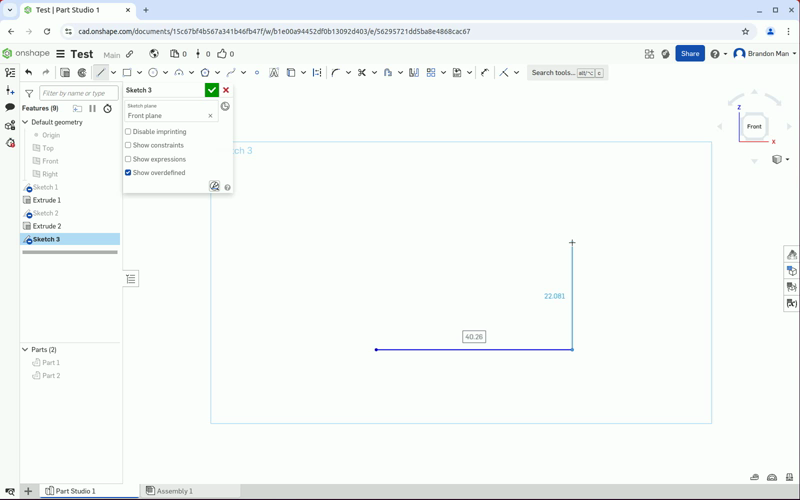
mouse_move(376, 242)
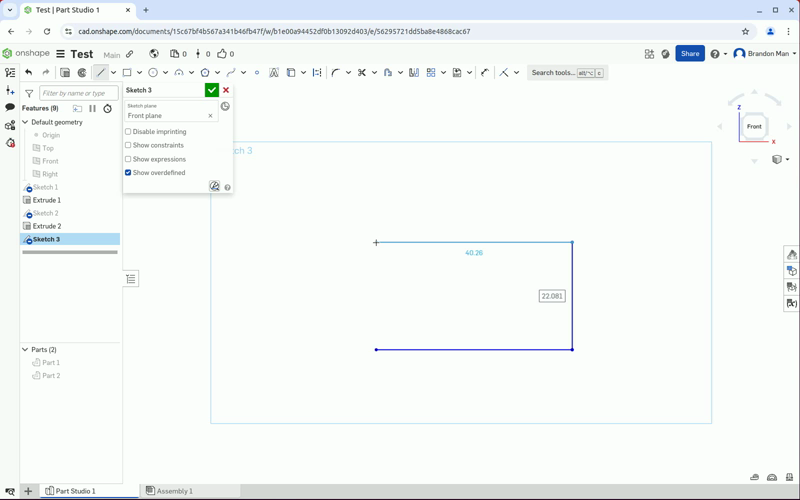
click(376, 242)
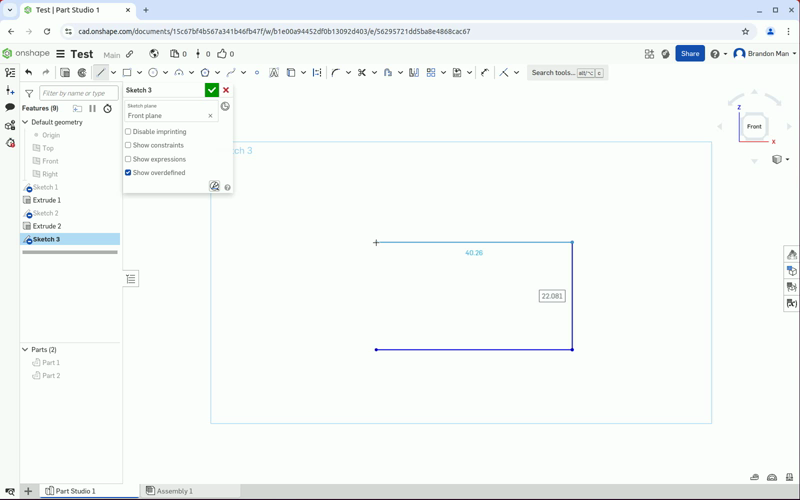
key_up(shift)
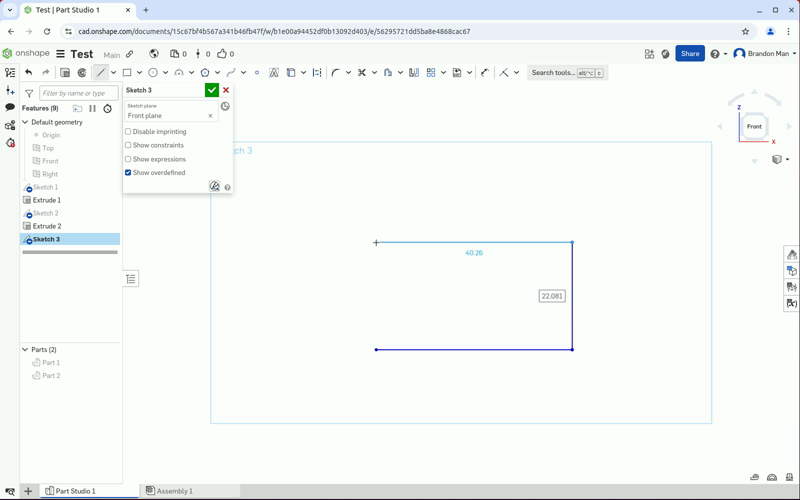
key_down(shift)
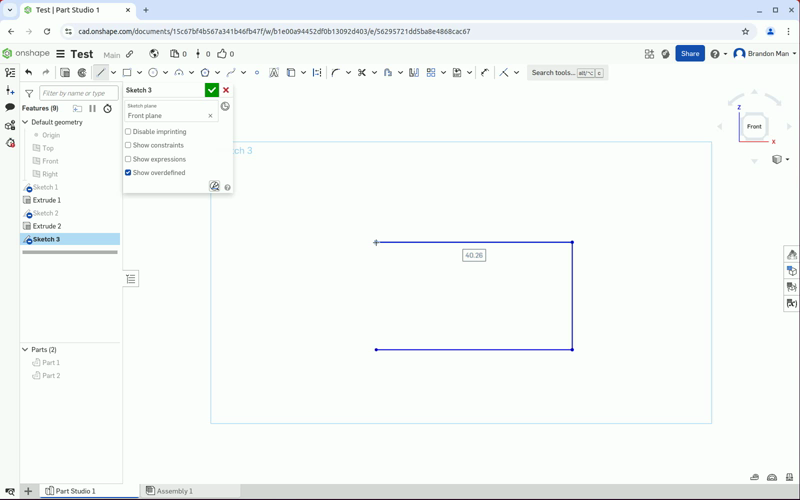
mouse_move(406, 242)
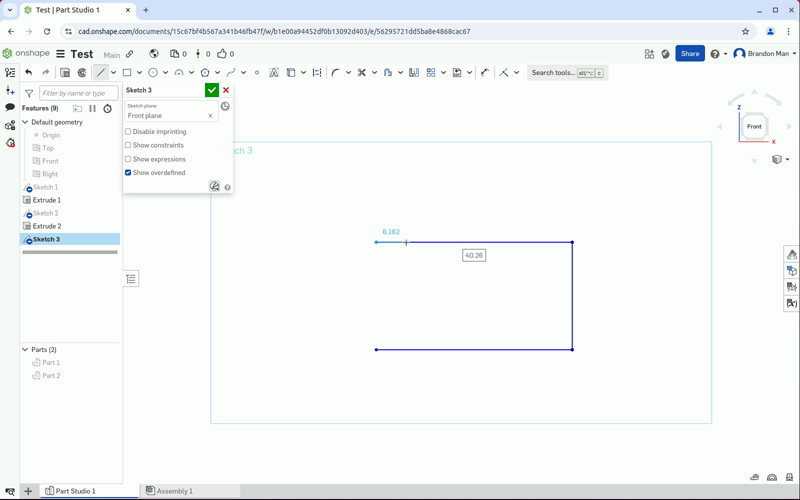
mouse_move(376, 283)
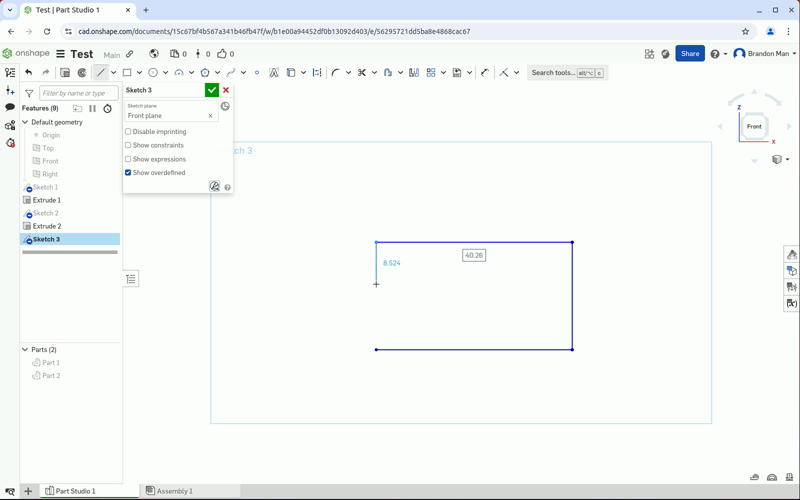
click(376, 283)
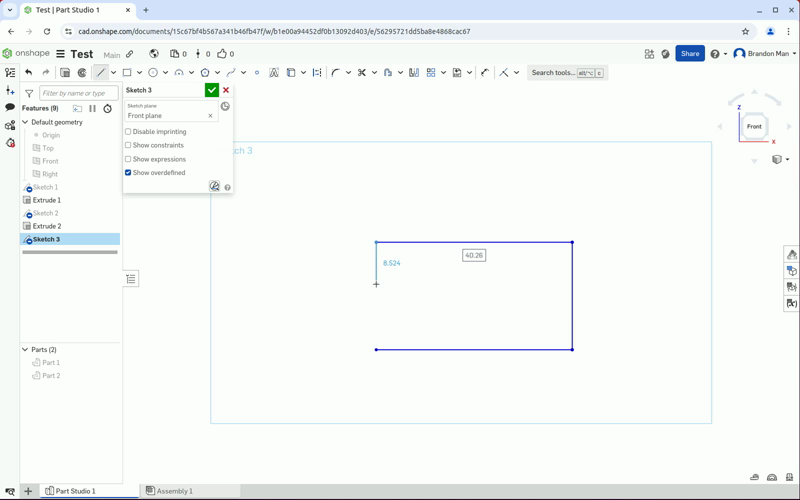
key_up(shift)
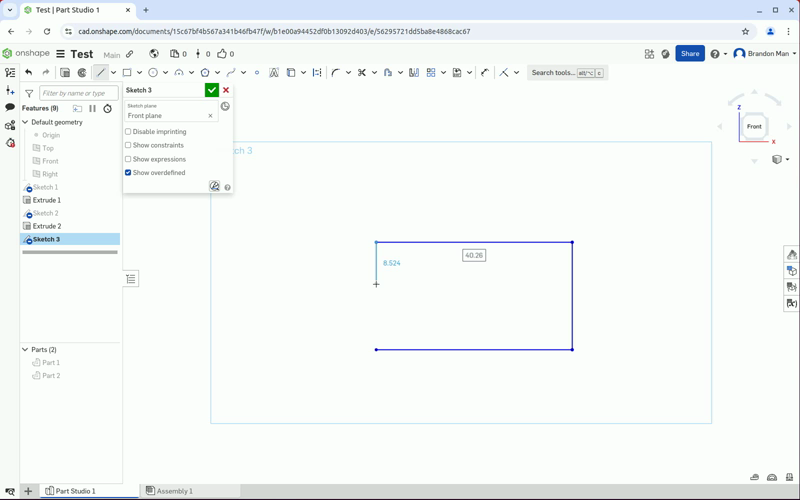
key_down(shift)
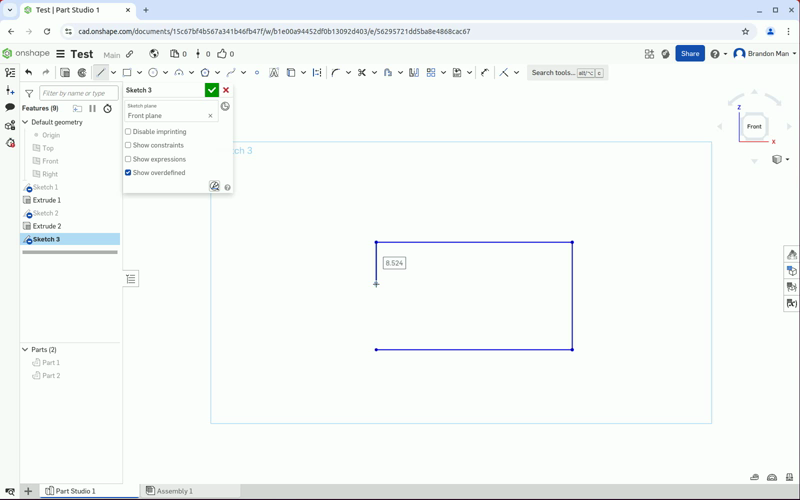
mouse_move(406, 283)
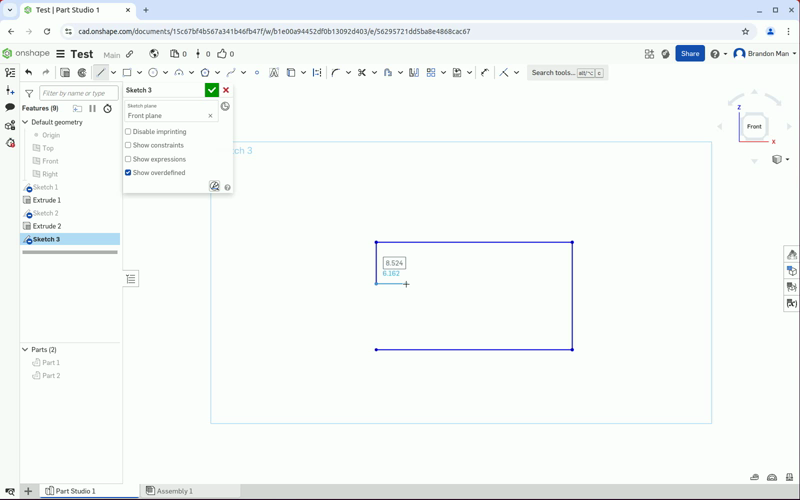
mouse_move(417, 283)
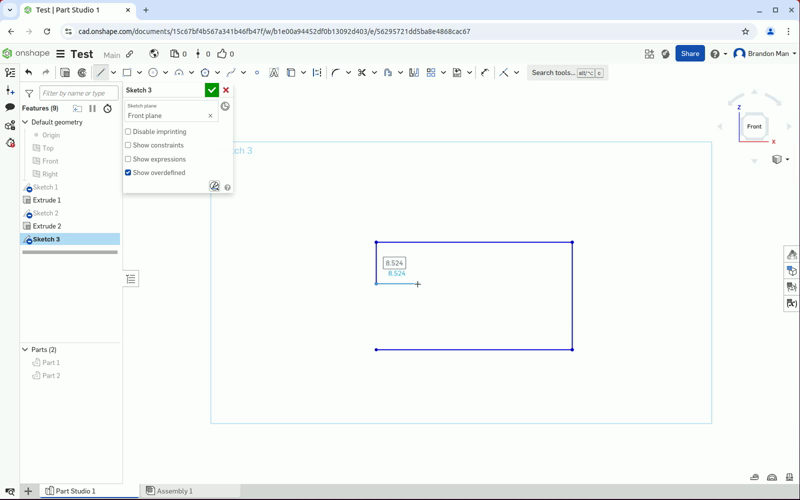
click(417, 283)
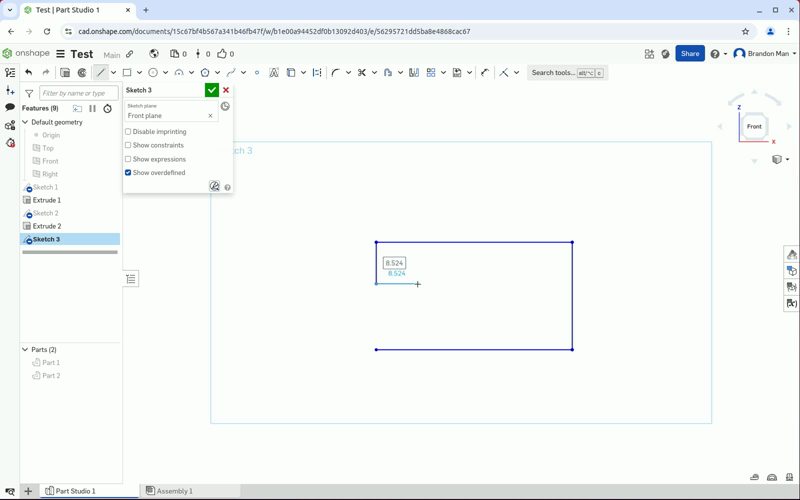
key_up(shift)
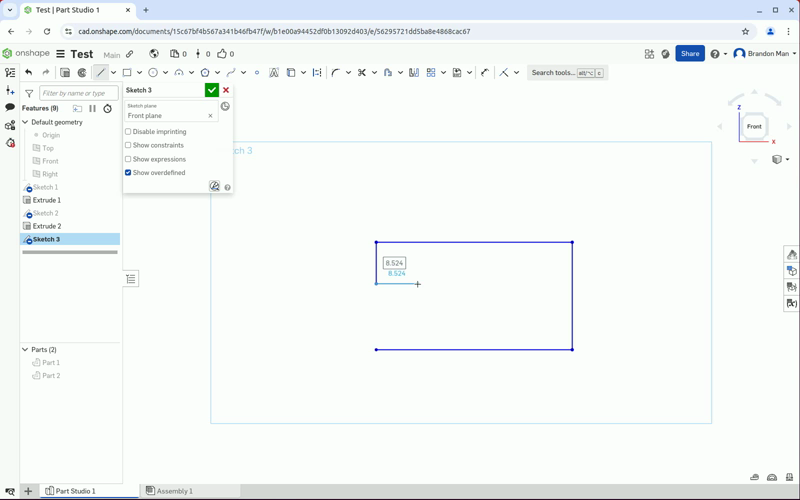
key_down(shift)
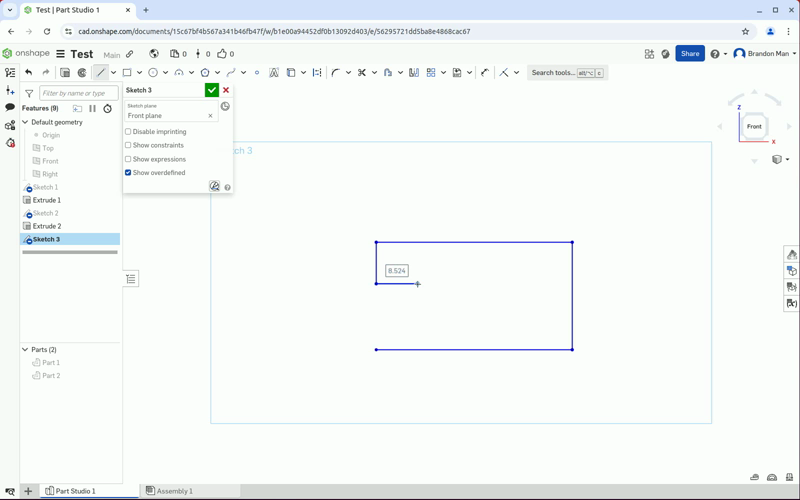
mouse_move(447, 283)
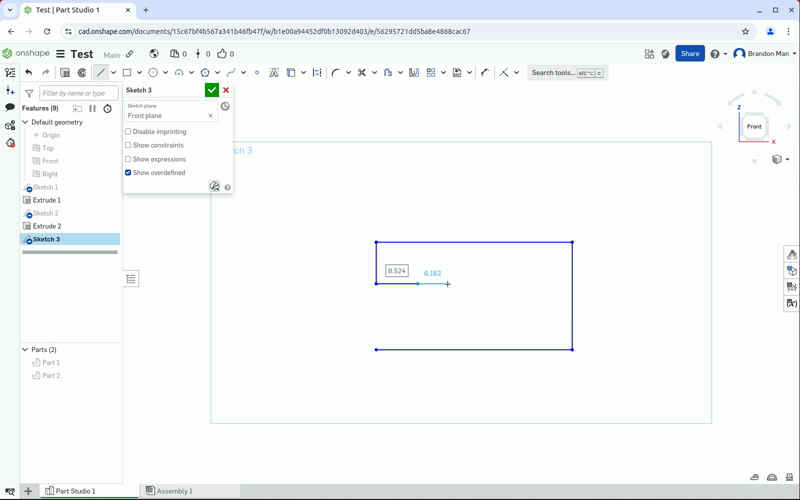
mouse_move(417, 316)
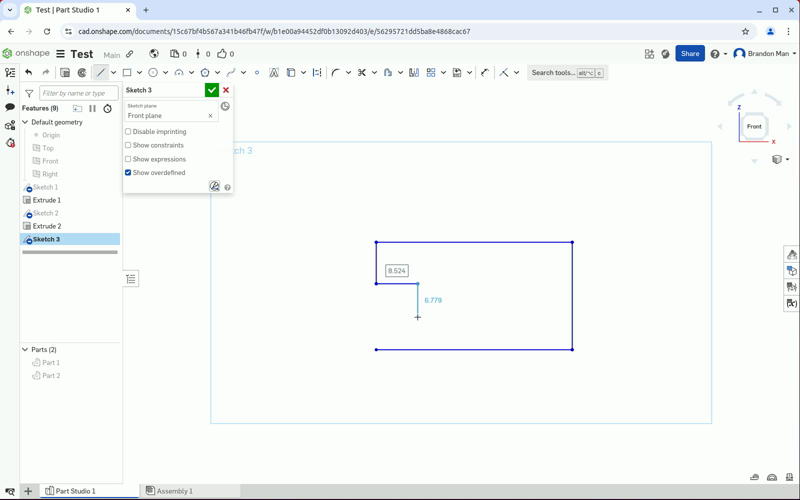
click(417, 316)
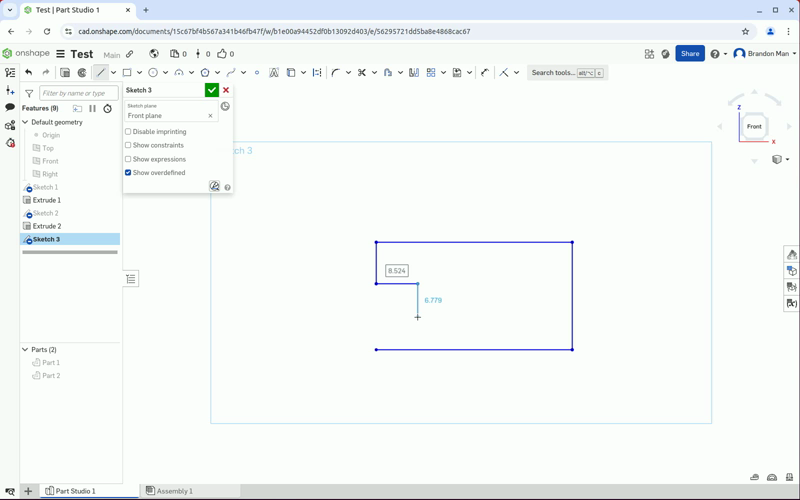
key_up(shift)
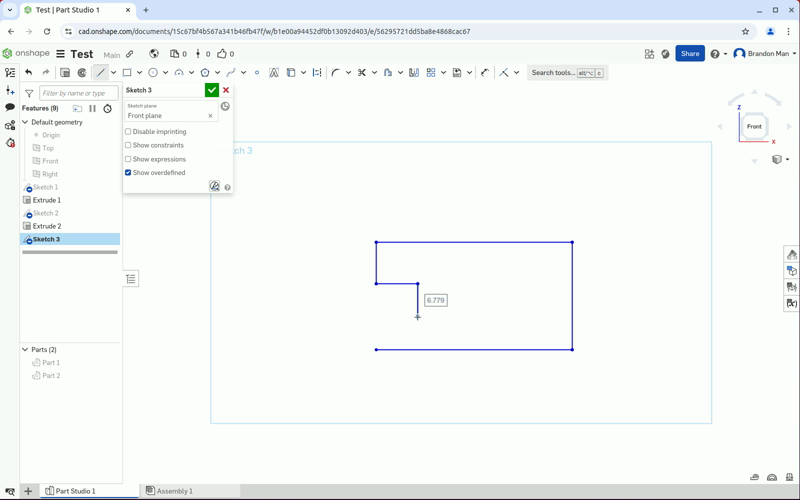
key_down(shift)
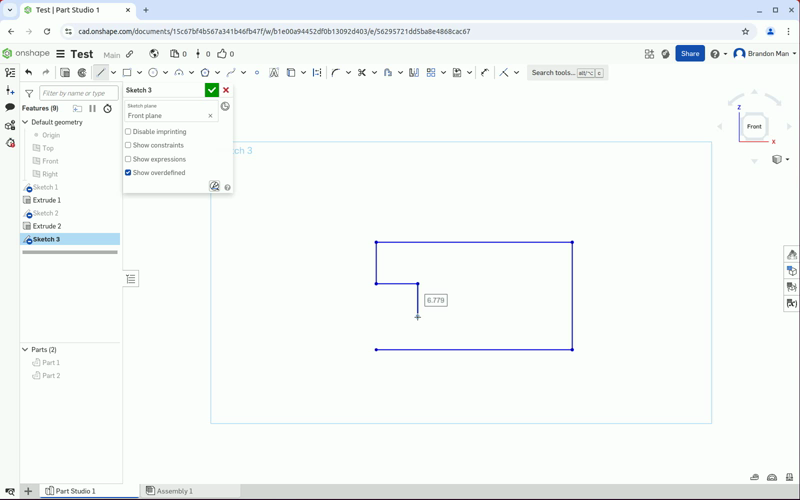
mouse_move(447, 316)
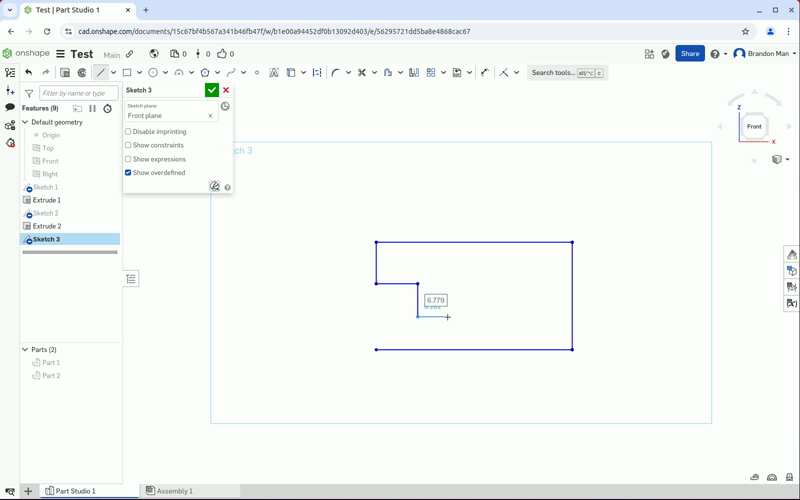
mouse_move(376, 316)
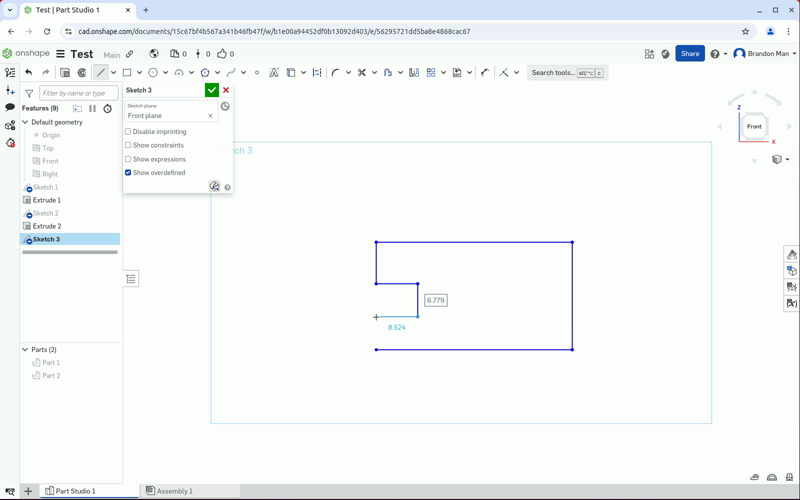
click(376, 316)
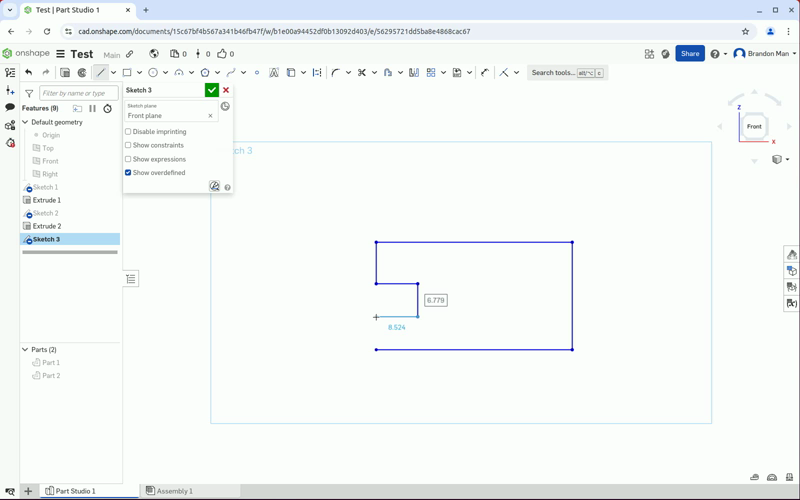
key_up(shift)
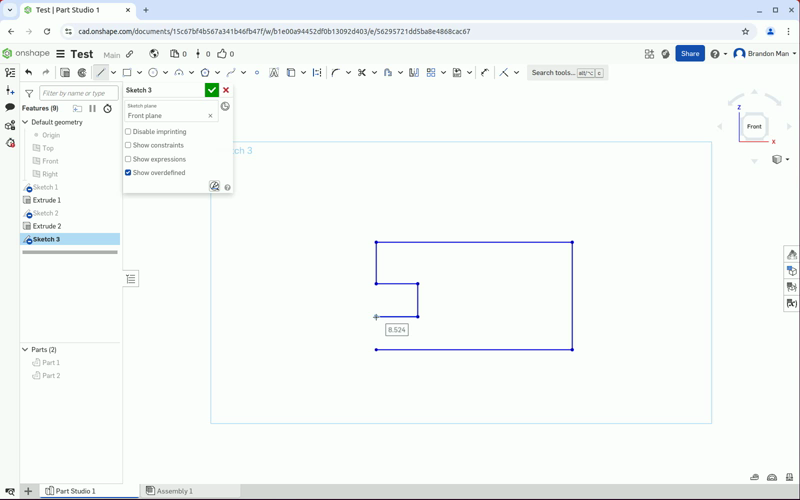
mouse_move(406, 316)
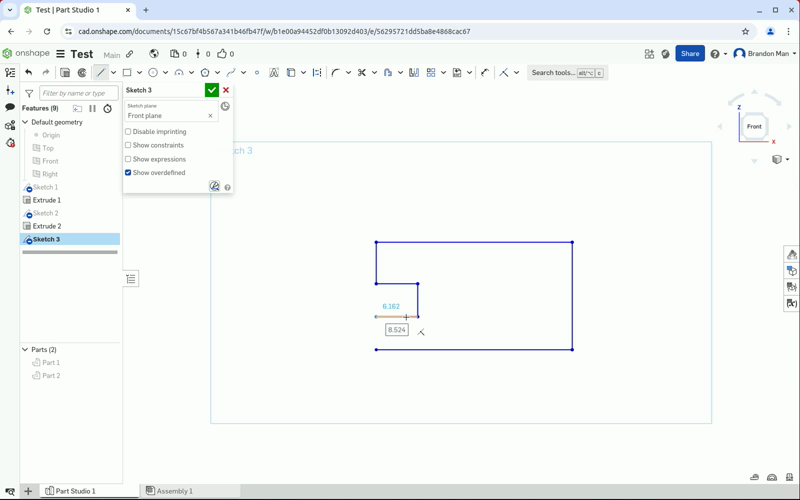
key_down(shift)
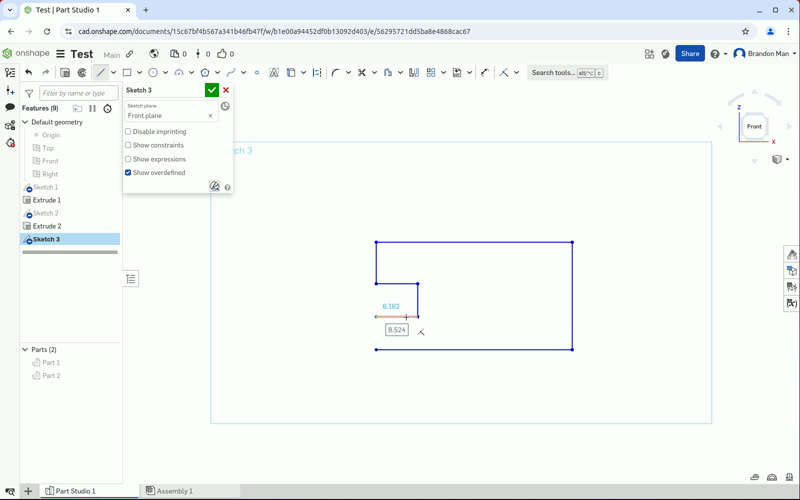
mouse_move(376, 349)
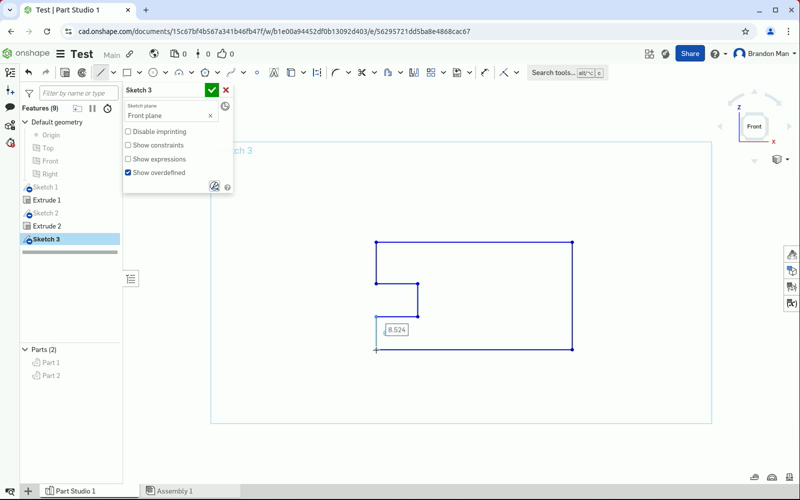
key_up(shift)
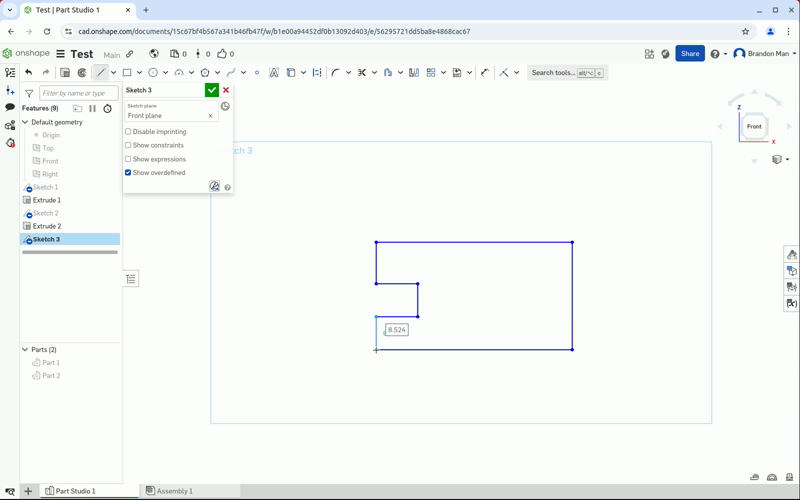
click(376, 349)
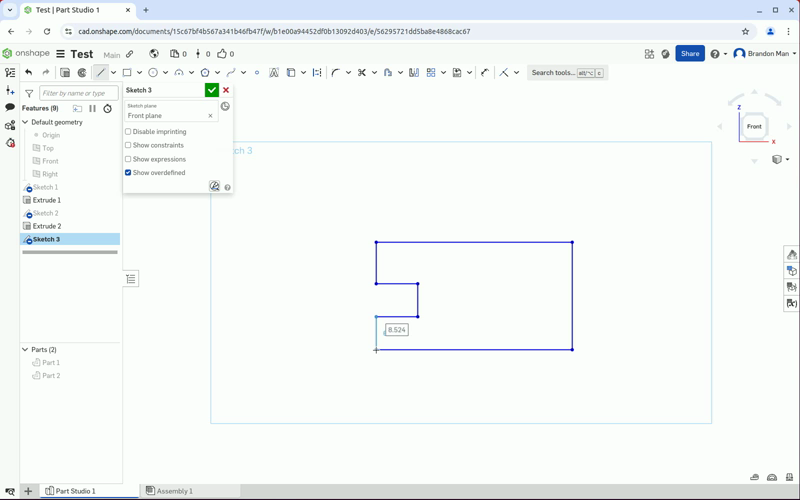
key(esc)
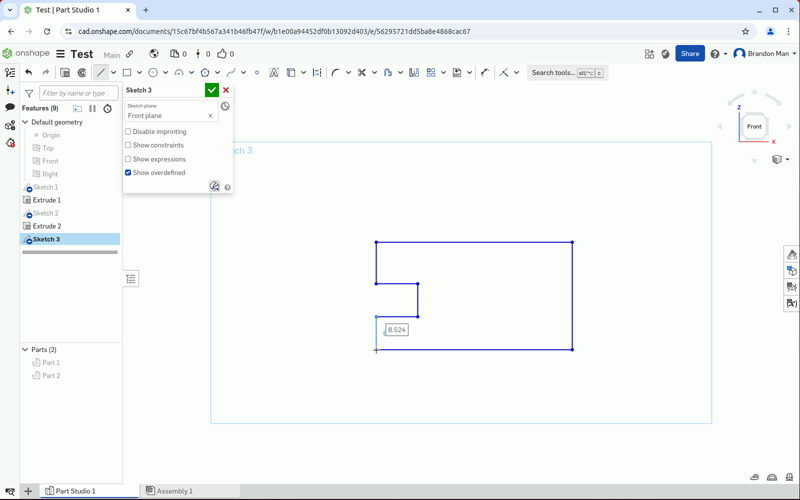
key(l)
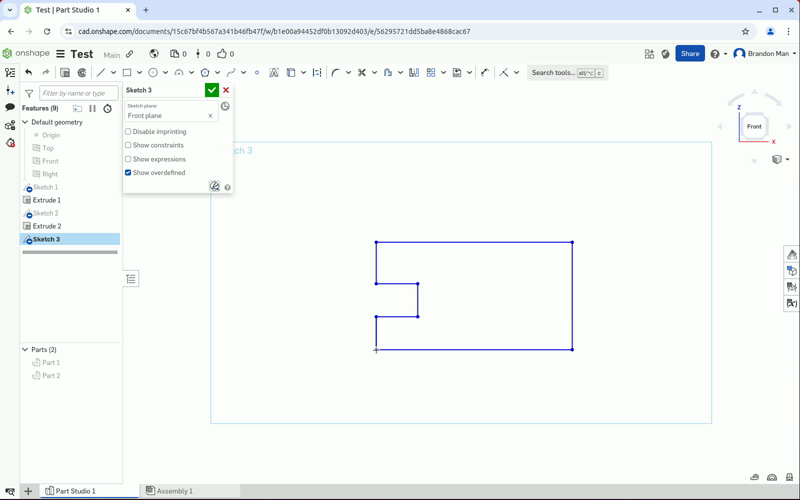
key_down(shift)
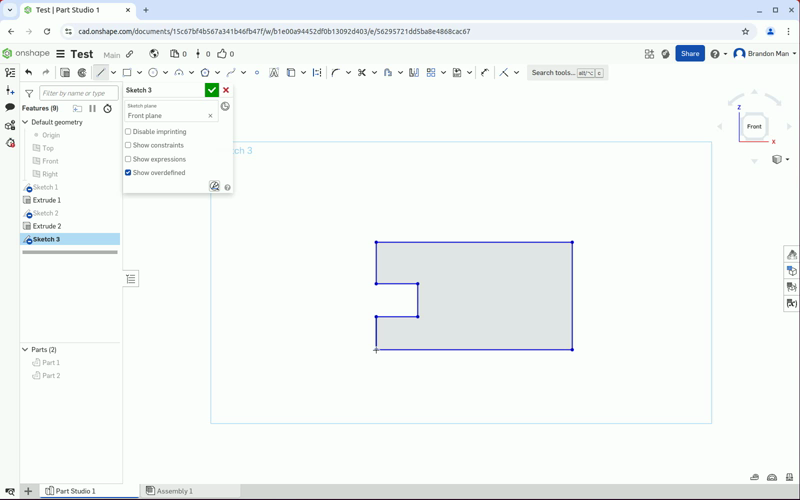
mouse_move(401, 273)
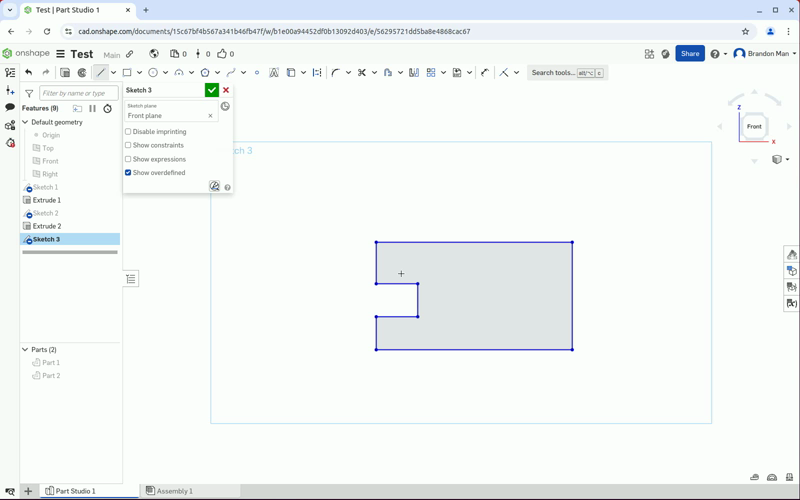
click(401, 273)
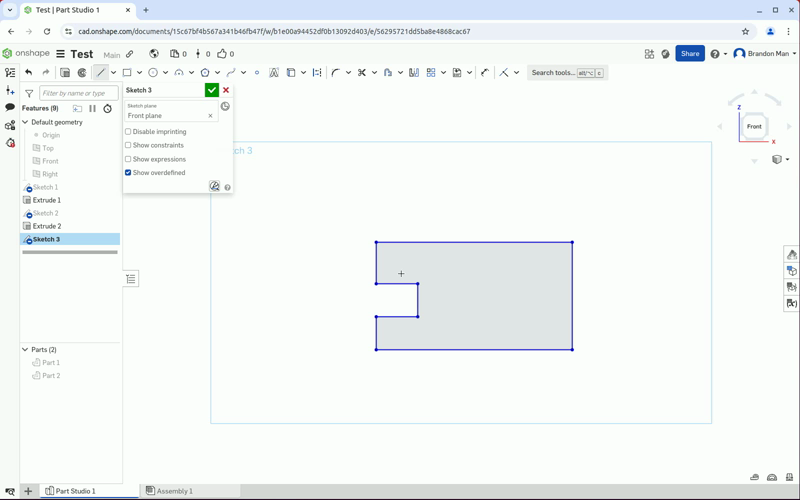
key_up(shift)
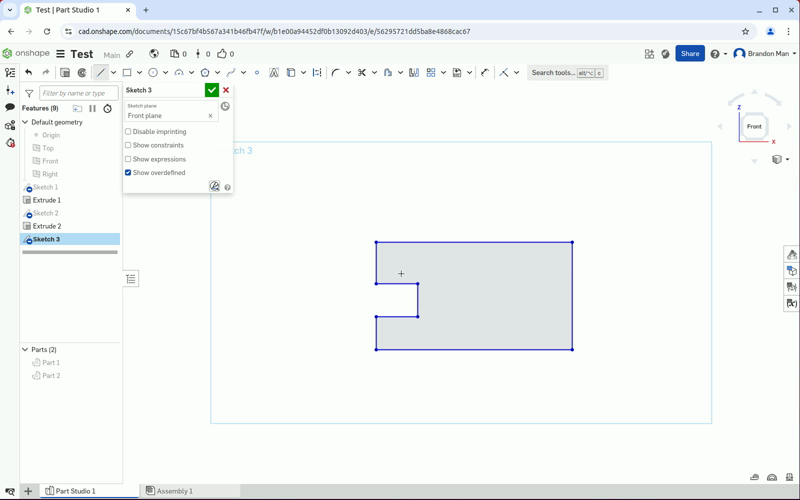
key_down(shift)
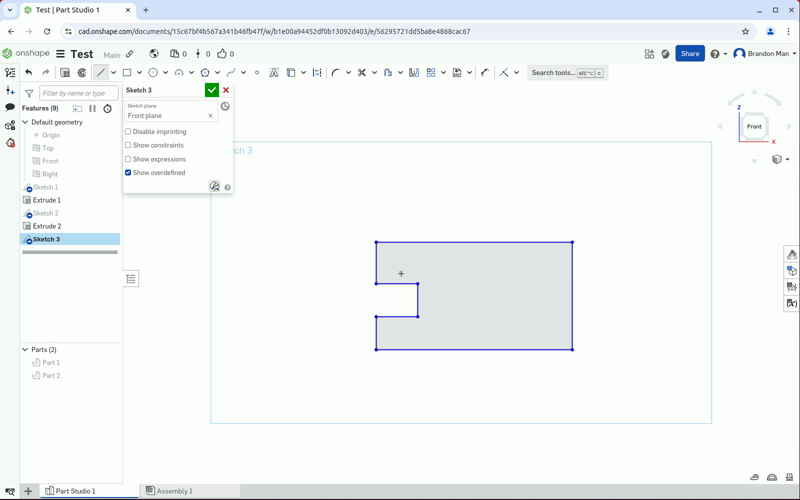
mouse_move(431, 273)
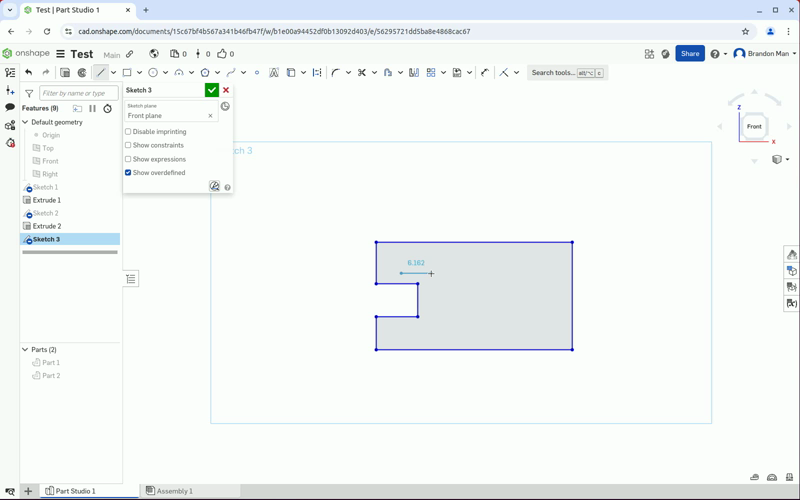
mouse_move(440, 273)
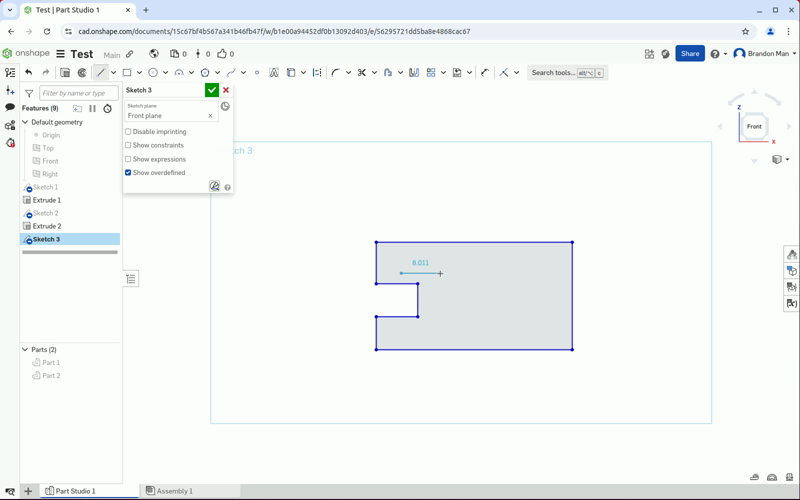
click(440, 273)
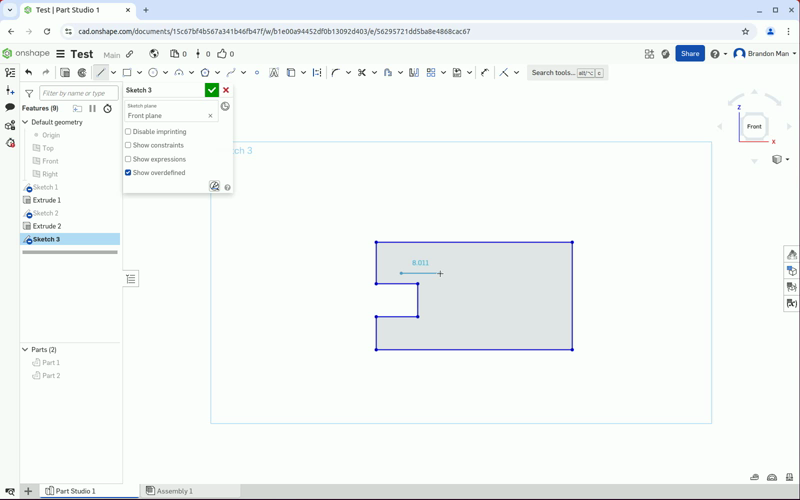
key_up(shift)
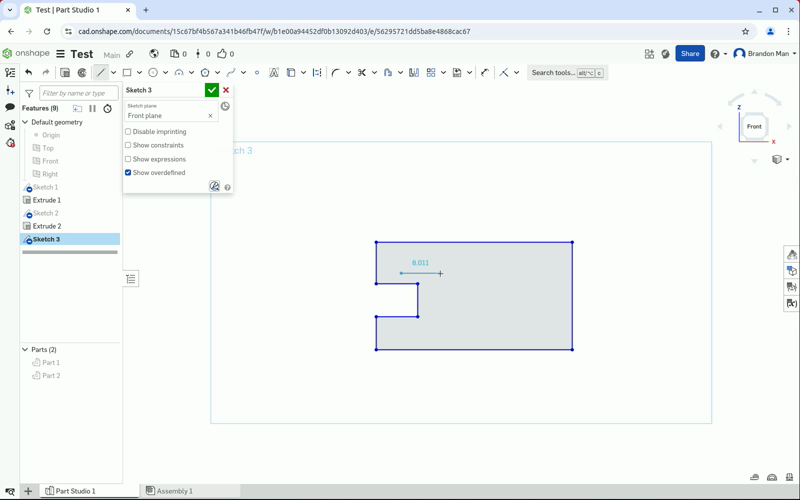
key_down(shift)
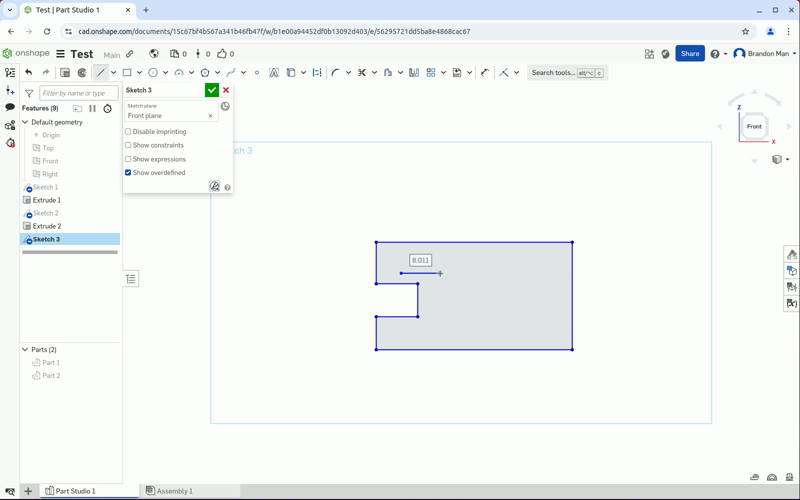
mouse_move(470, 273)
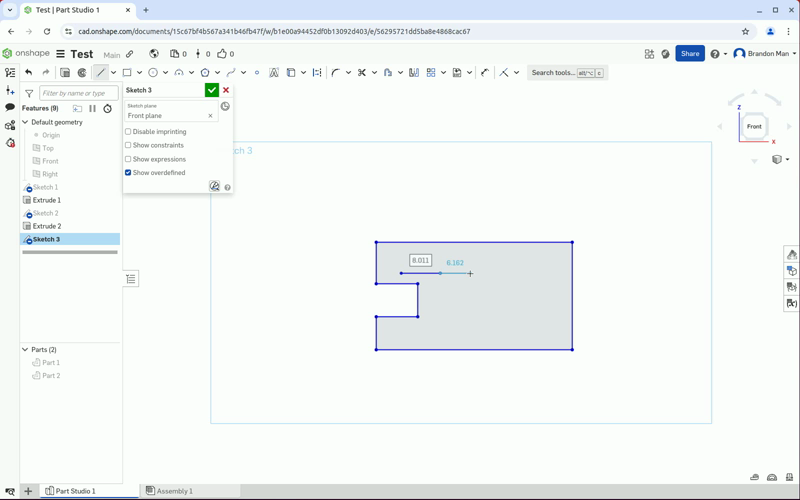
mouse_move(440, 252)
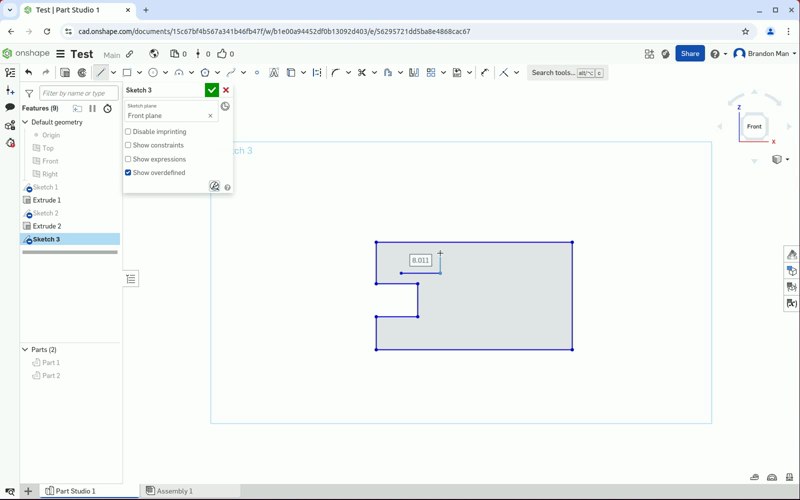
click(440, 252)
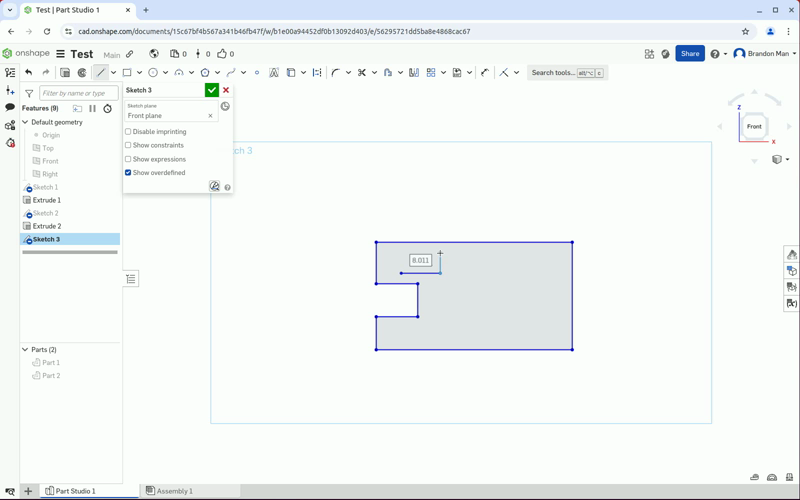
key_up(shift)
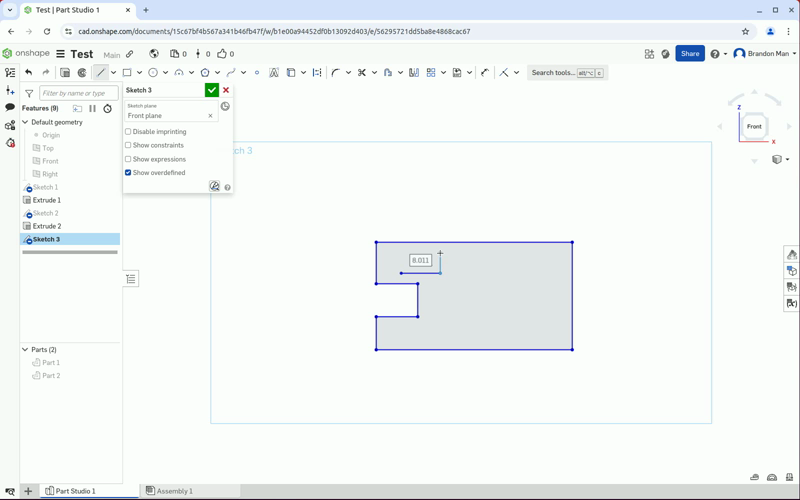
key_down(shift)
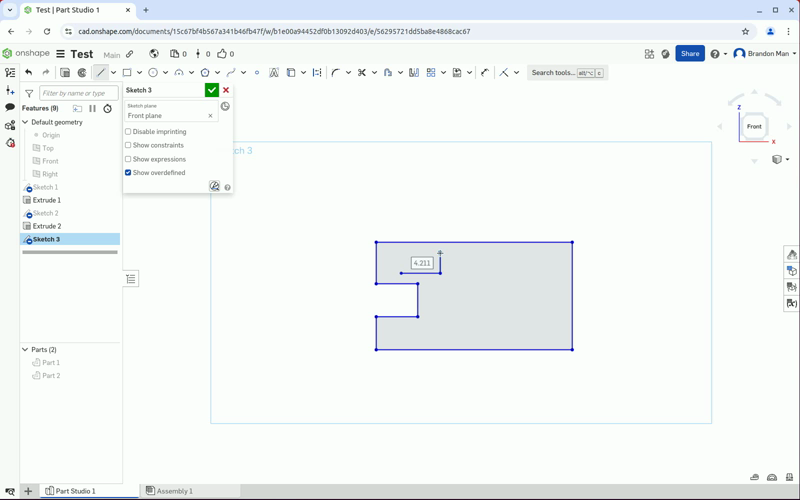
mouse_move(470, 252)
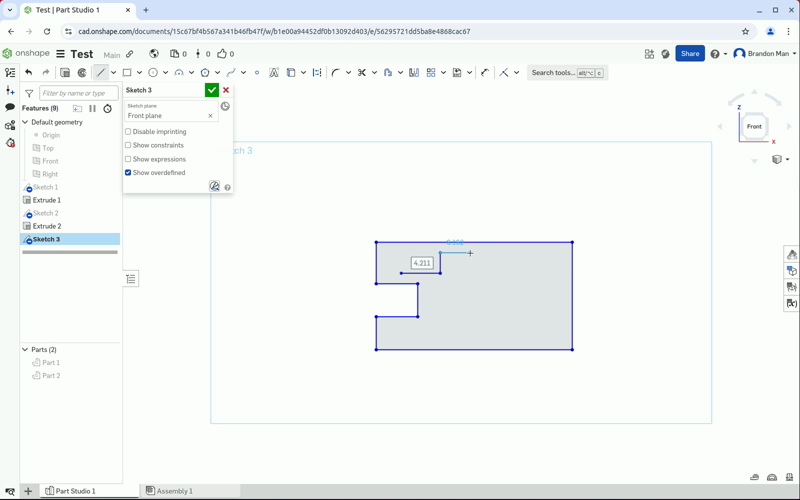
mouse_move(401, 252)
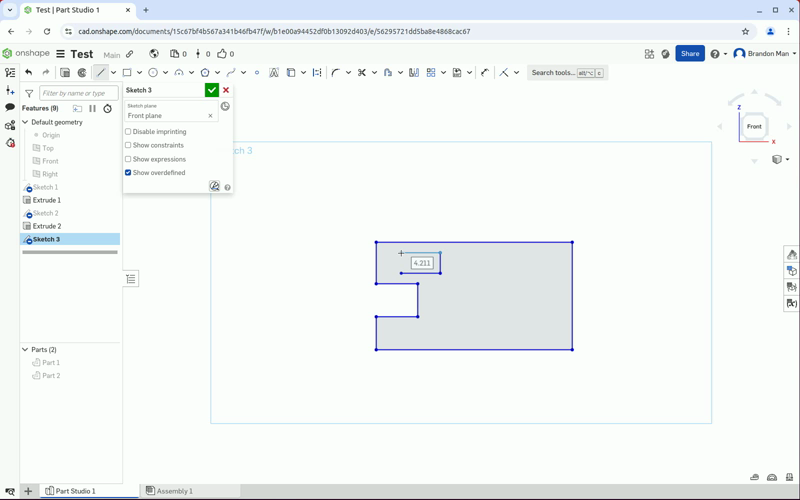
click(401, 252)
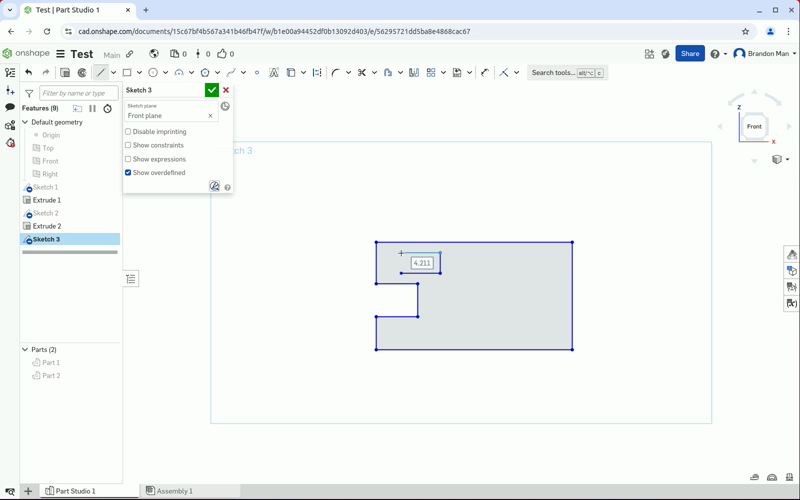
key_up(shift)
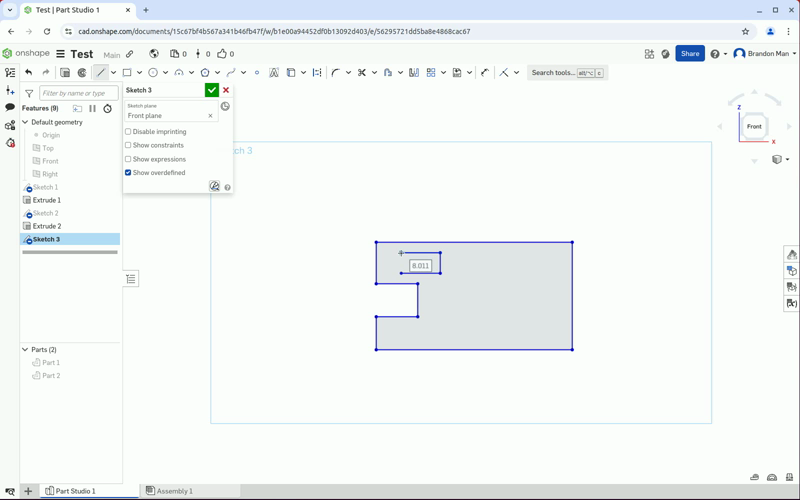
mouse_move(431, 252)
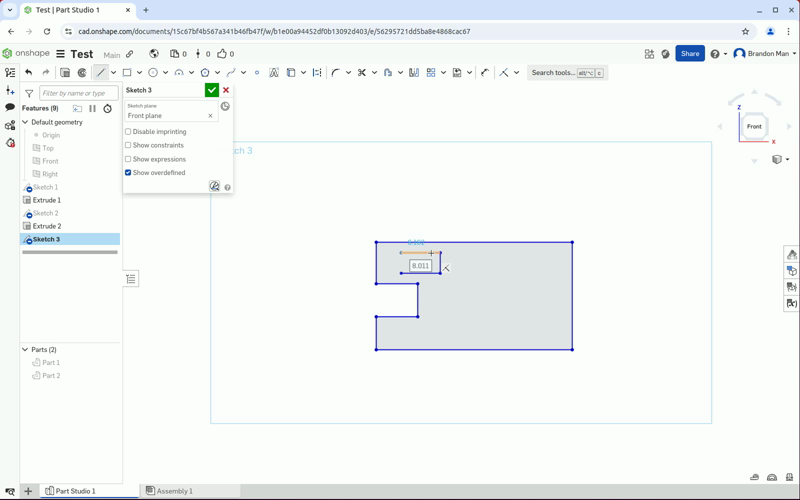
key_down(shift)
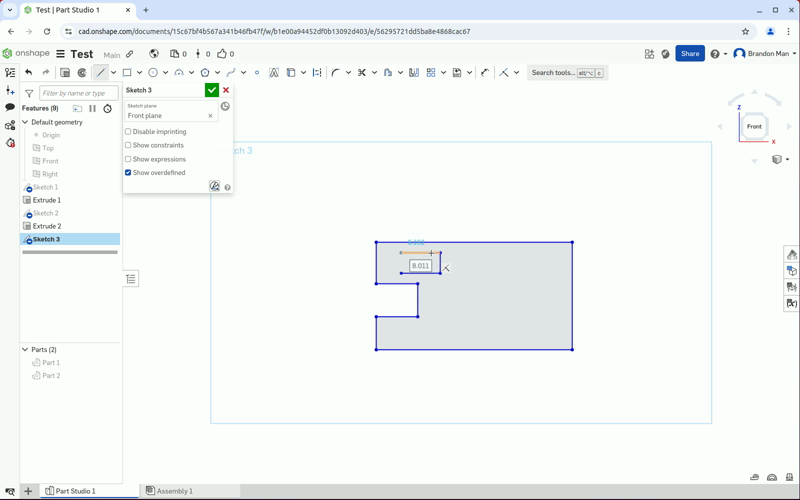
mouse_move(401, 273)
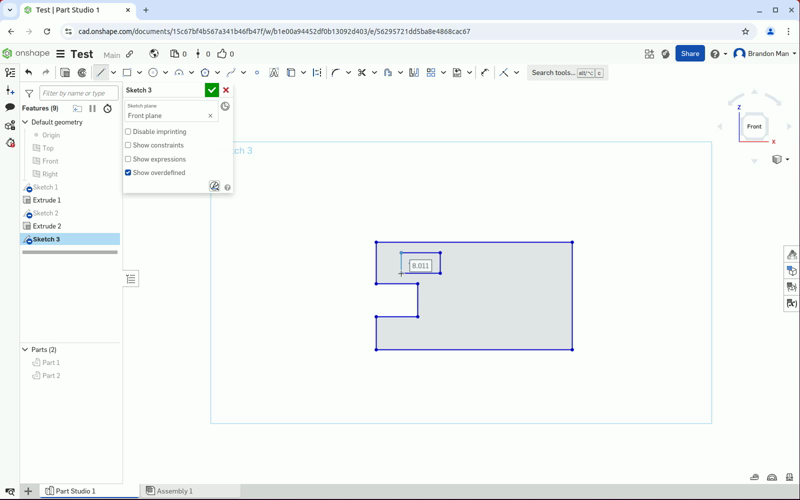
key_up(shift)
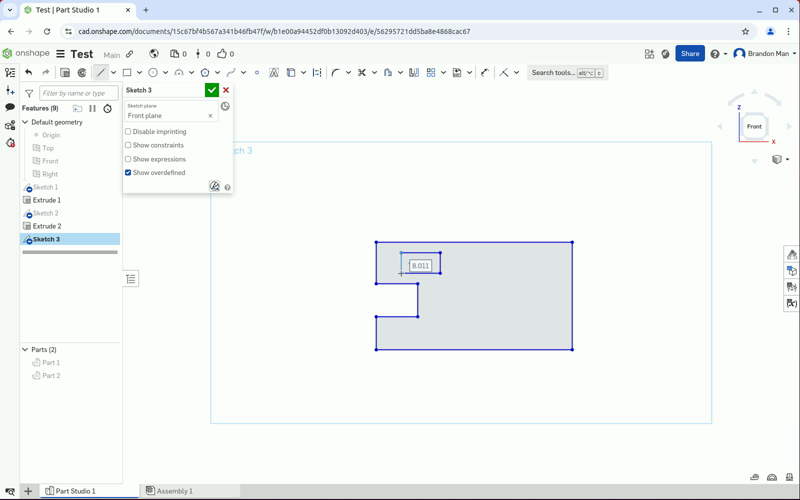
click(401, 273)
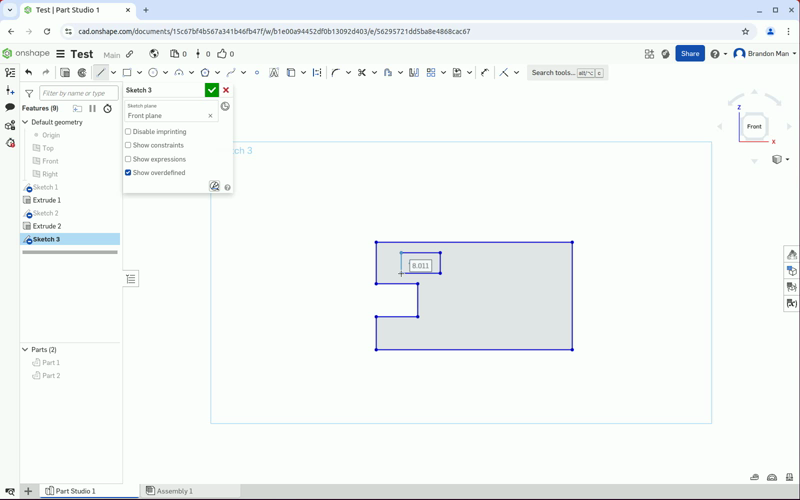
key(esc)
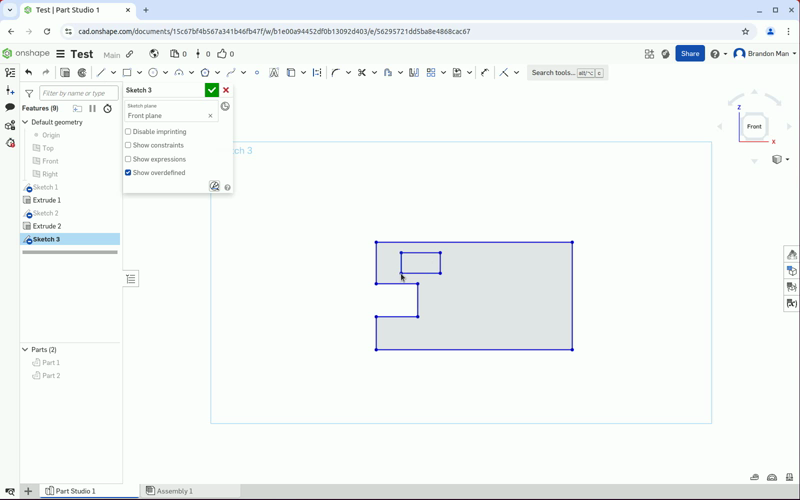
key(l)
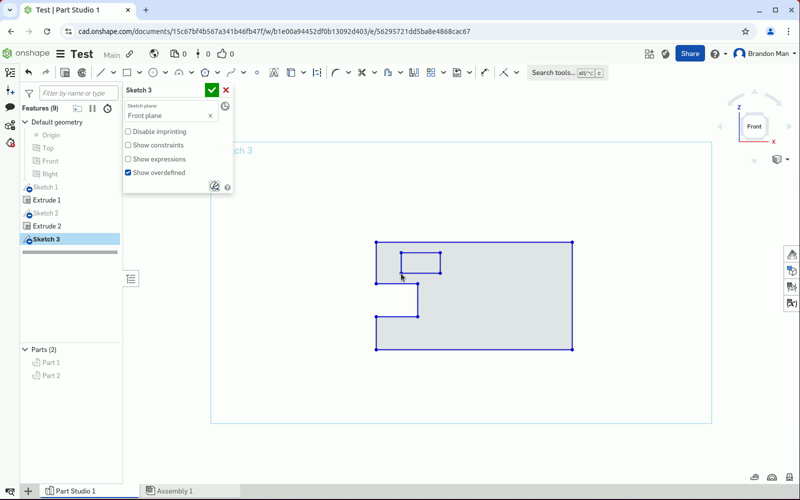
key_down(shift)
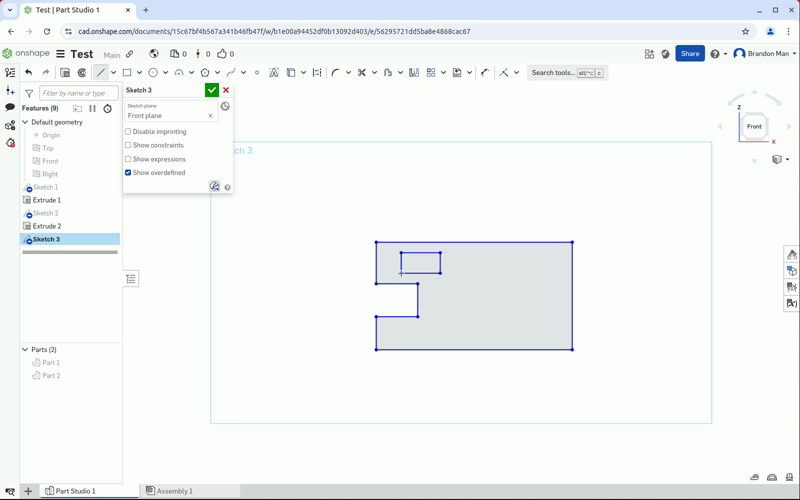
mouse_move(458, 304)
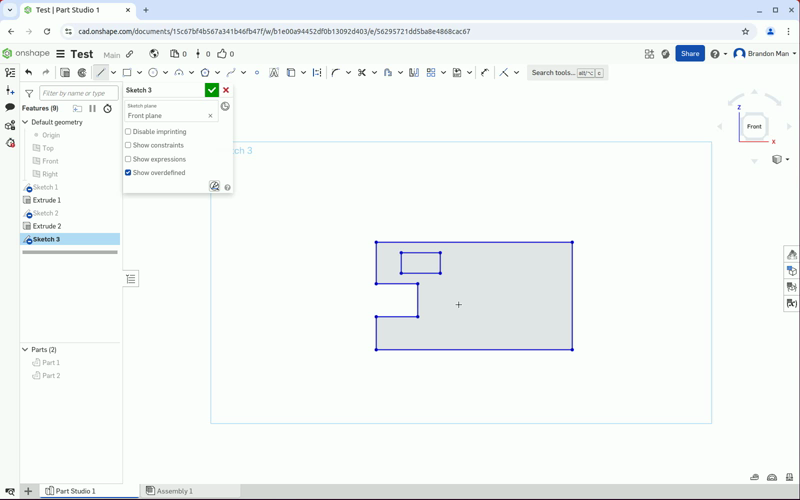
click(458, 304)
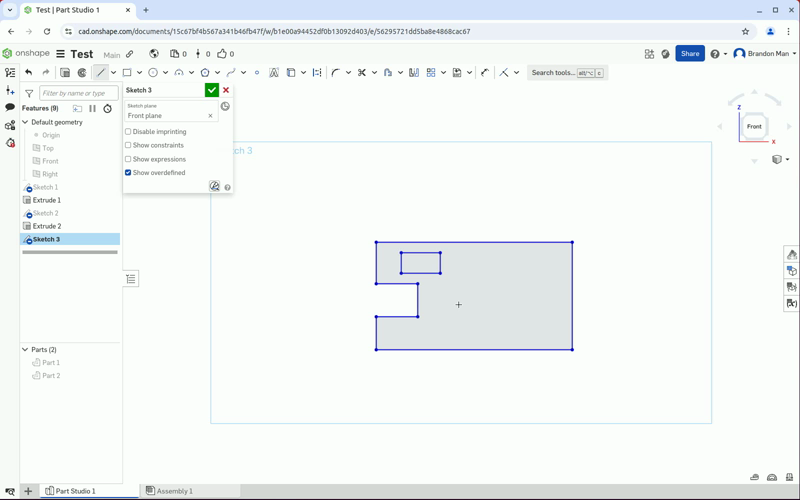
key_up(shift)
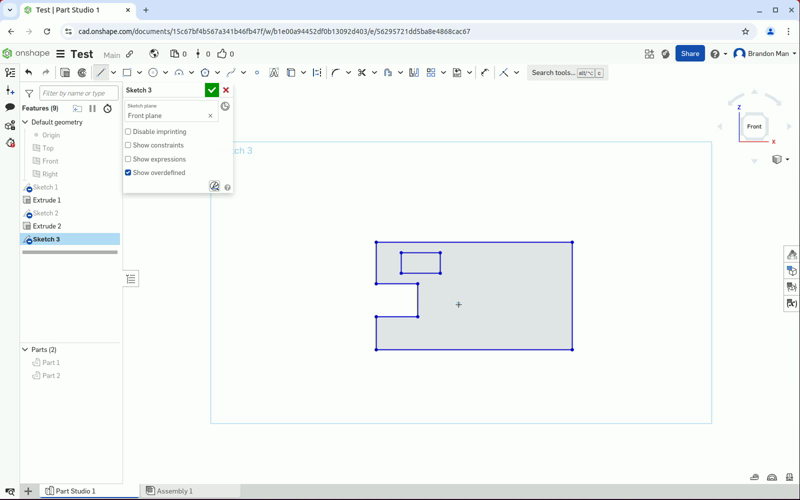
key_down(shift)
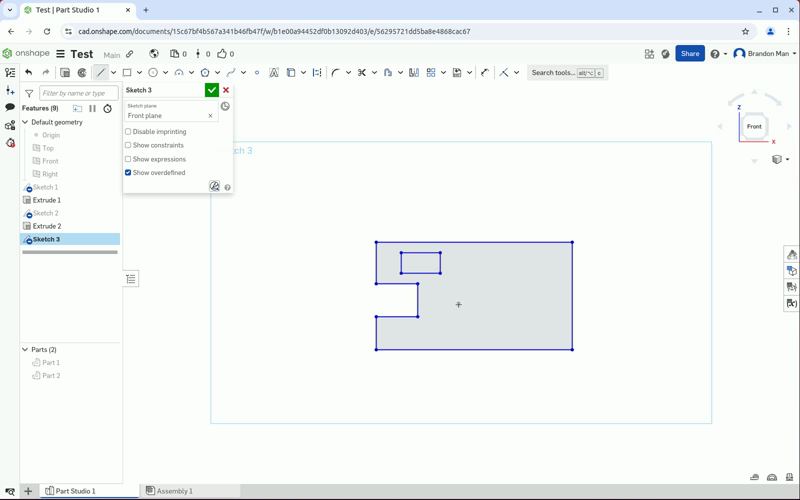
mouse_move(522, 304)
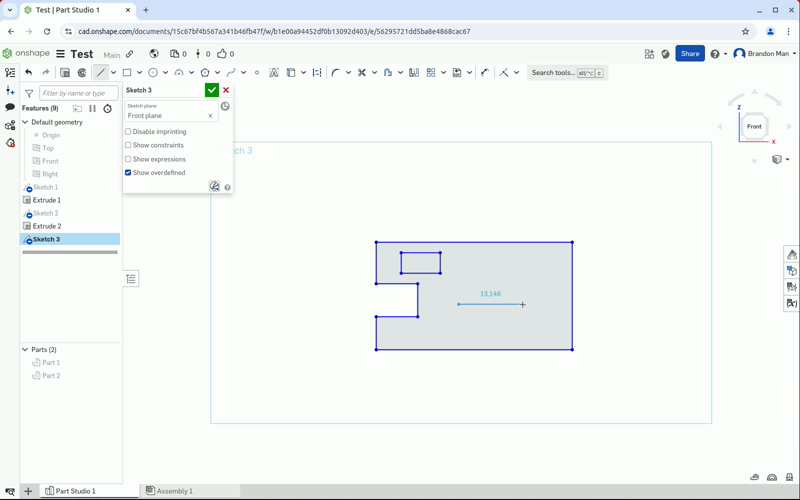
click(522, 304)
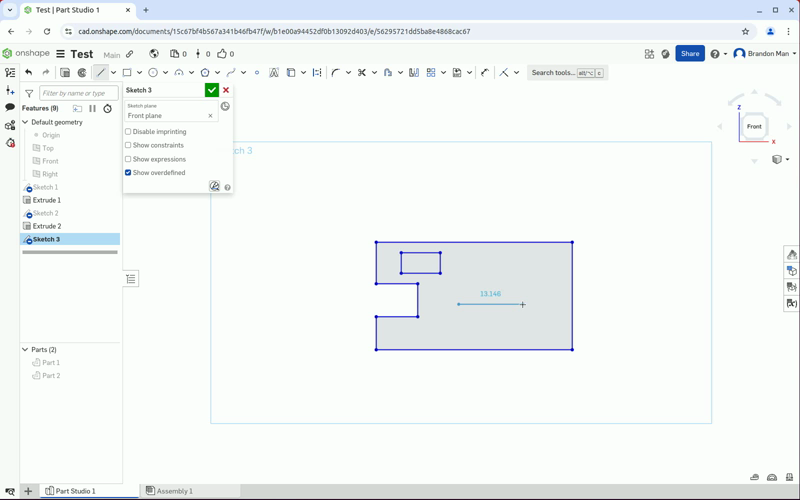
key_up(shift)
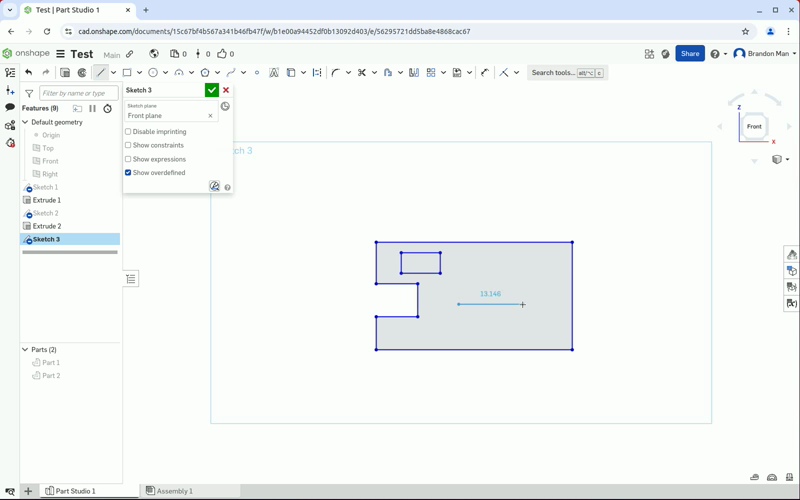
key_down(shift)
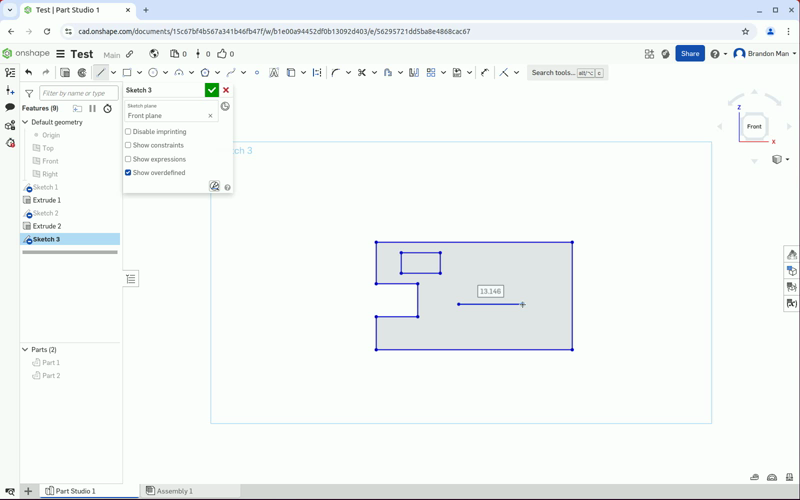
mouse_move(552, 304)
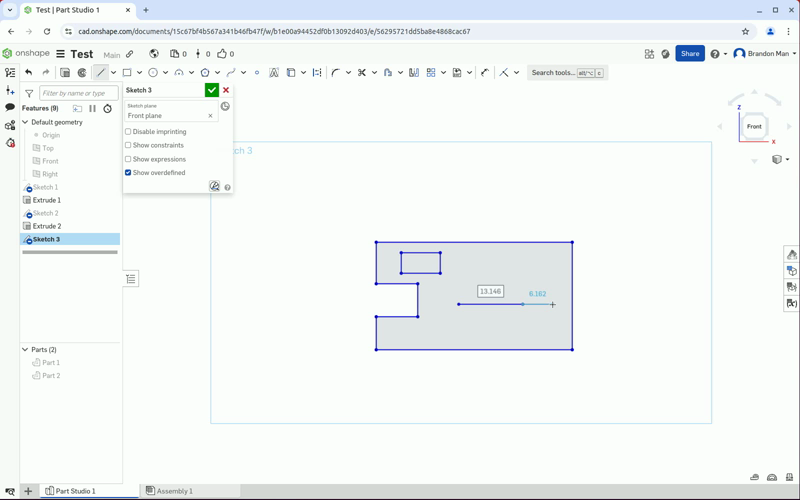
mouse_move(522, 289)
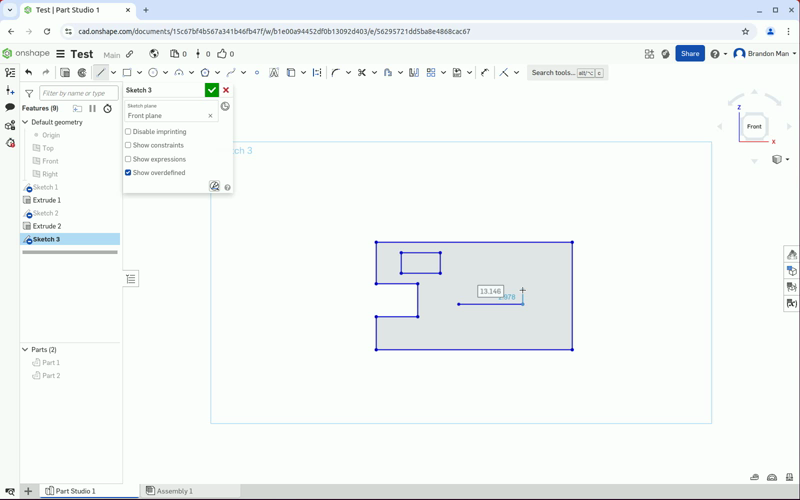
click(522, 289)
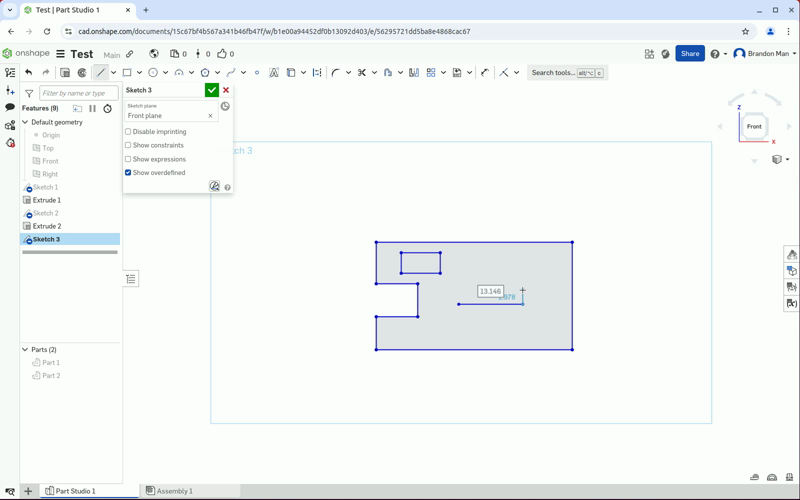
key_up(shift)
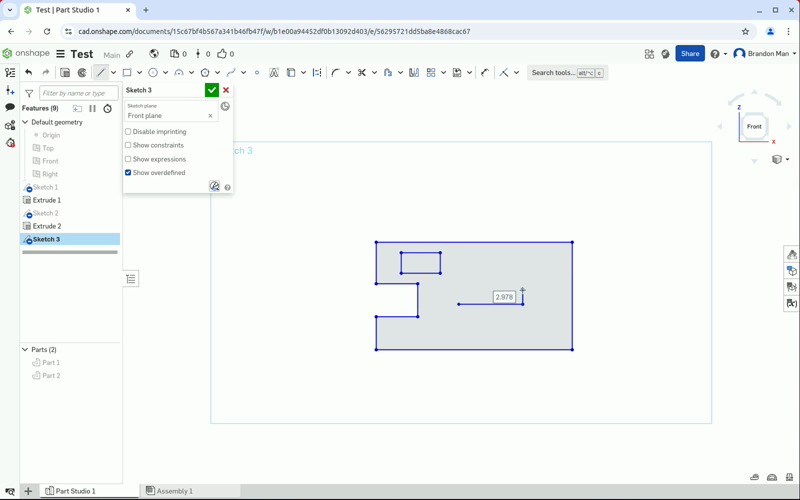
key_down(shift)
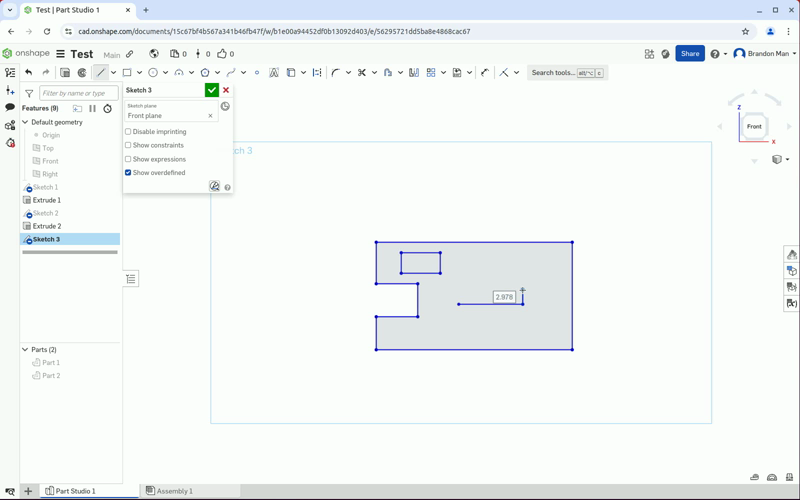
mouse_move(458, 289)
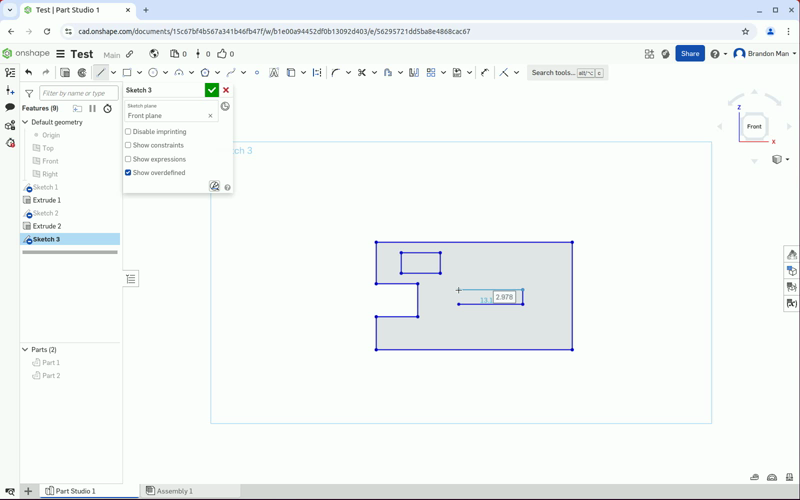
click(458, 289)
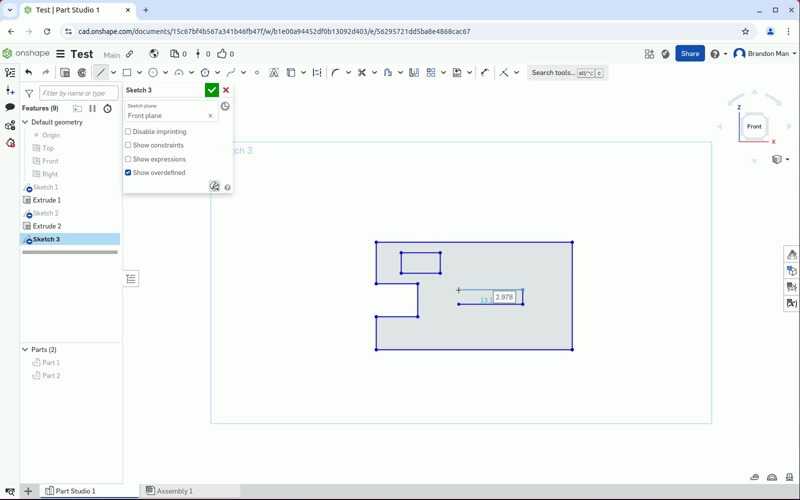
key_up(shift)
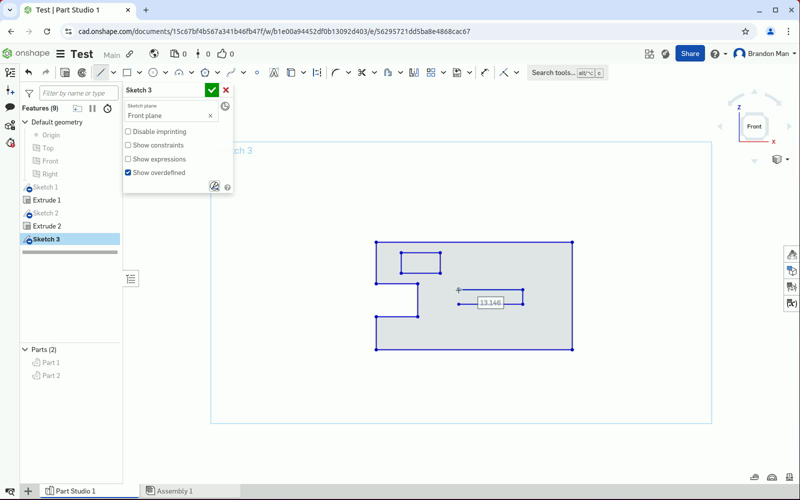
mouse_move(489, 289)
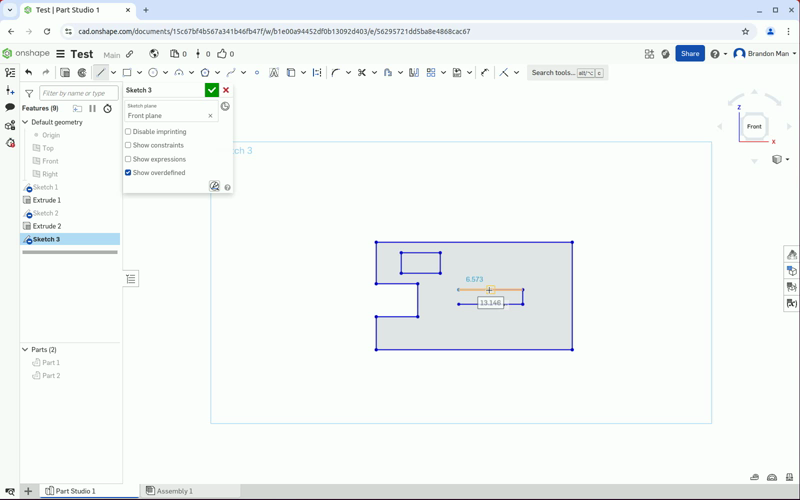
key_down(shift)
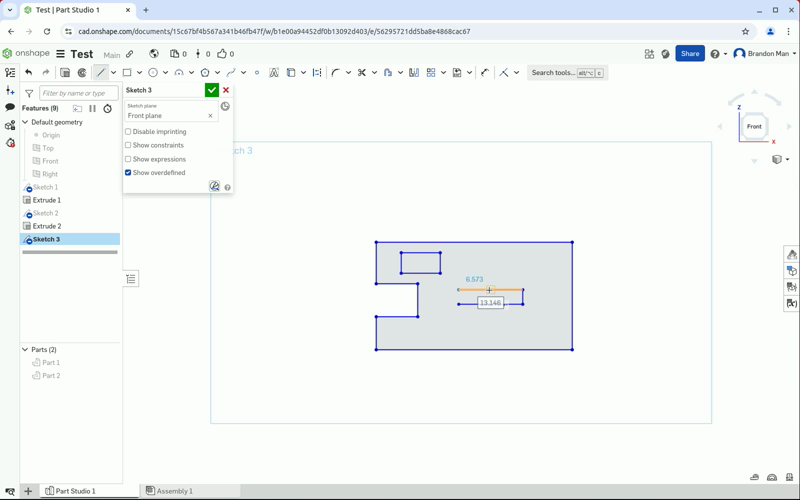
mouse_move(458, 304)
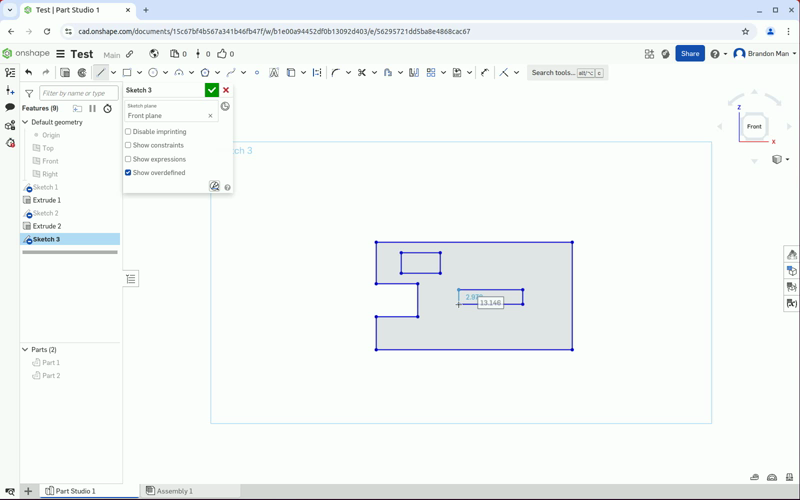
key_up(shift)
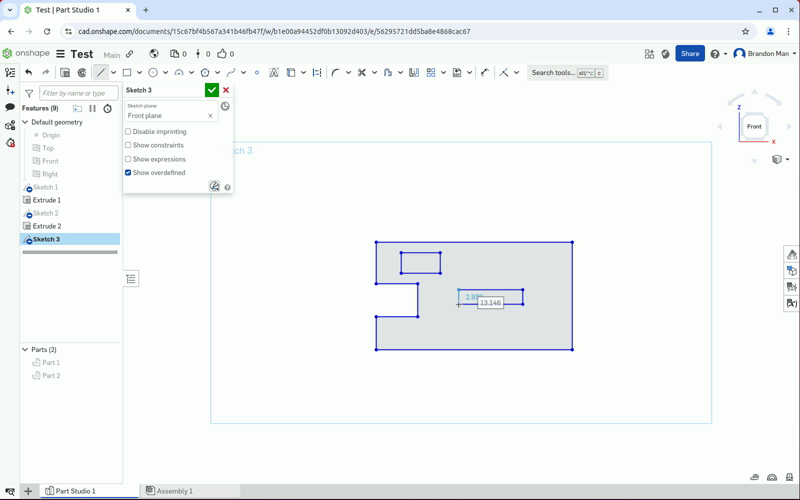
click(458, 304)
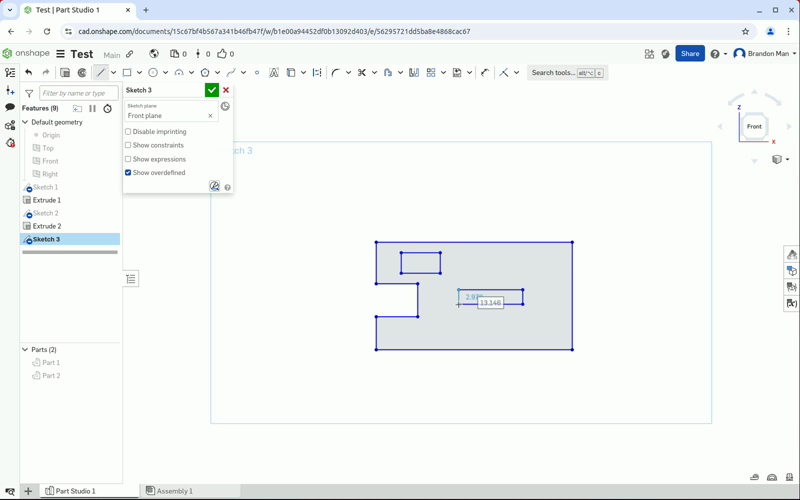
key(esc)
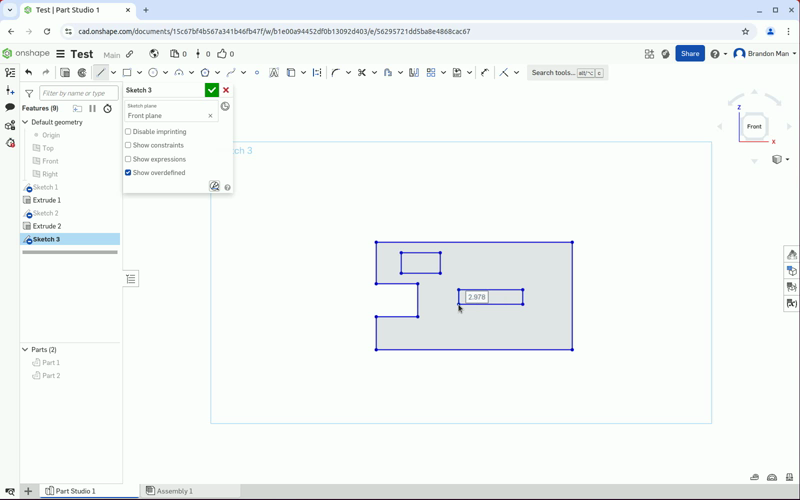
mouse_move(463, 265)
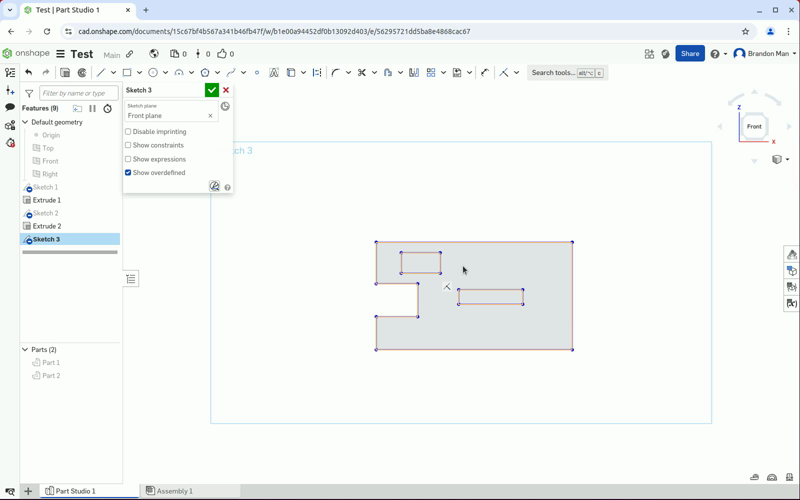
click(463, 265)
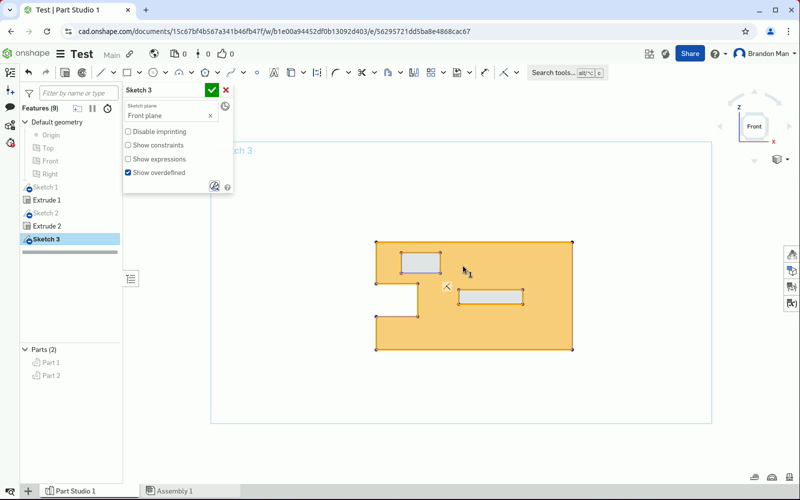
mouse_move(73, 352)
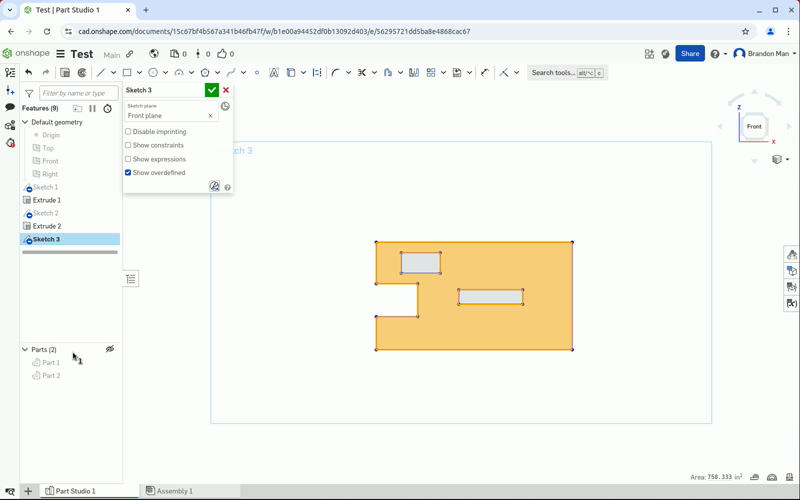
key(shift+y)
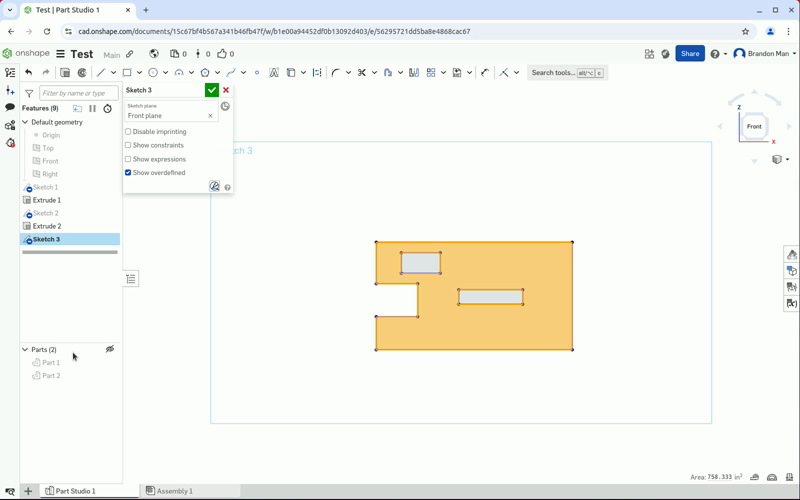
key(shift+e)
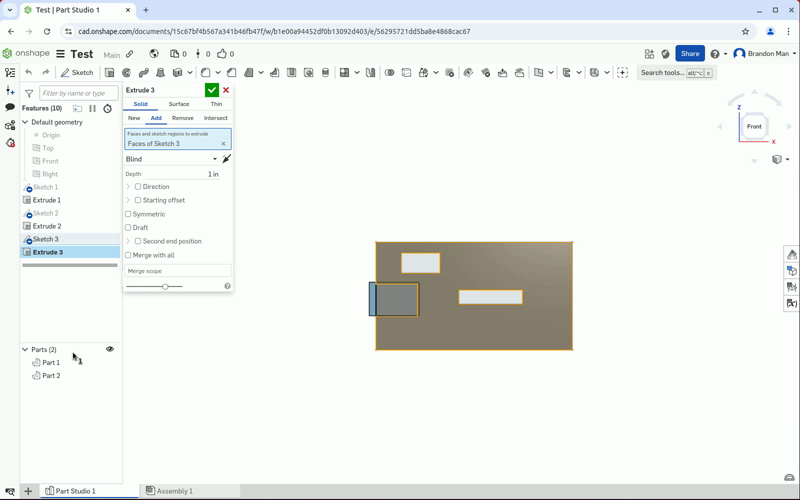
mouse_move(143, 106)
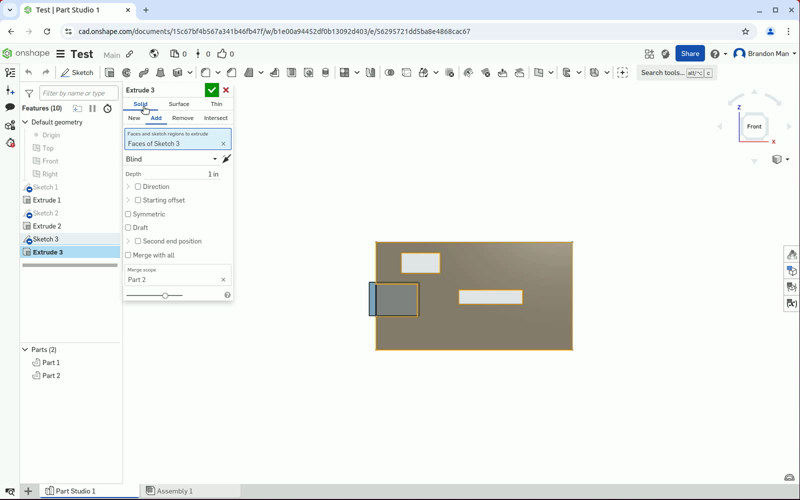
click(143, 106)
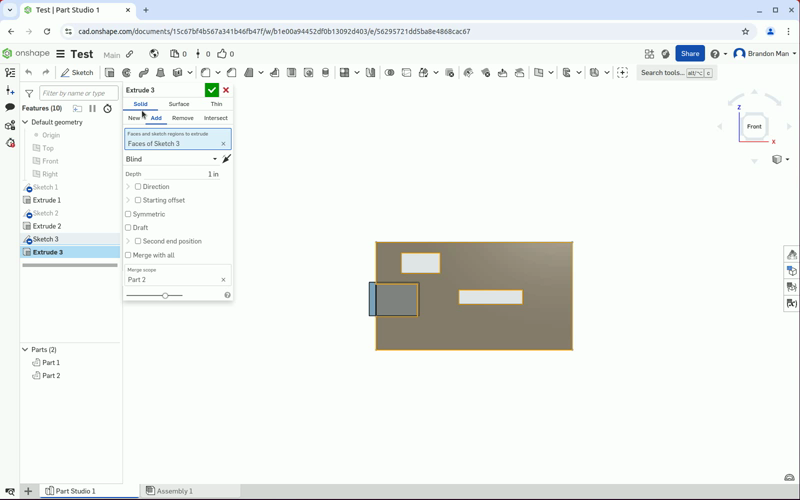
mouse_move(137, 120)
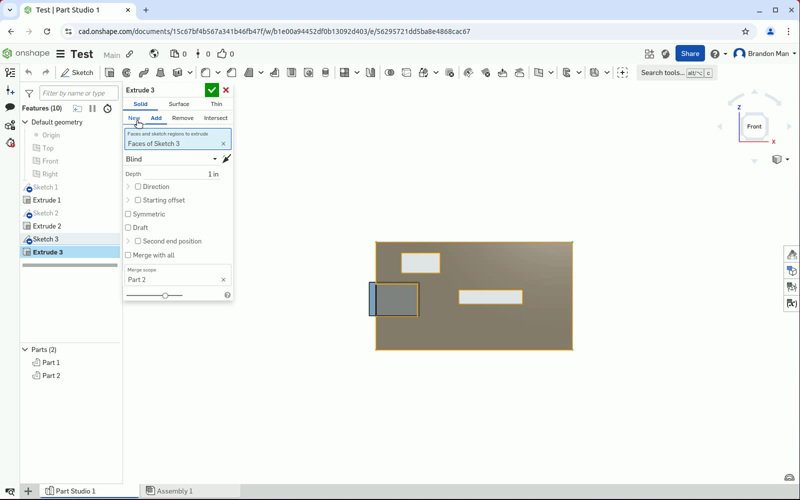
click(137, 120)
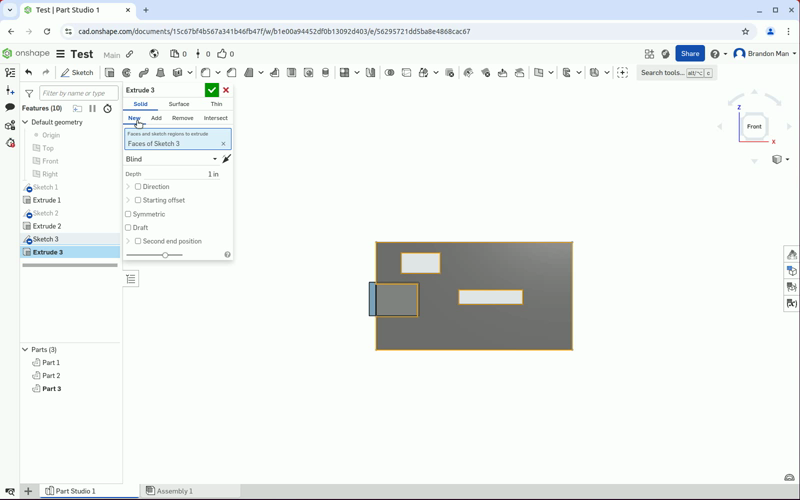
key(tab, 4)
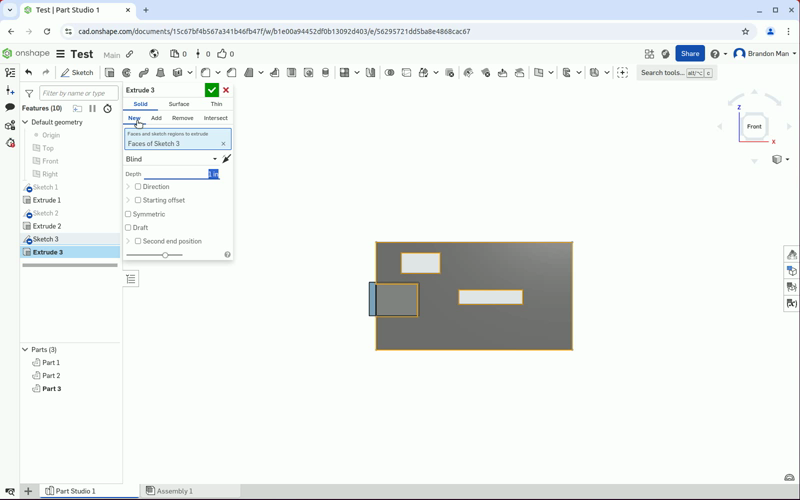
text(20.942)
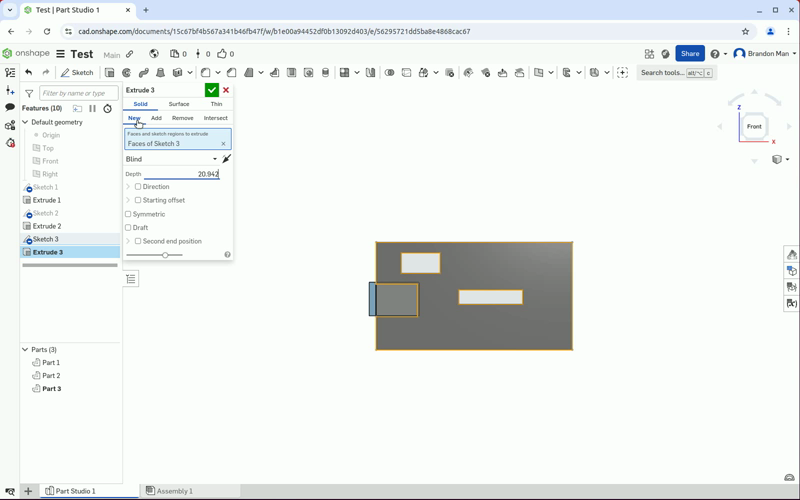
key(enter)
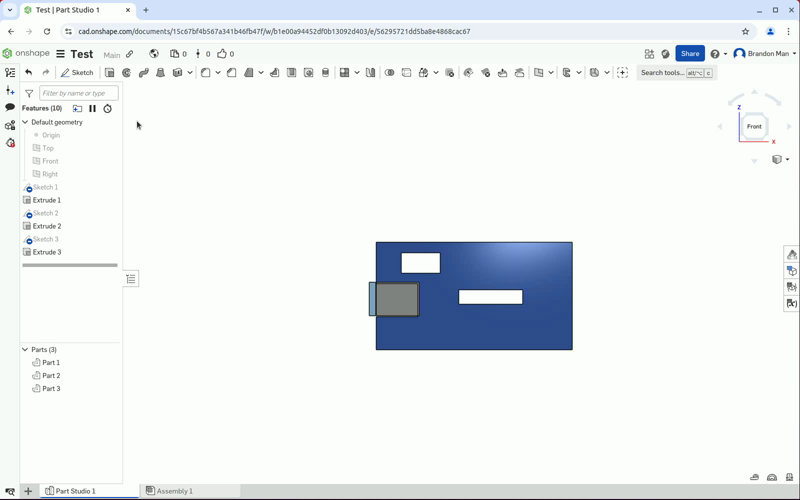
key(shift+h)
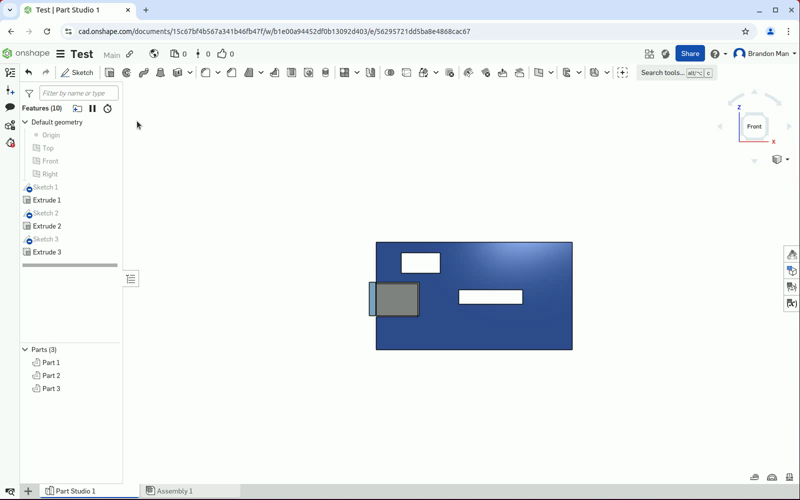
key(shift+h)
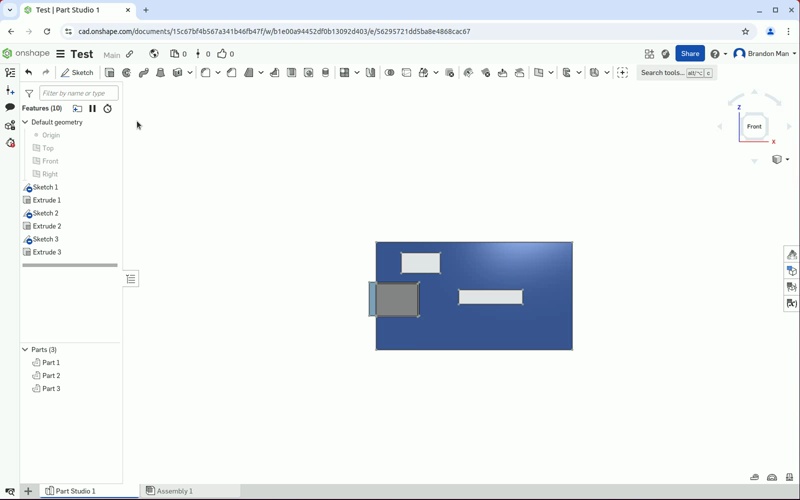
key(shift+7)
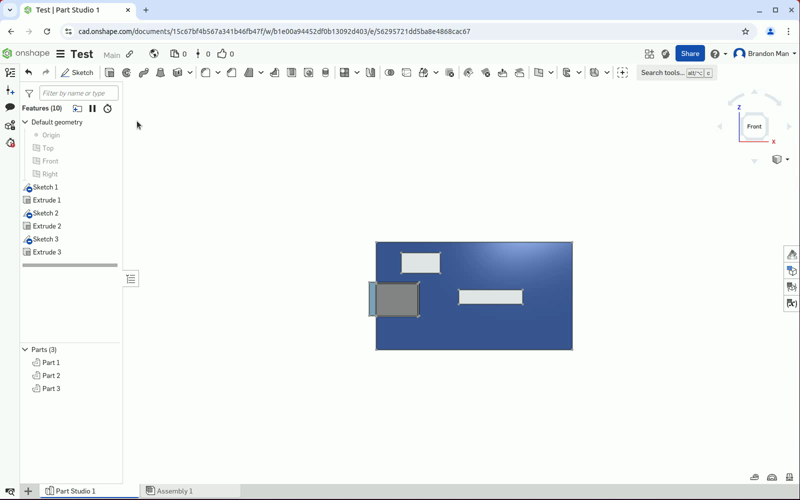
key(left, 2)
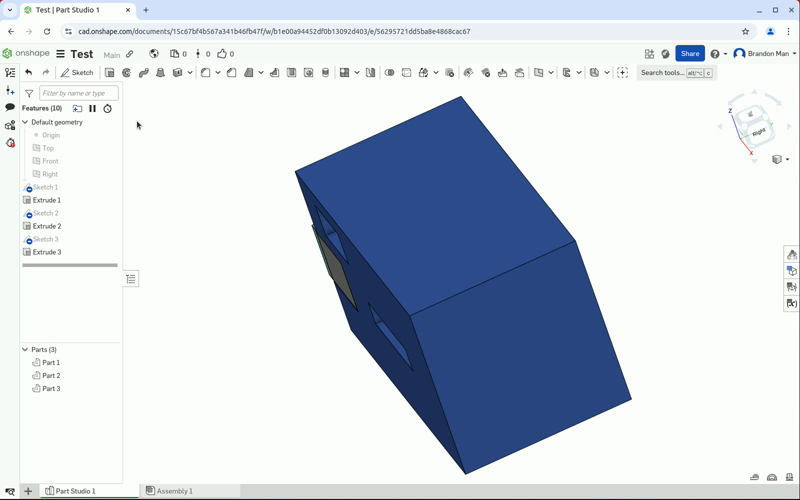
key(down, 2)
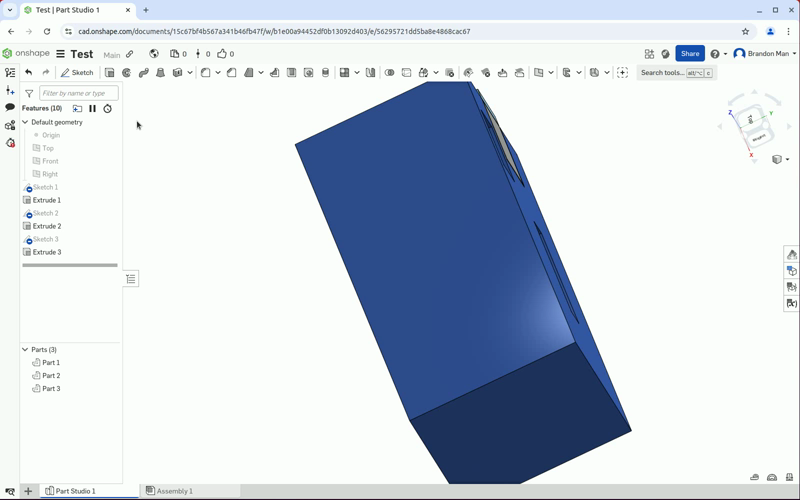
key(up, 2)
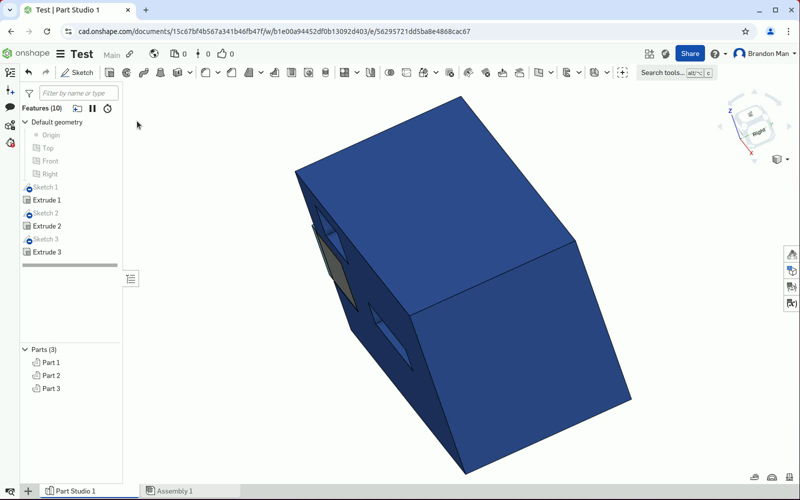
key(right, 2)
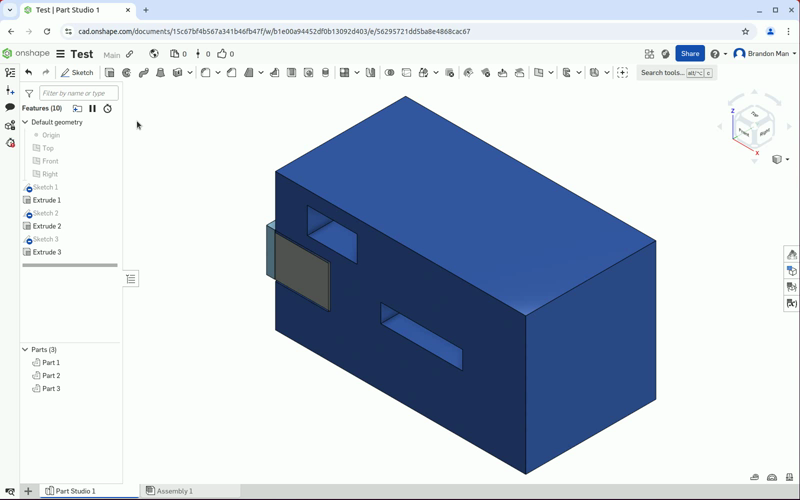
mouse_move(73, 189)
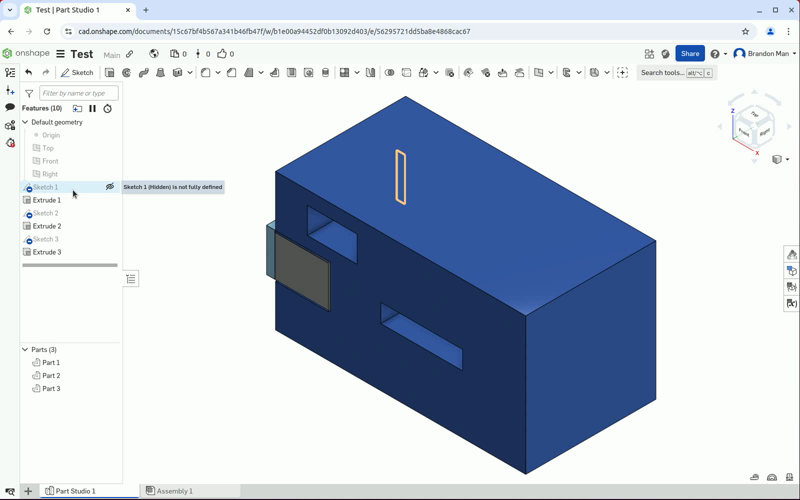
click(73, 189)